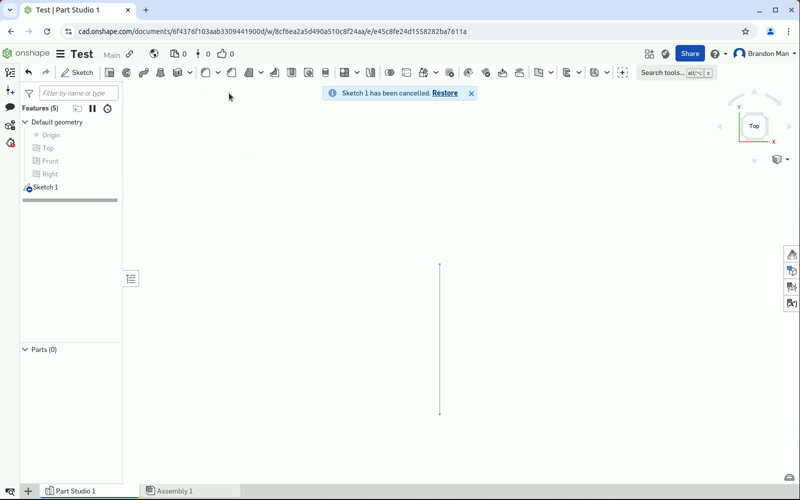
key(shift+h)
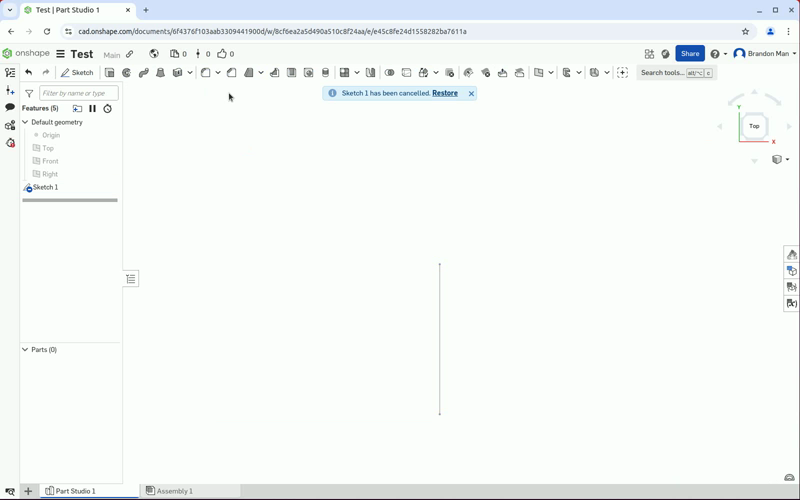
key(shift+s)
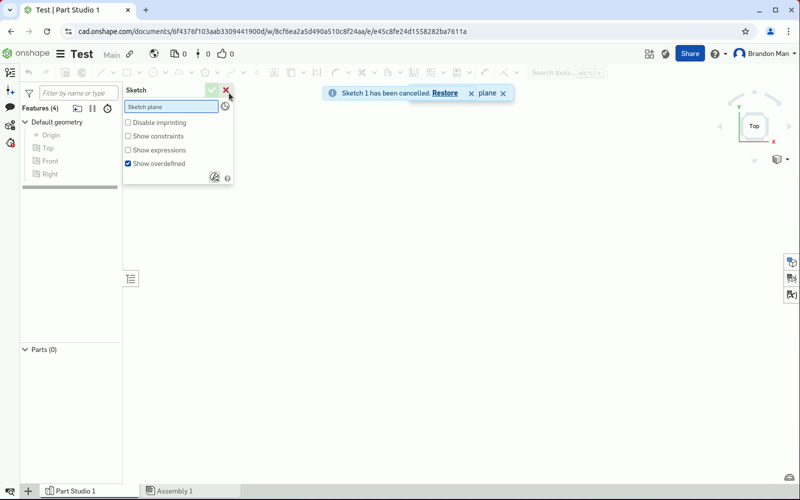
mouse_move(73, 150)
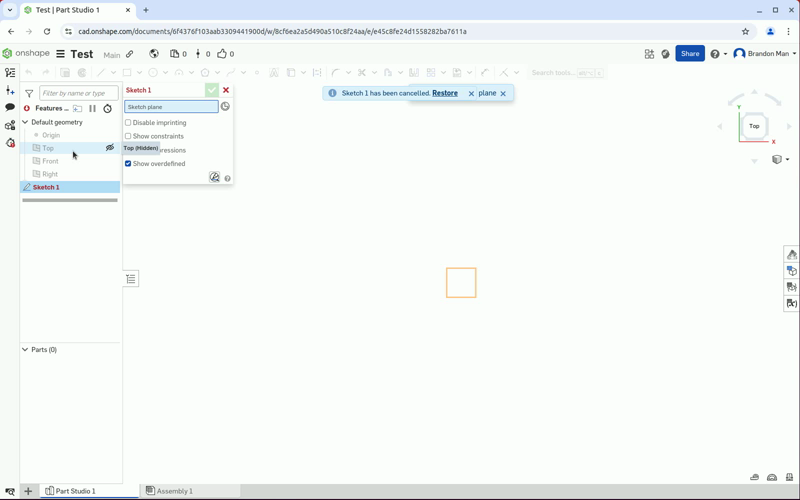
click(73, 150)
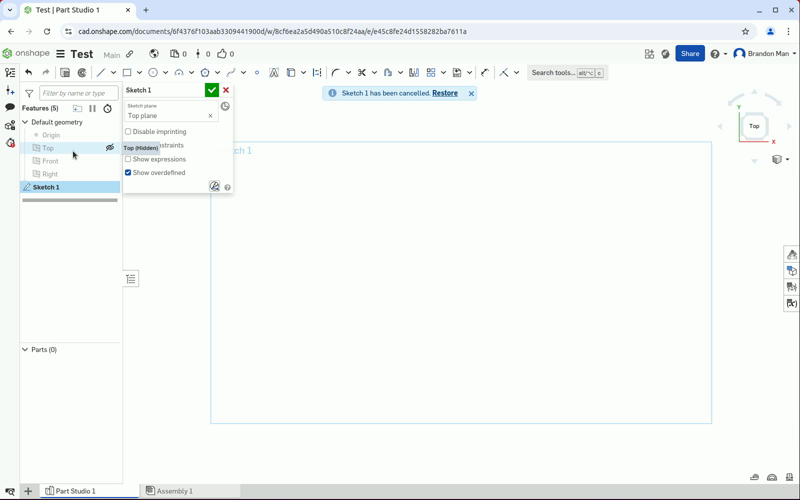
mouse_move(73, 352)
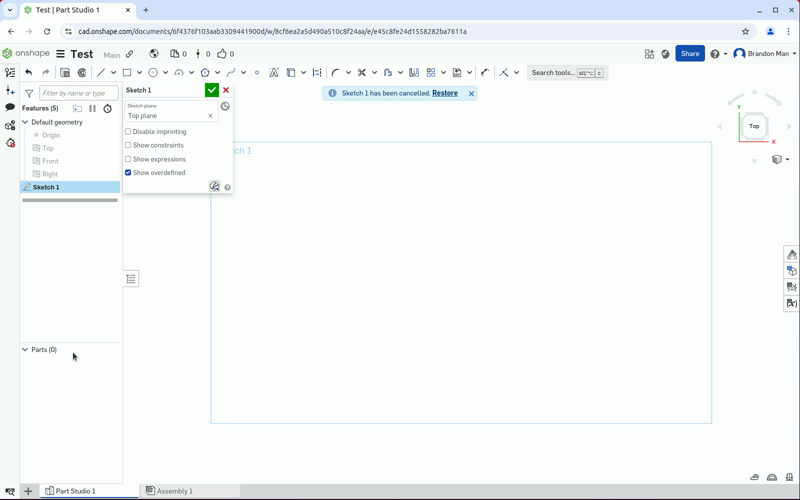
key(y)
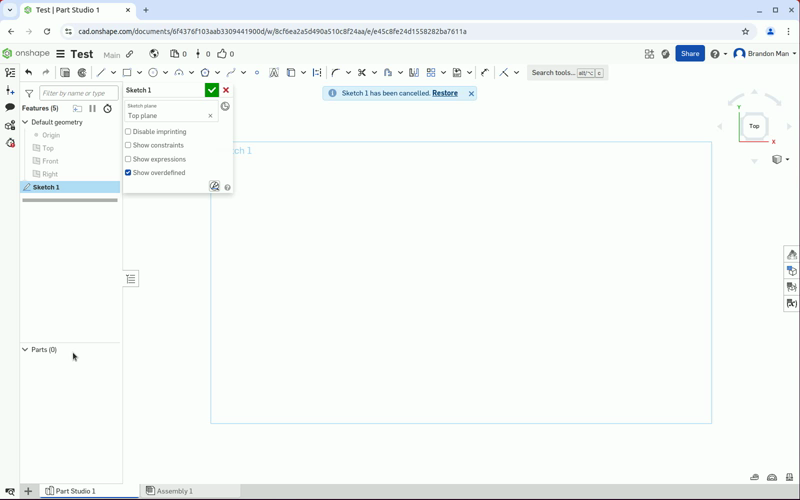
key(l)
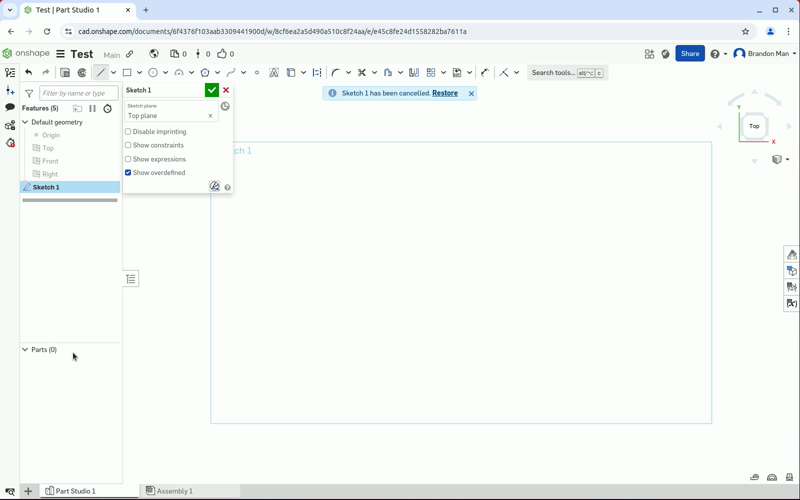
key_down(shift)
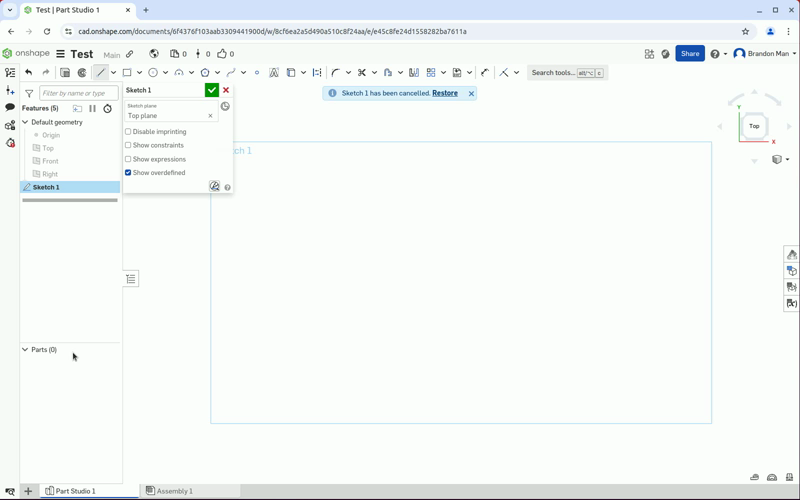
mouse_move(348, 395)
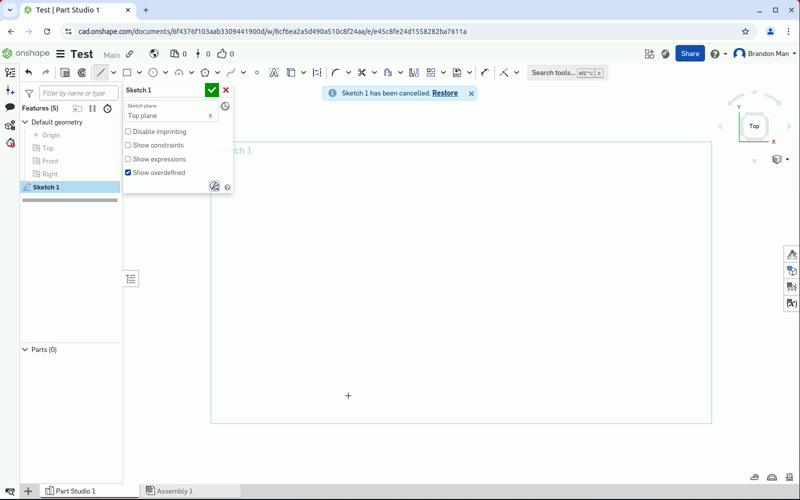
click(348, 395)
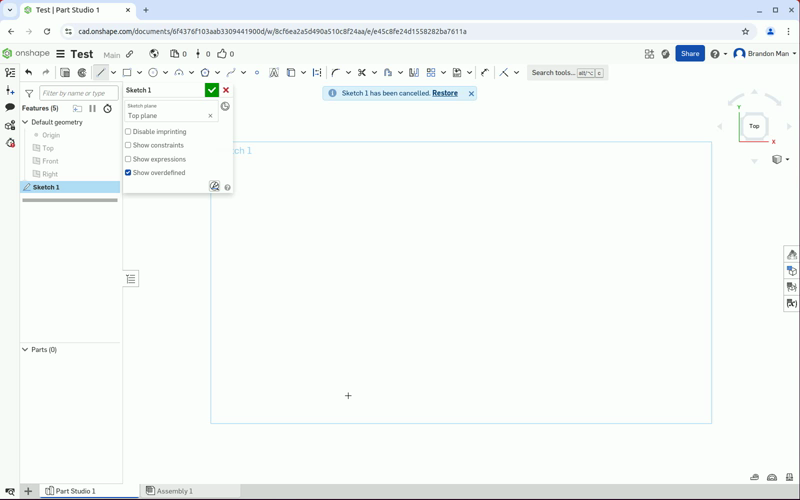
key_up(shift)
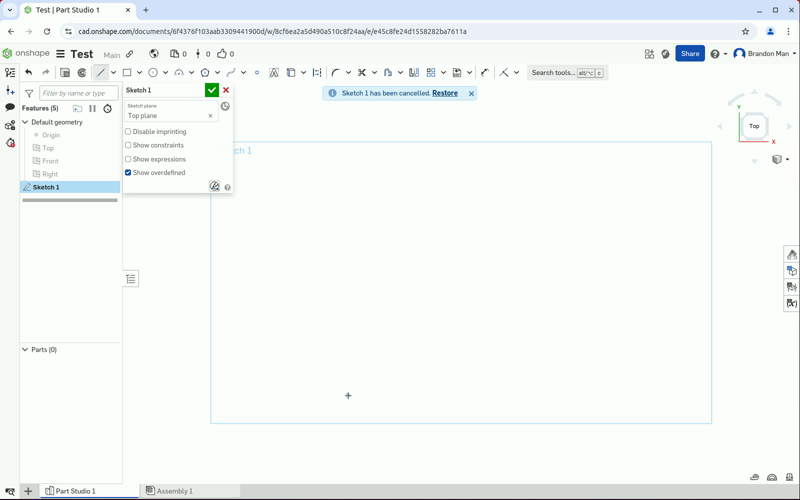
key_down(shift)
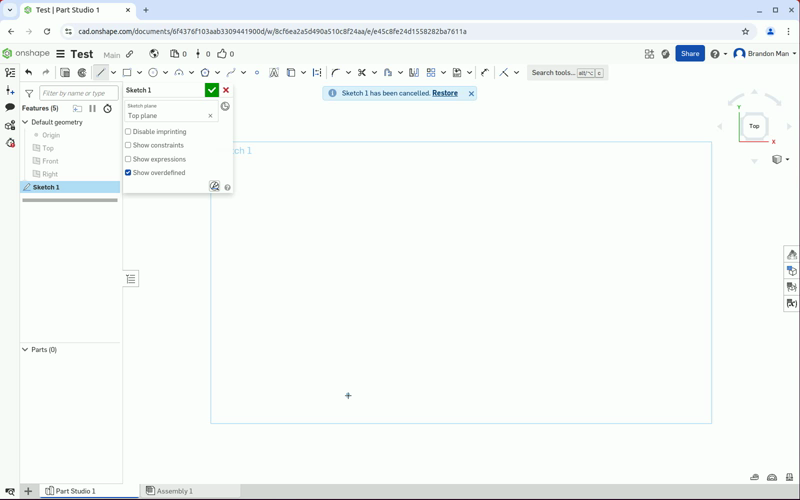
mouse_move(572, 395)
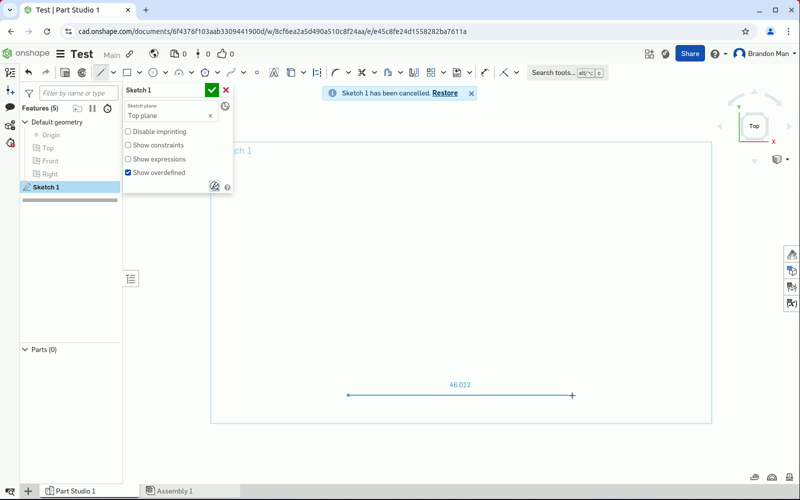
click(572, 395)
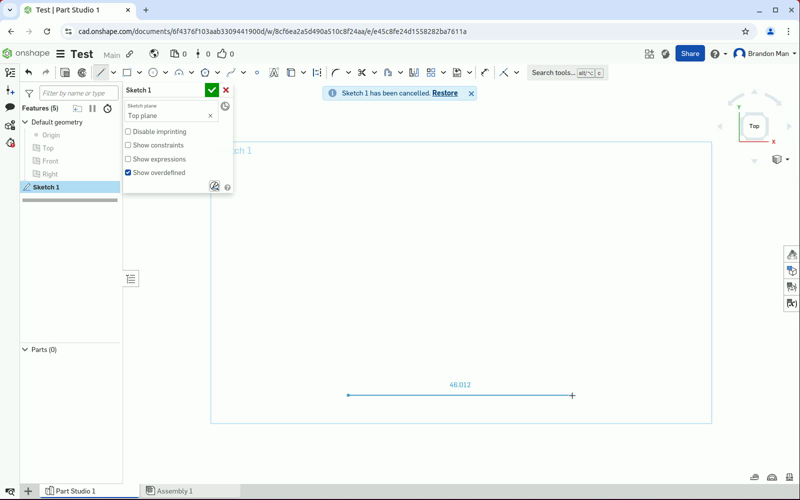
key_up(shift)
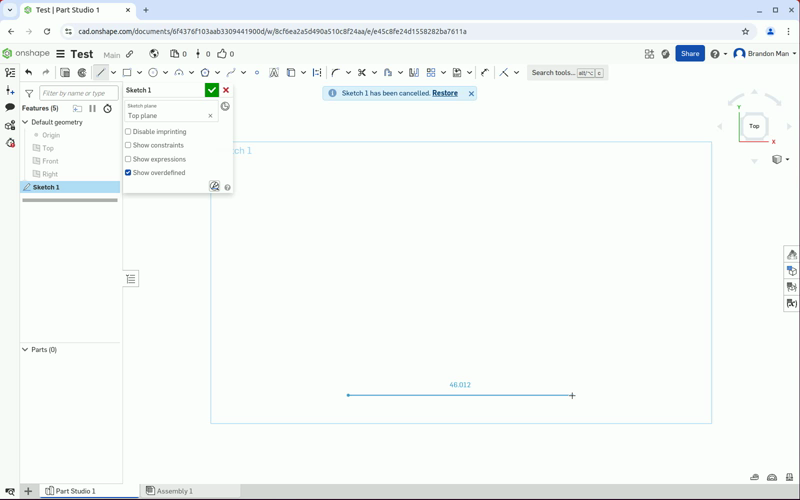
key_down(shift)
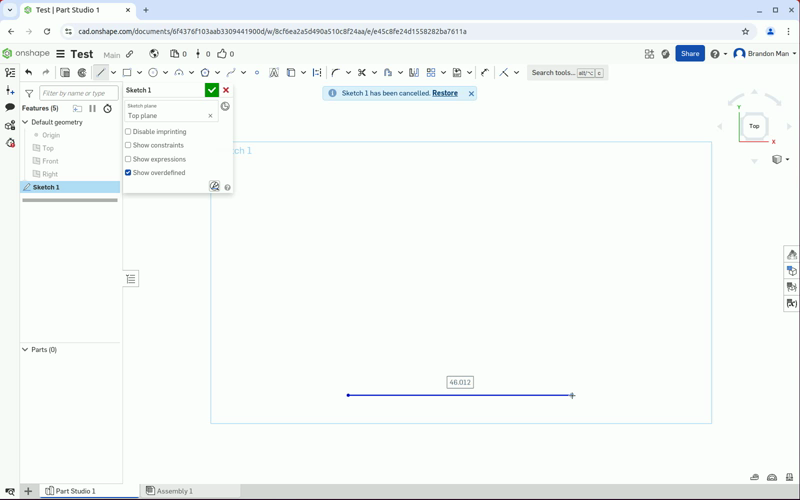
mouse_move(572, 171)
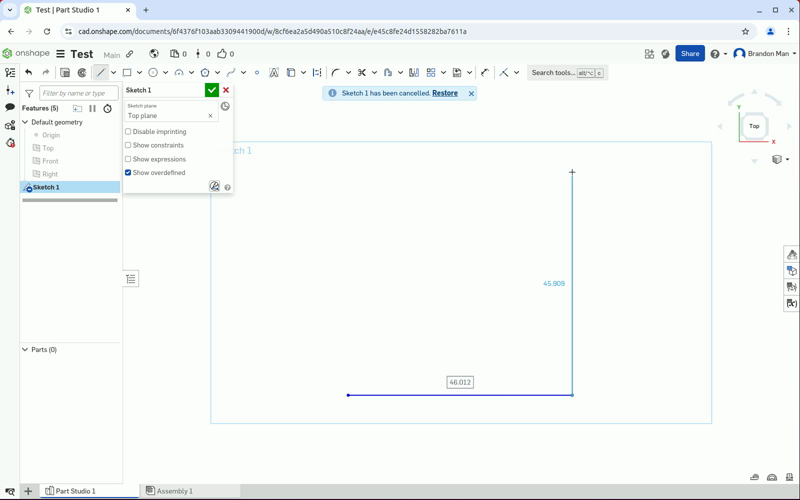
click(572, 171)
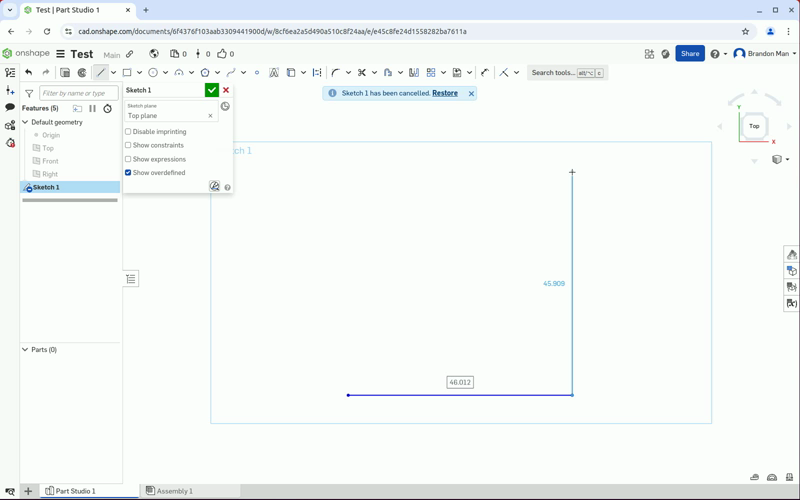
key_up(shift)
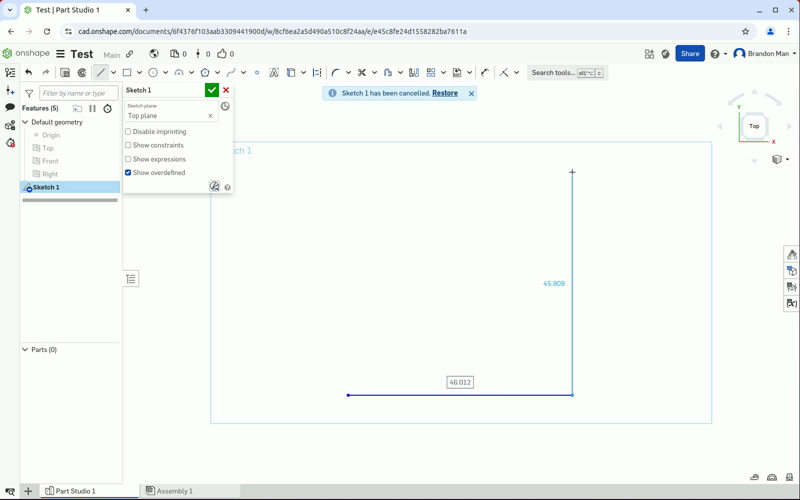
key_down(shift)
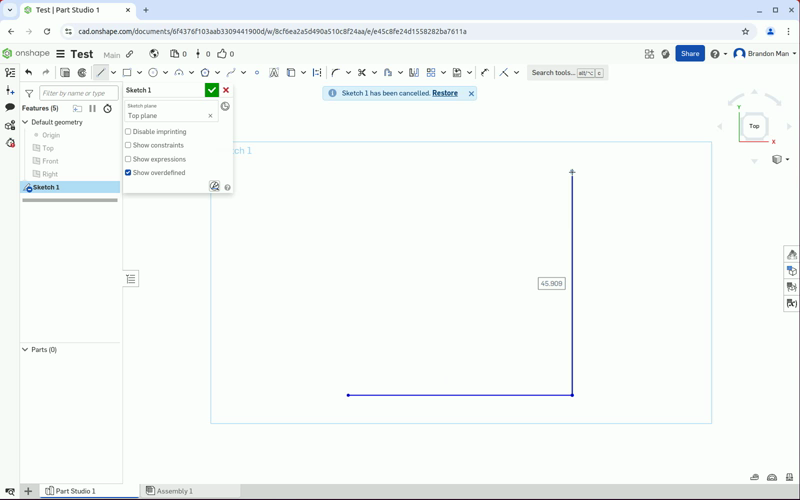
mouse_move(348, 171)
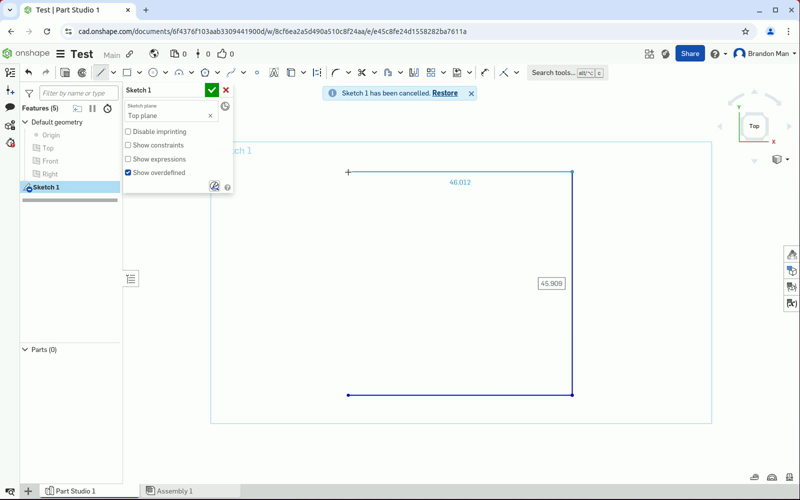
click(348, 171)
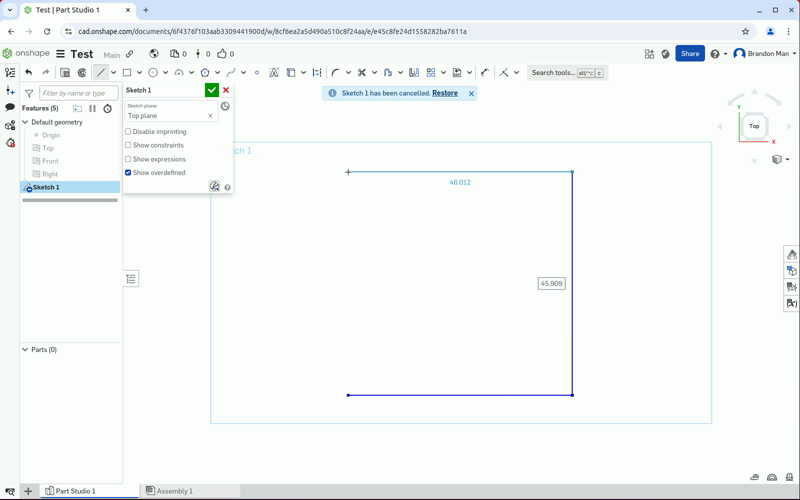
key_up(shift)
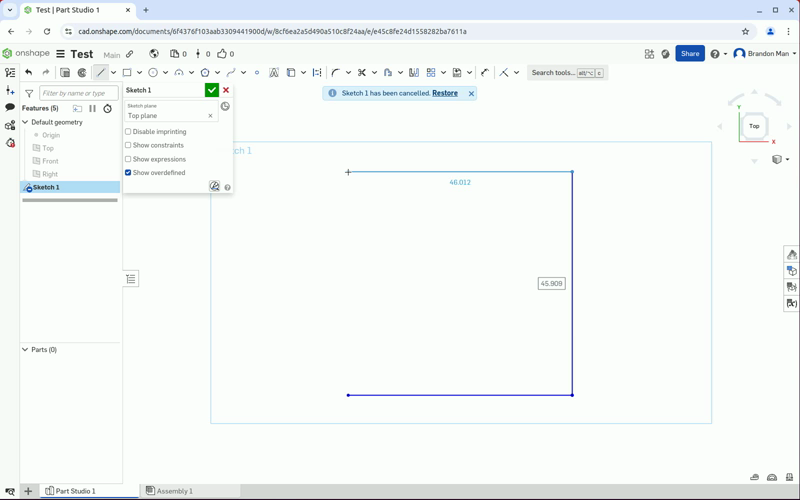
key_down(shift)
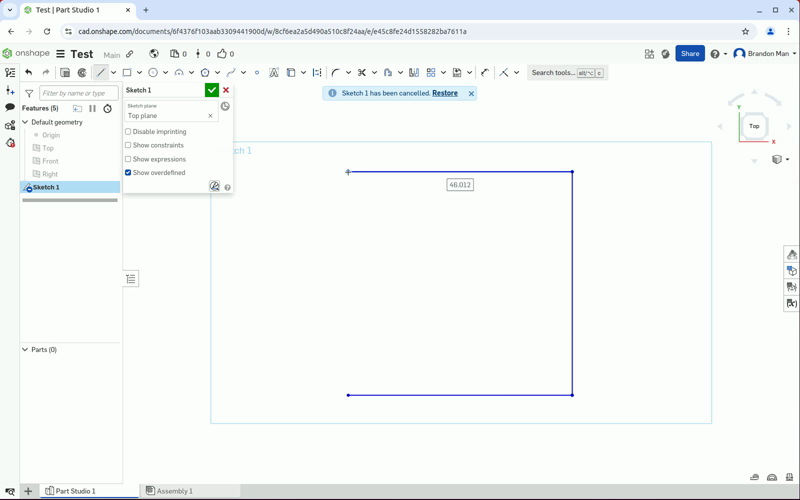
mouse_move(348, 395)
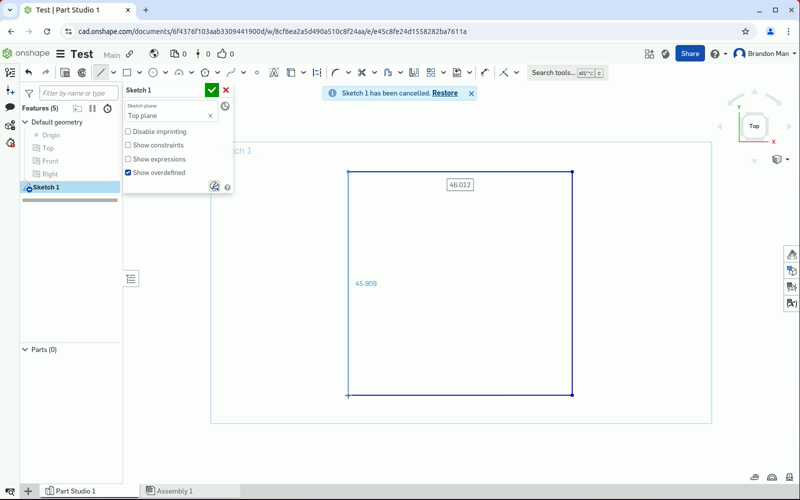
key_up(shift)
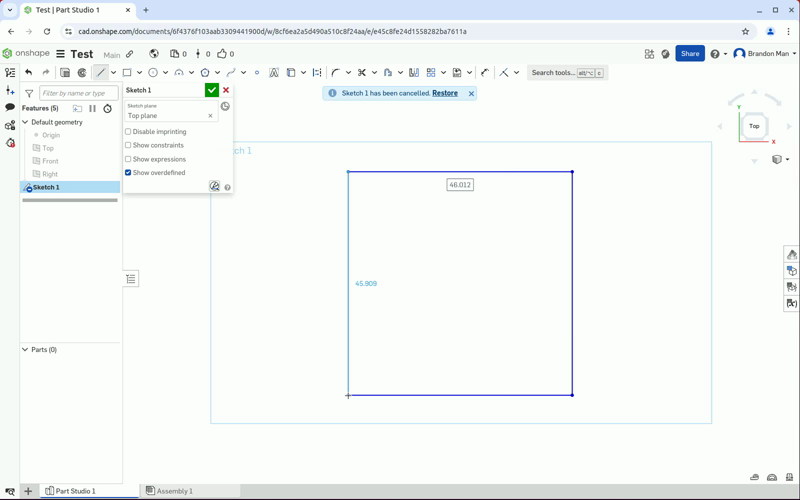
click(348, 395)
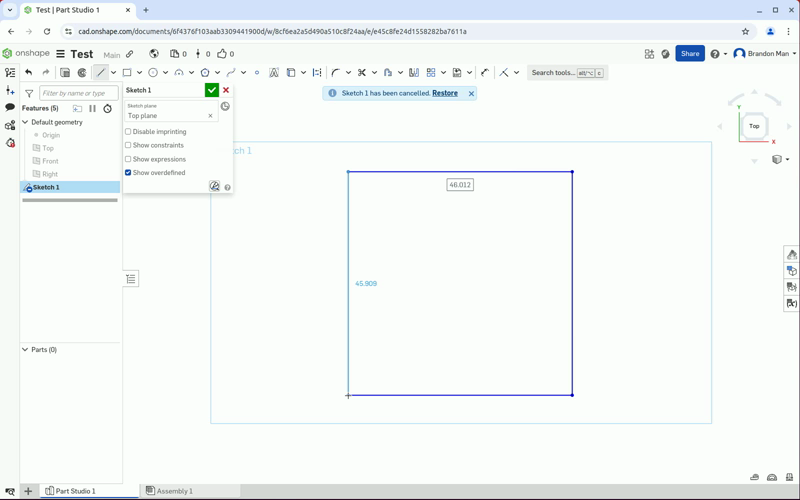
key(esc)
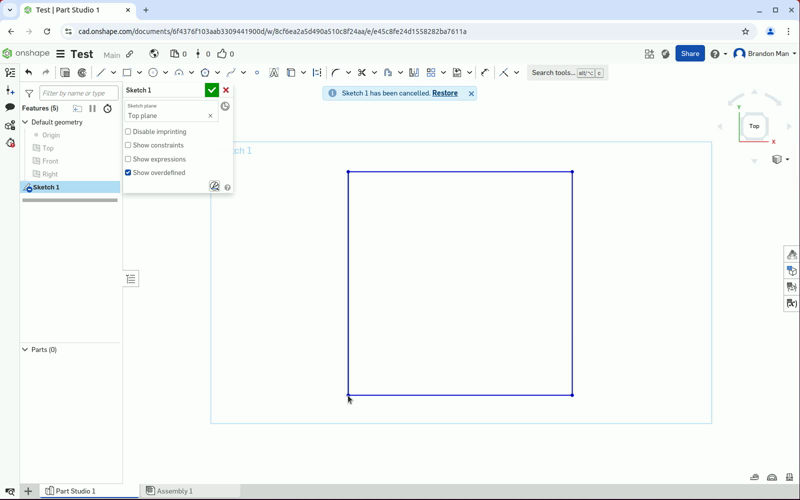
key(c)
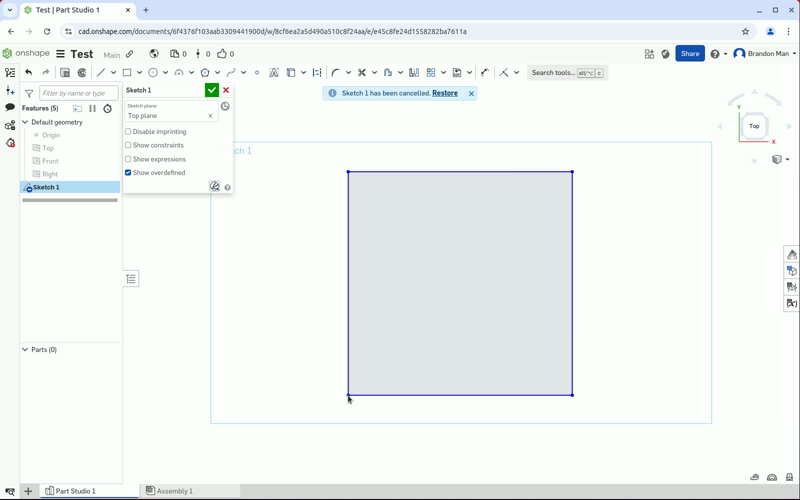
key_down(shift)
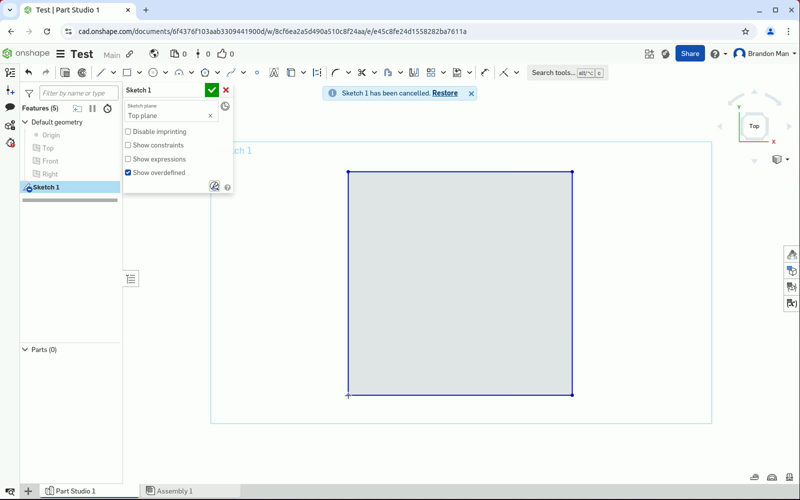
mouse_move(386, 357)
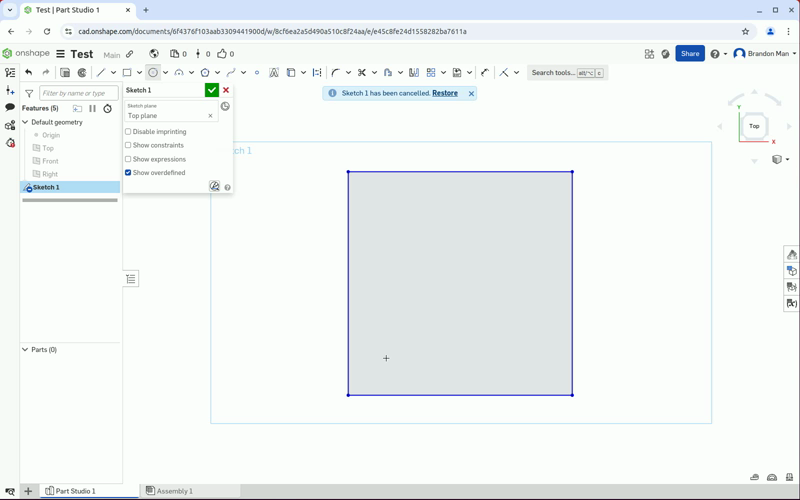
click(386, 357)
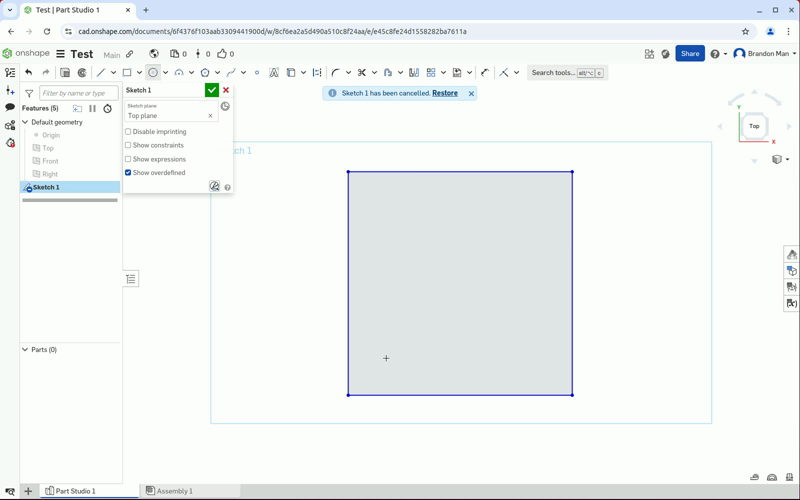
key_up(shift)
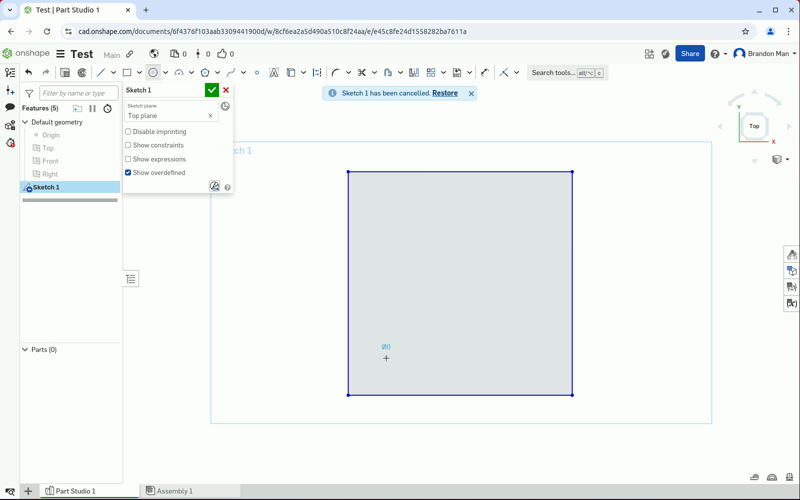
mouse_move(404, 357)
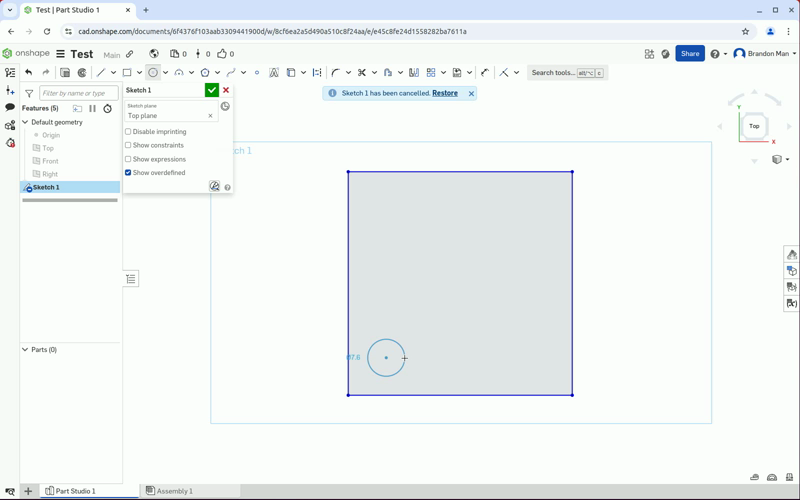
click(404, 357)
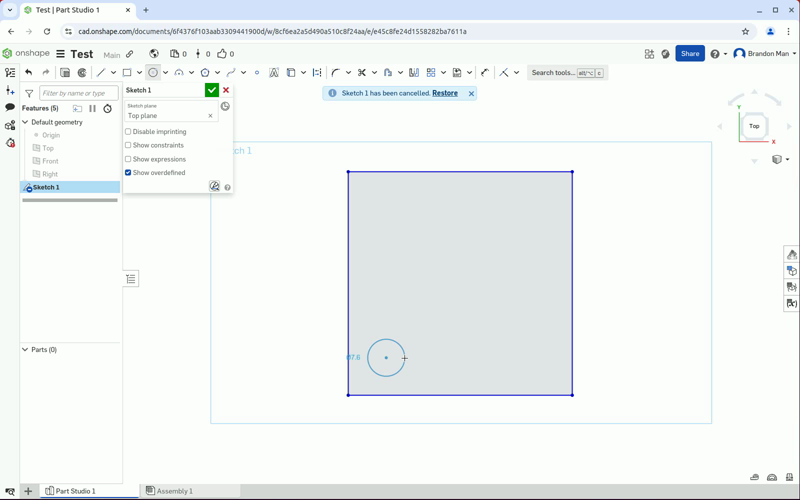
key(esc)
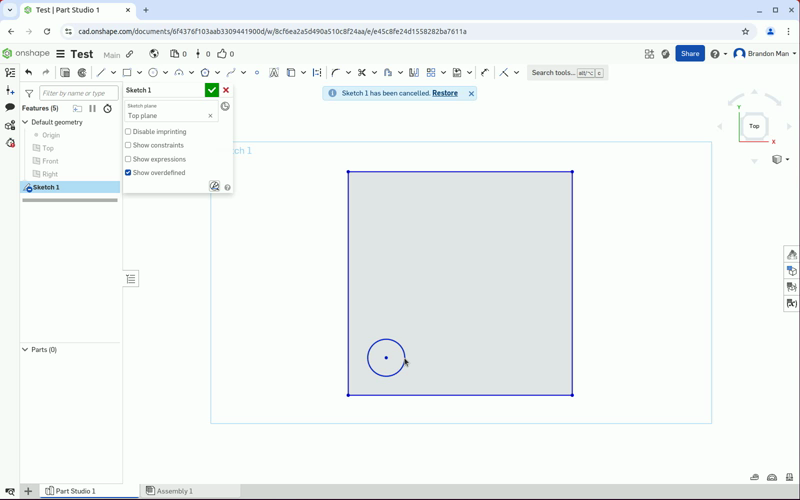
key(c)
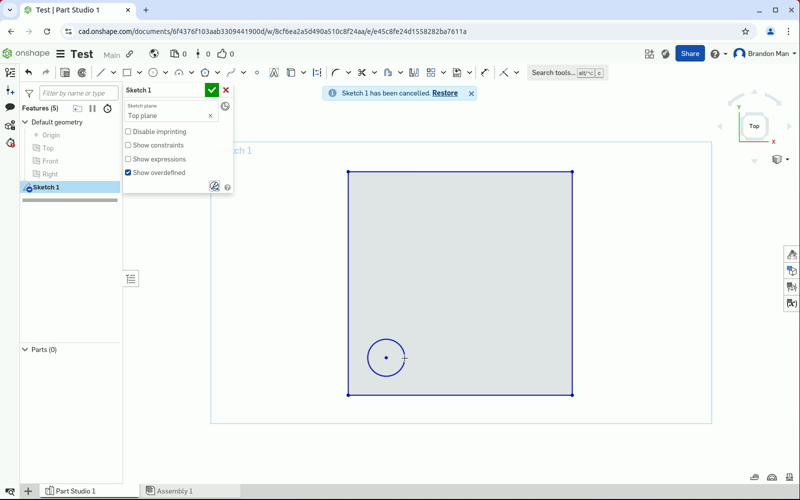
key_down(shift)
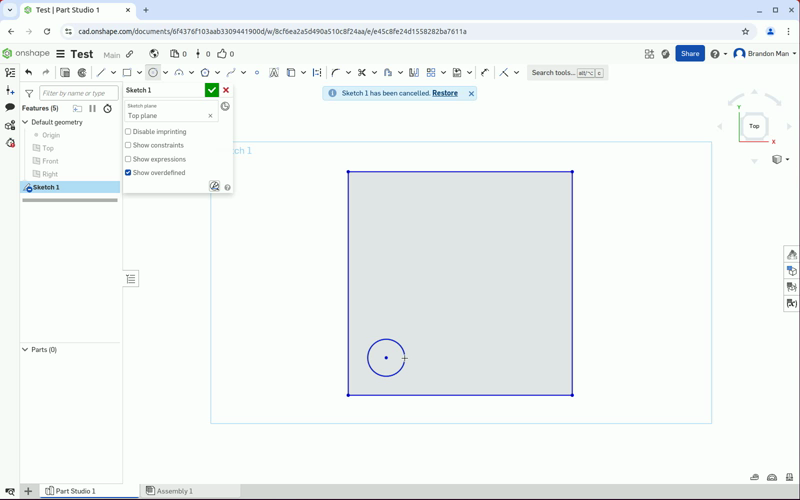
mouse_move(386, 209)
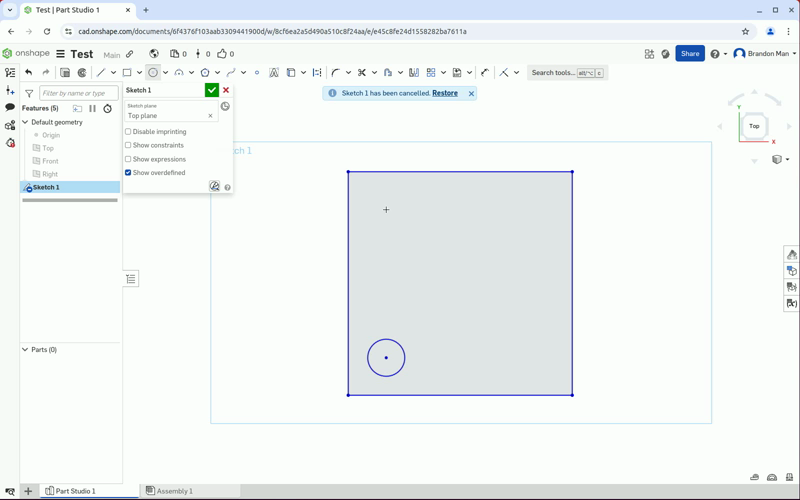
click(386, 209)
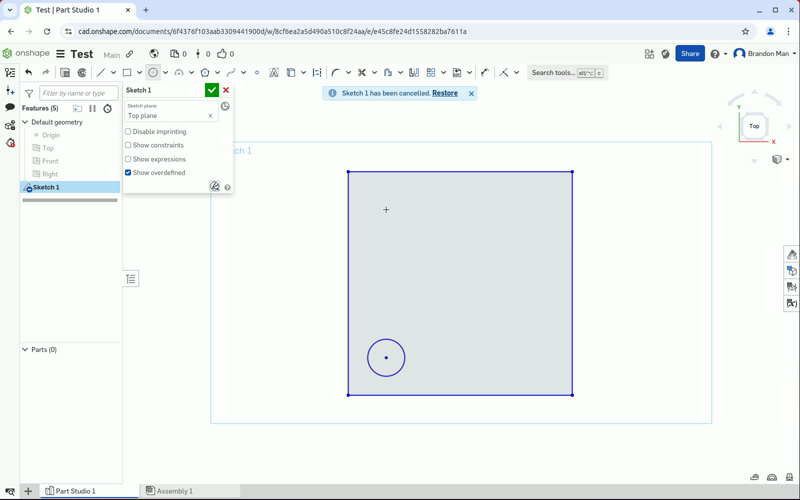
key_up(shift)
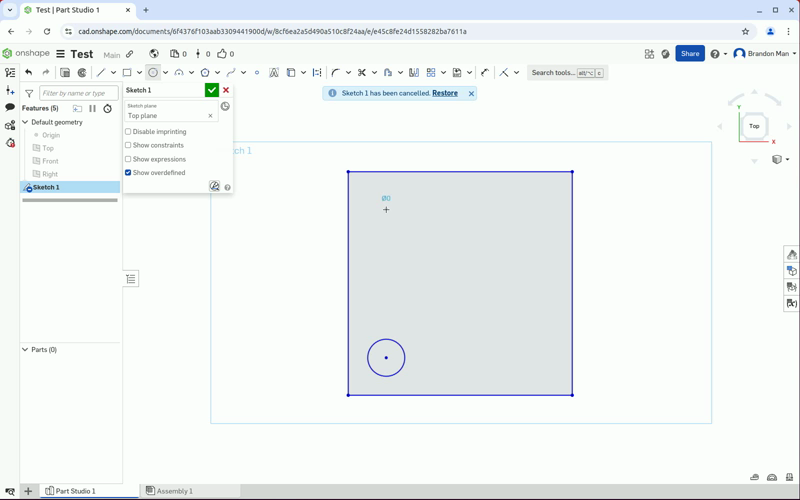
mouse_move(404, 209)
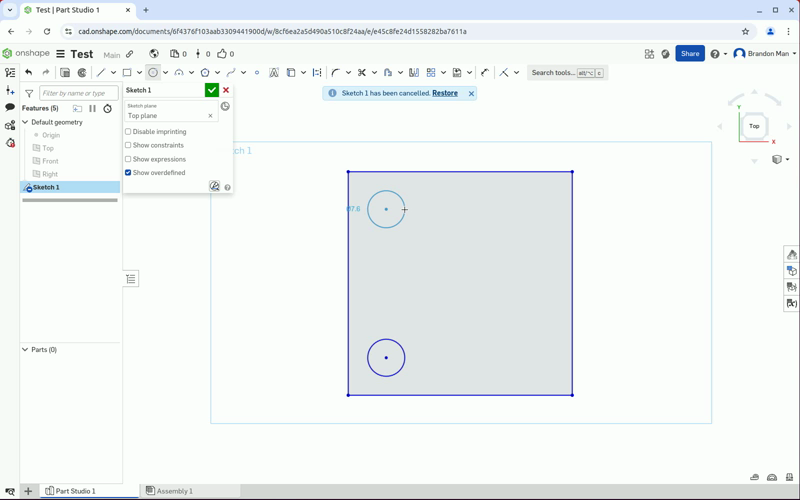
click(404, 209)
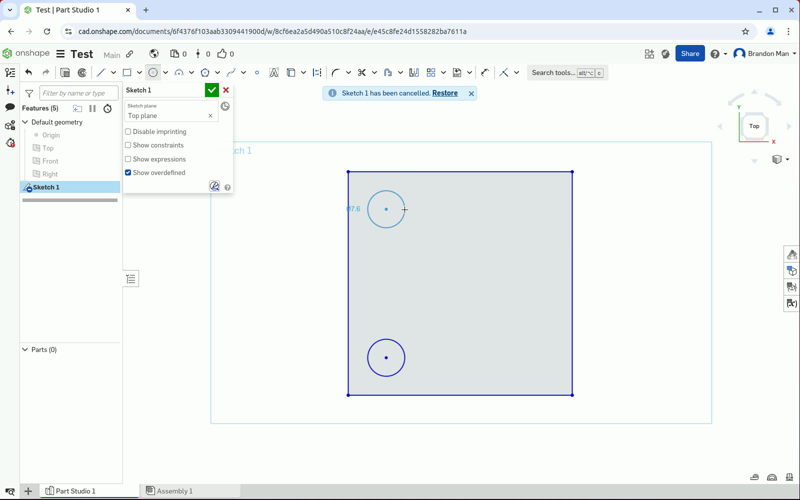
key(esc)
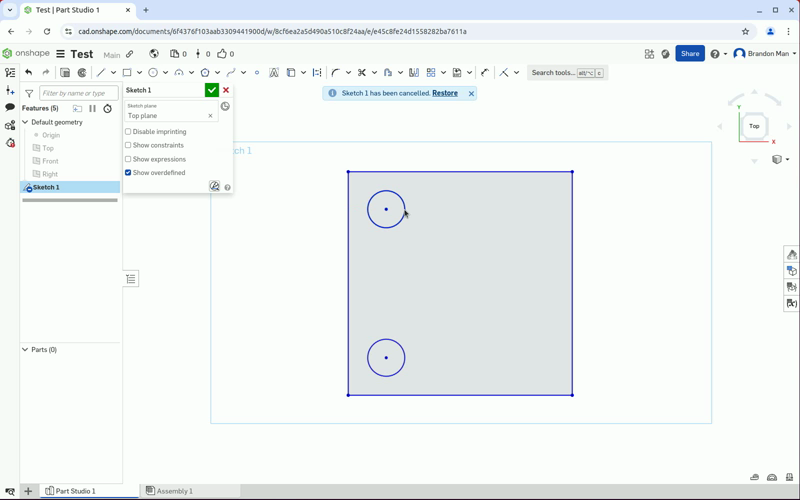
key(c)
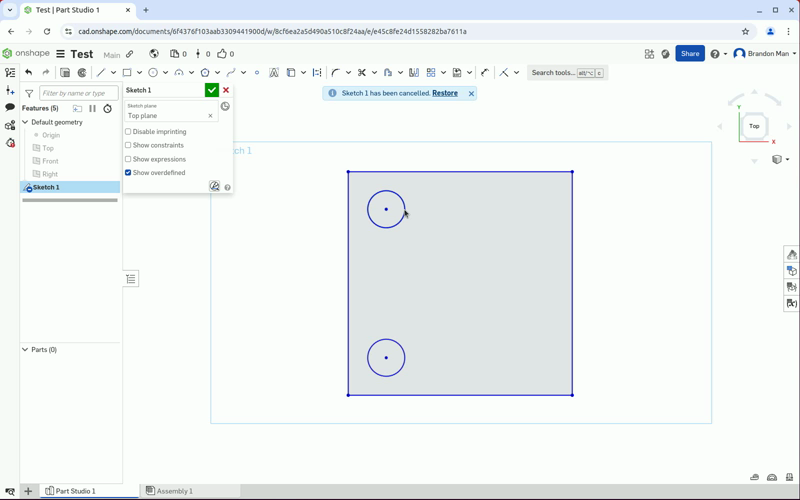
key_down(shift)
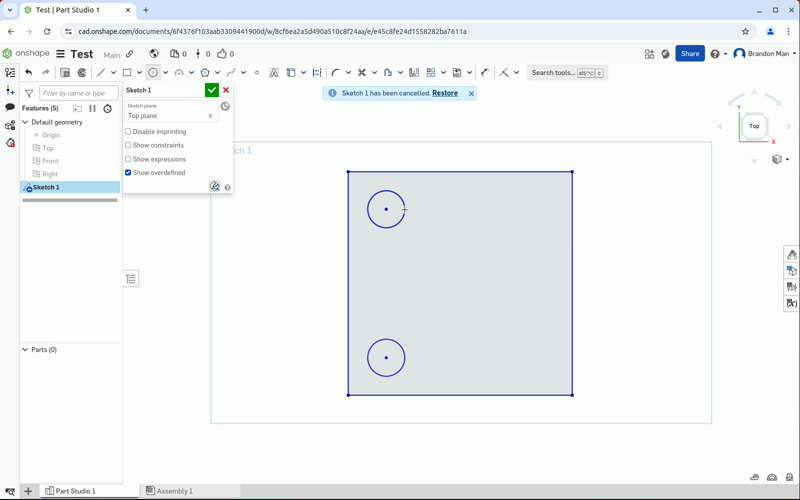
mouse_move(461, 282)
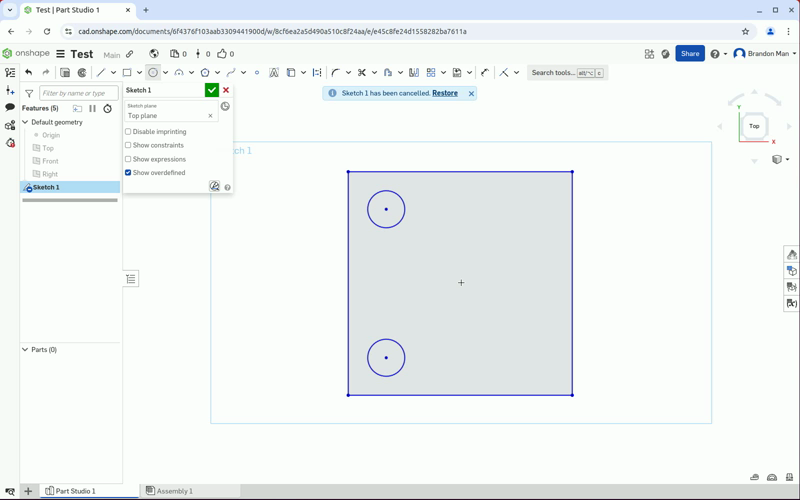
click(461, 282)
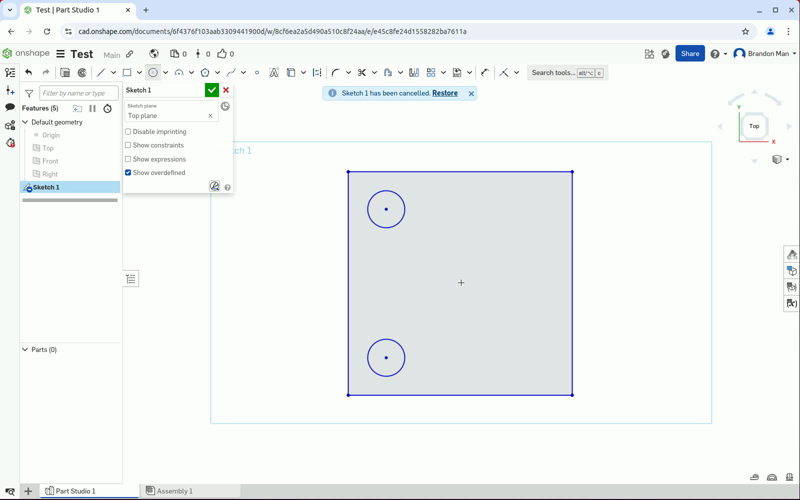
key_up(shift)
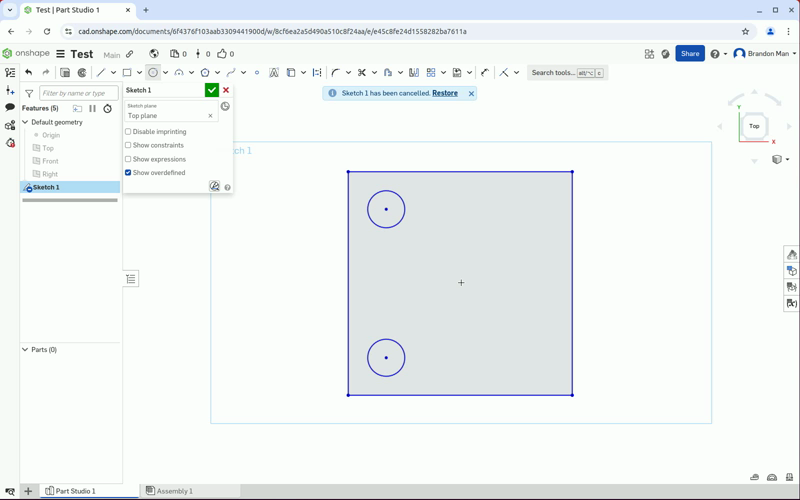
mouse_move(466, 282)
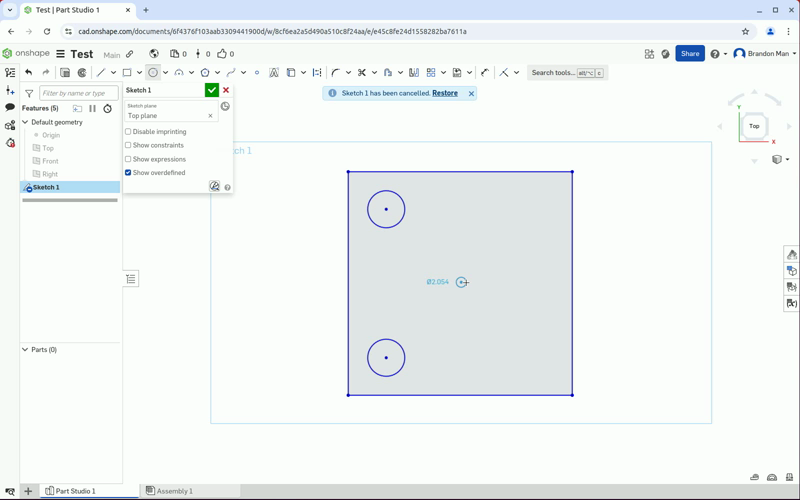
click(466, 282)
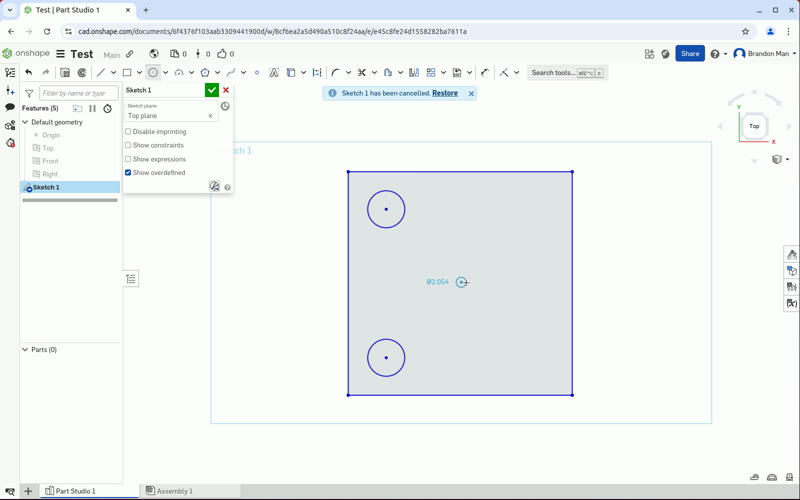
key(esc)
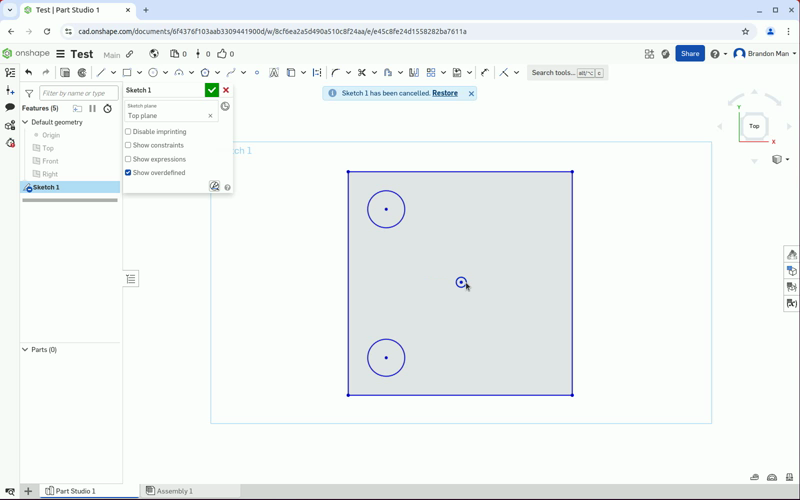
key(c)
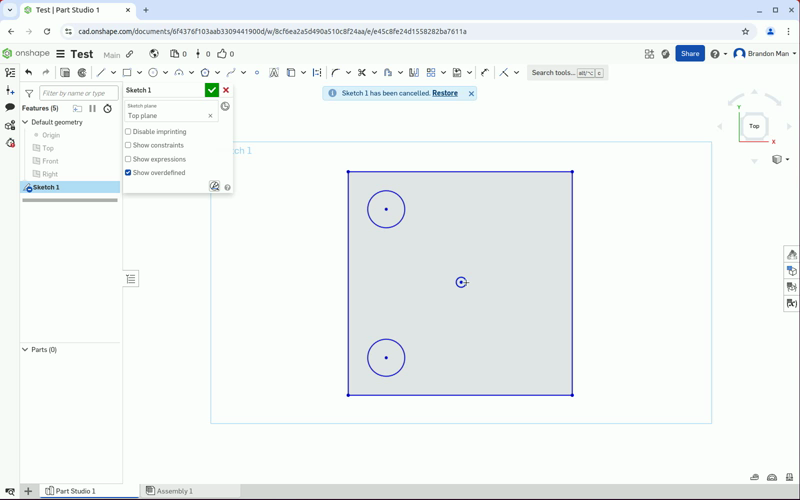
key_down(shift)
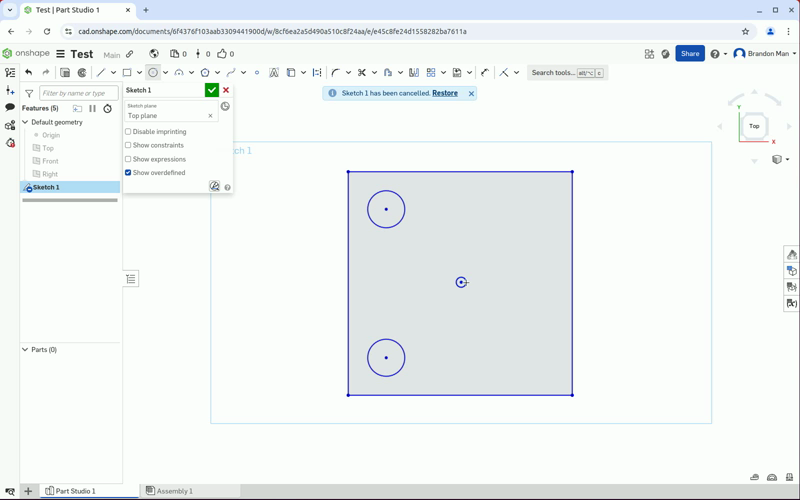
mouse_move(534, 357)
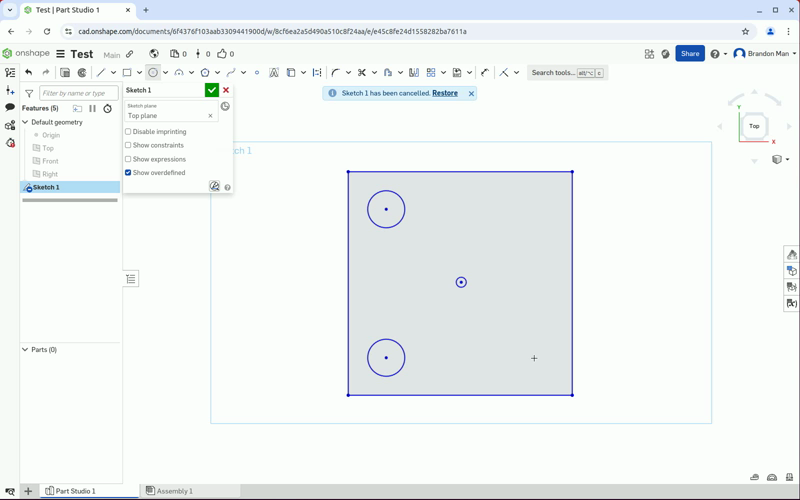
click(534, 357)
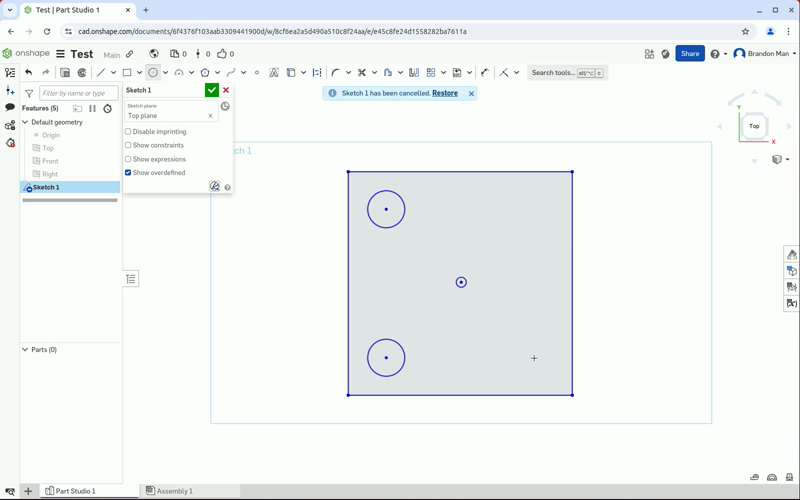
key_up(shift)
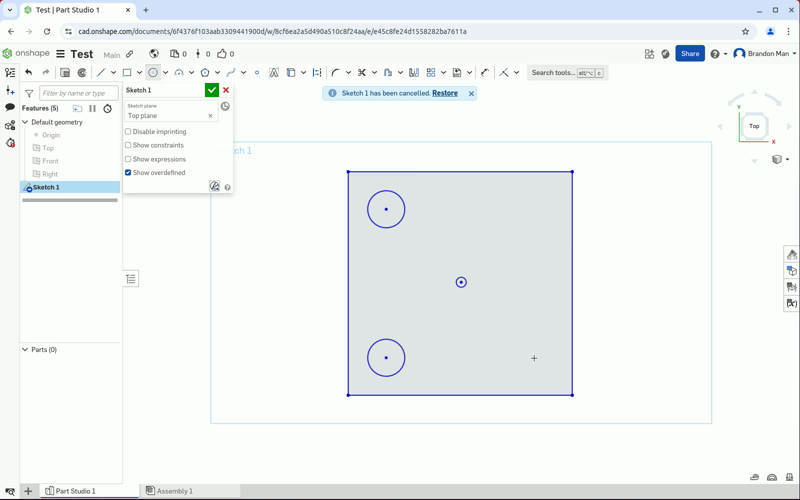
mouse_move(553, 357)
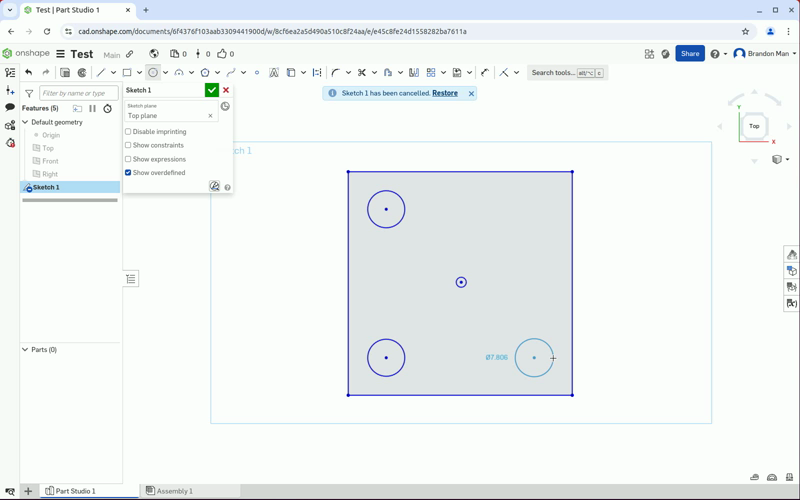
click(553, 357)
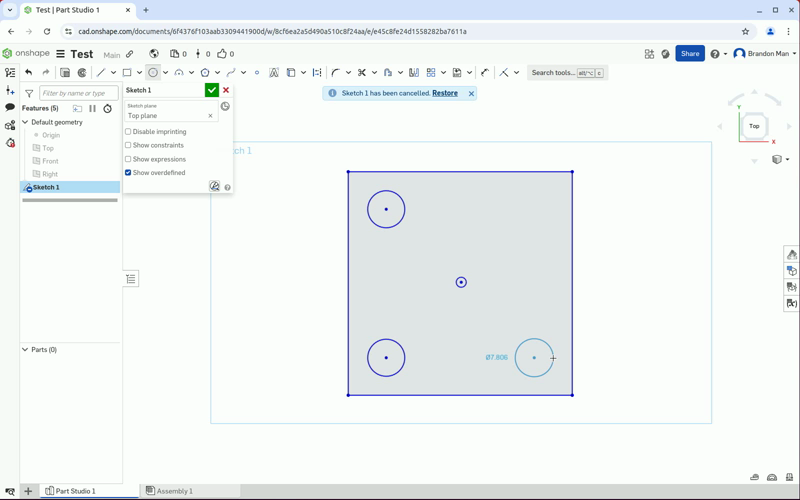
key(esc)
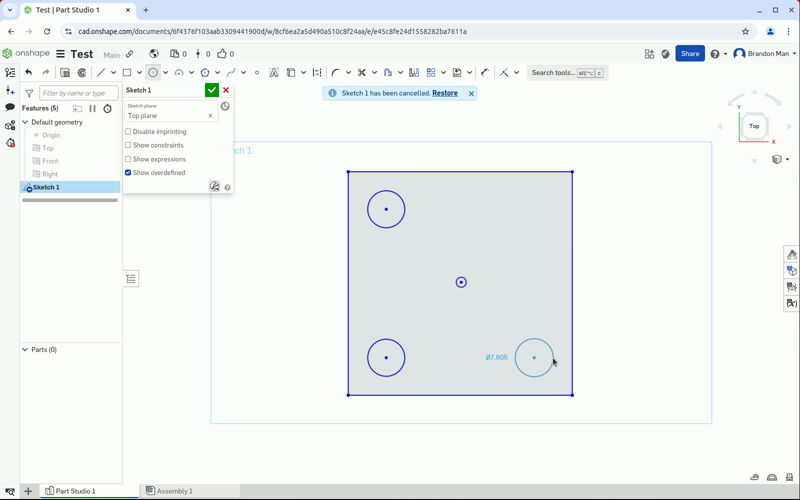
key(c)
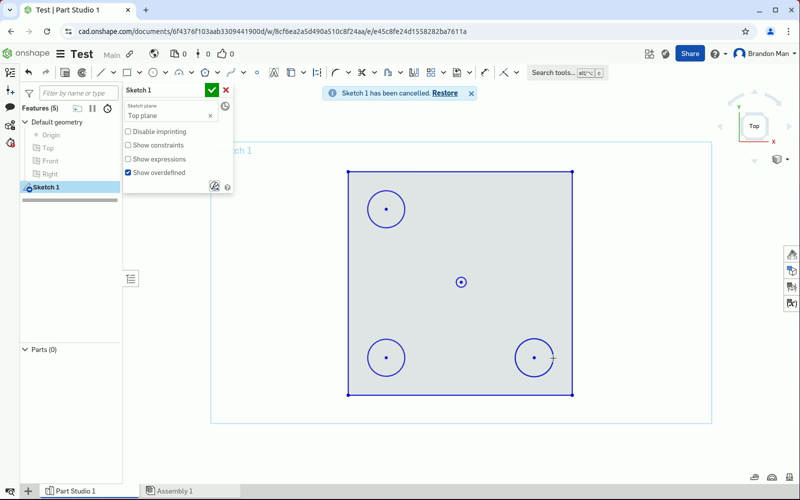
key_down(shift)
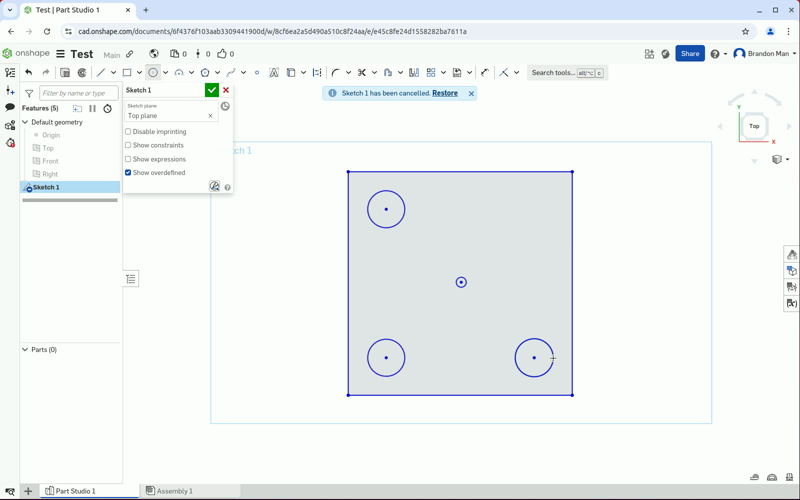
mouse_move(534, 209)
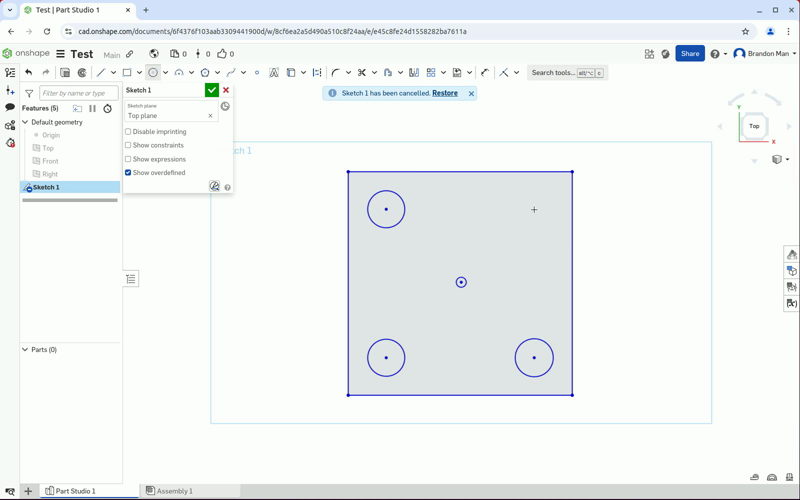
click(534, 209)
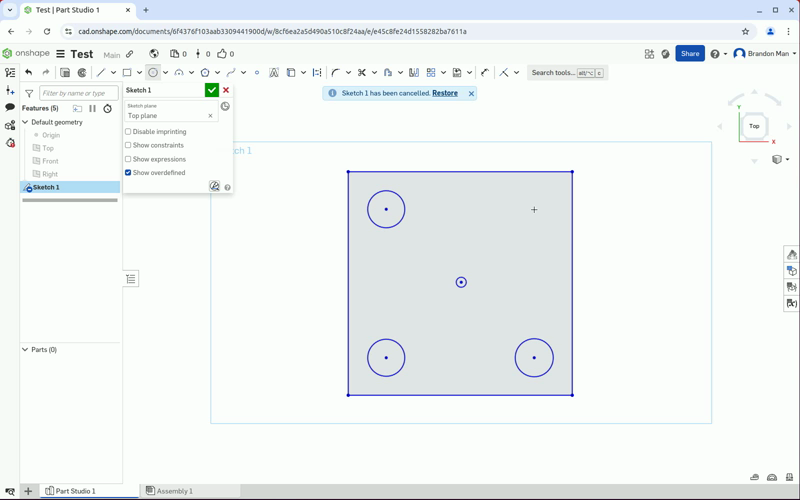
key_up(shift)
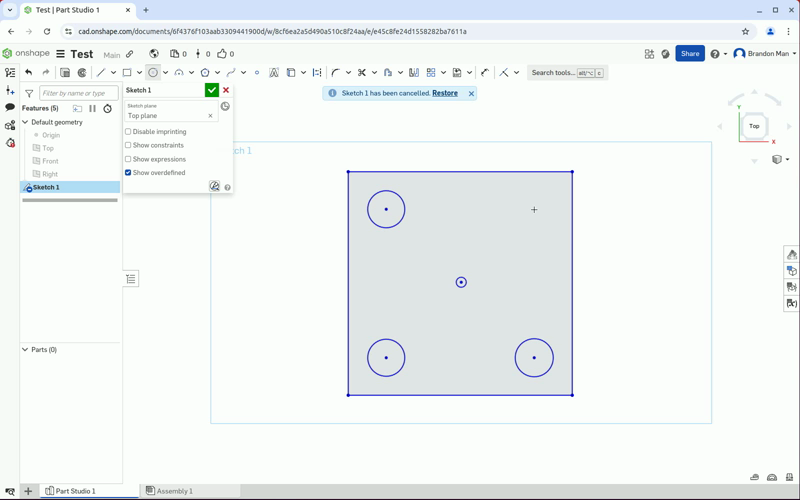
mouse_move(553, 209)
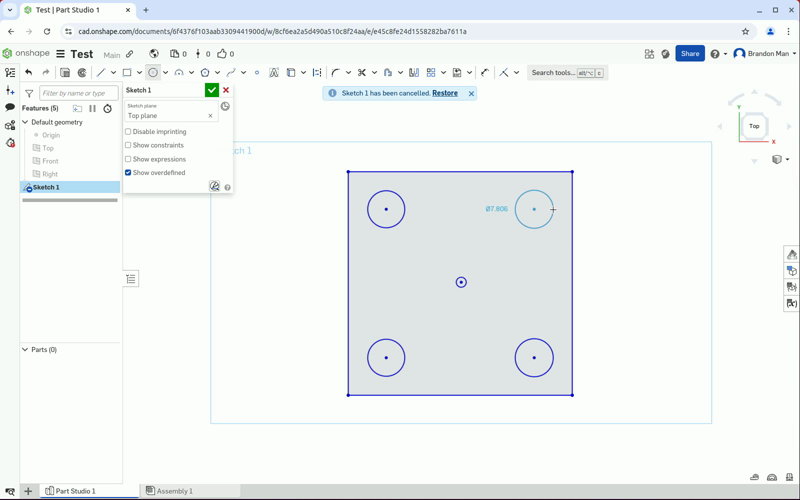
click(553, 209)
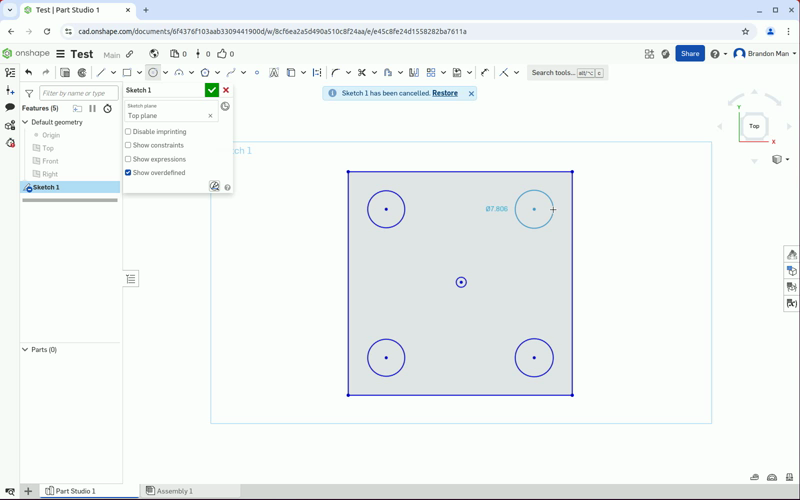
key(esc)
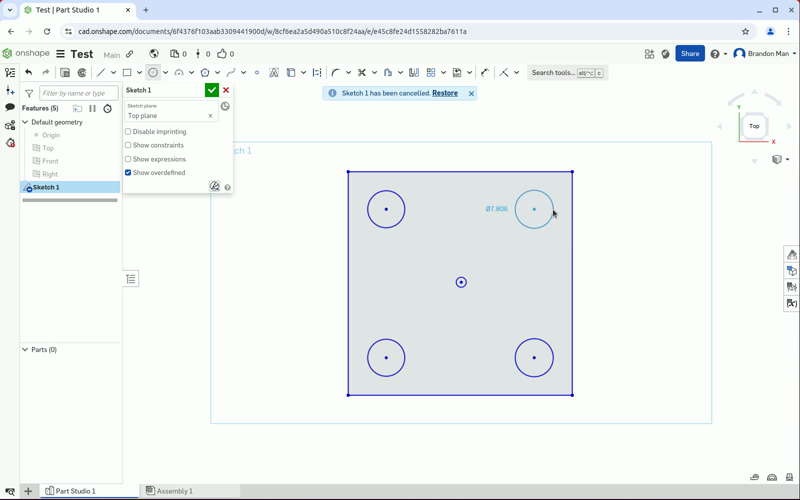
mouse_move(535, 282)
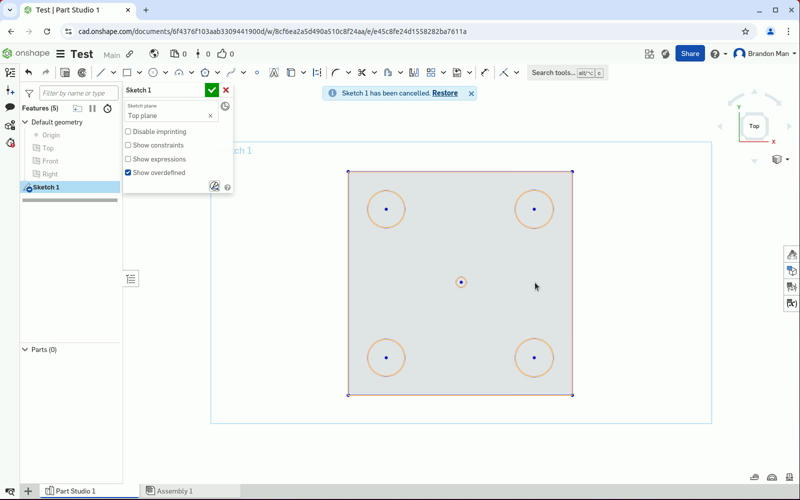
click(535, 282)
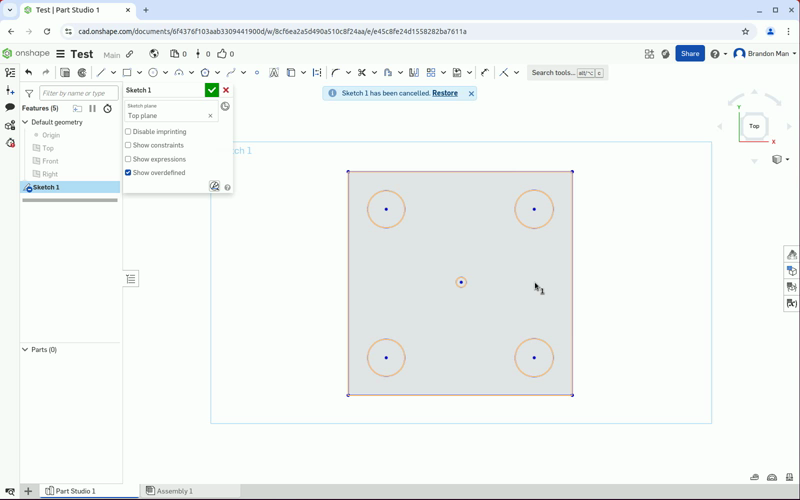
mouse_move(73, 352)
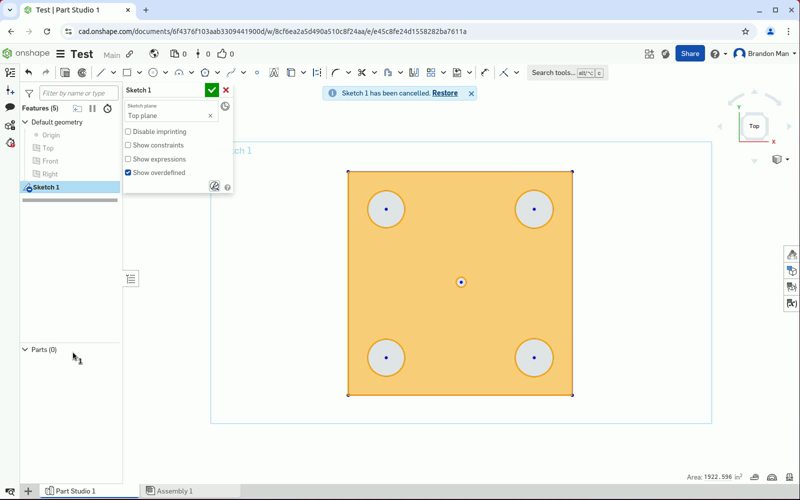
key(shift+y)
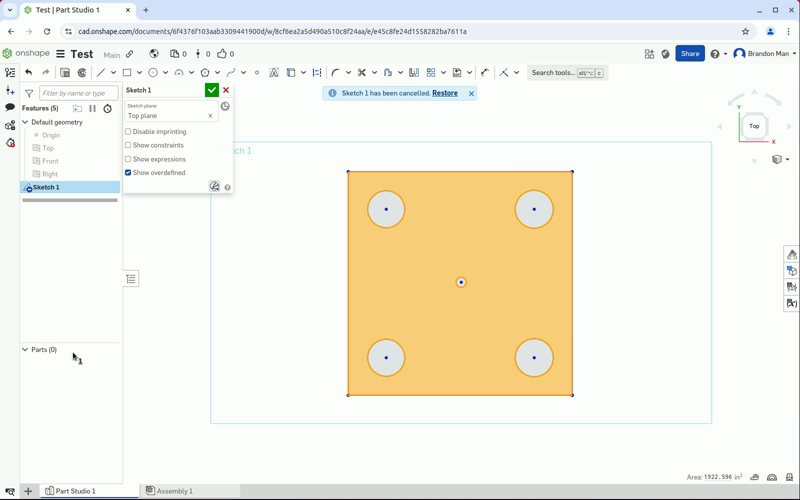
key(shift+e)
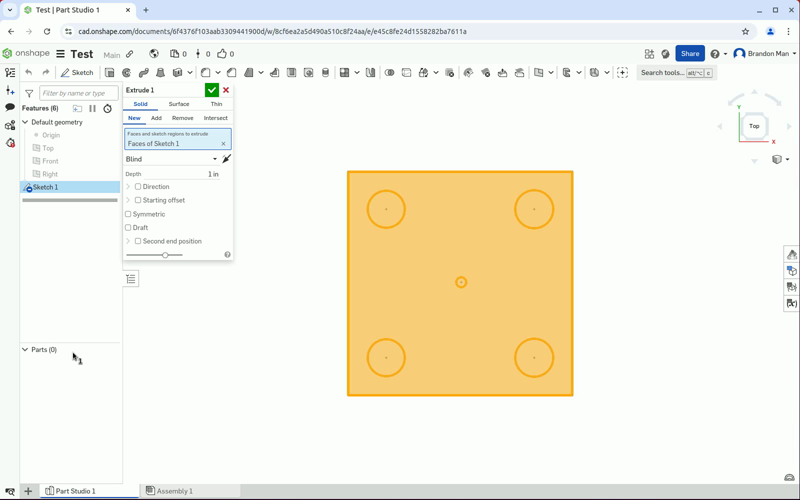
mouse_move(143, 106)
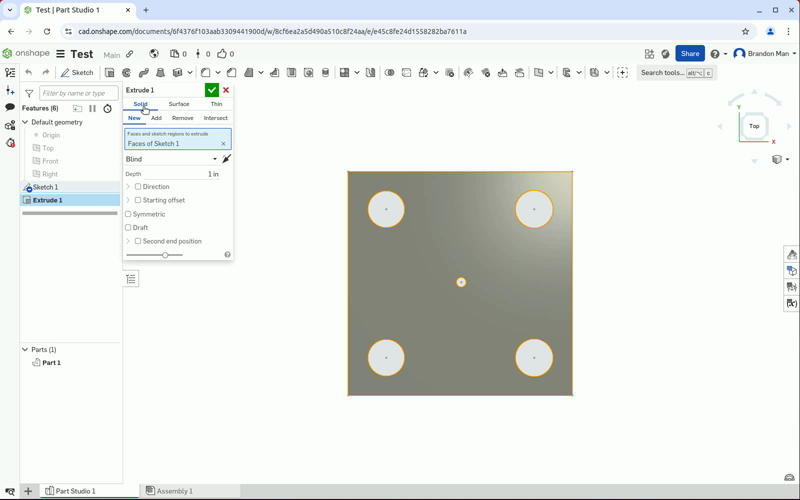
click(143, 106)
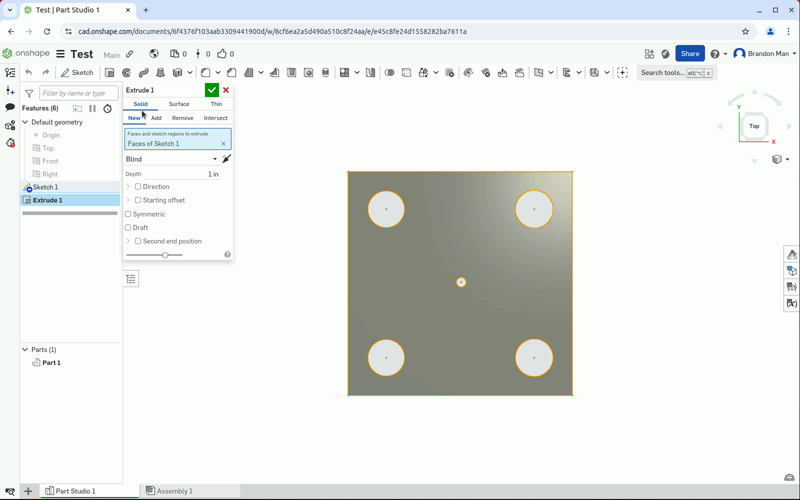
mouse_move(137, 120)
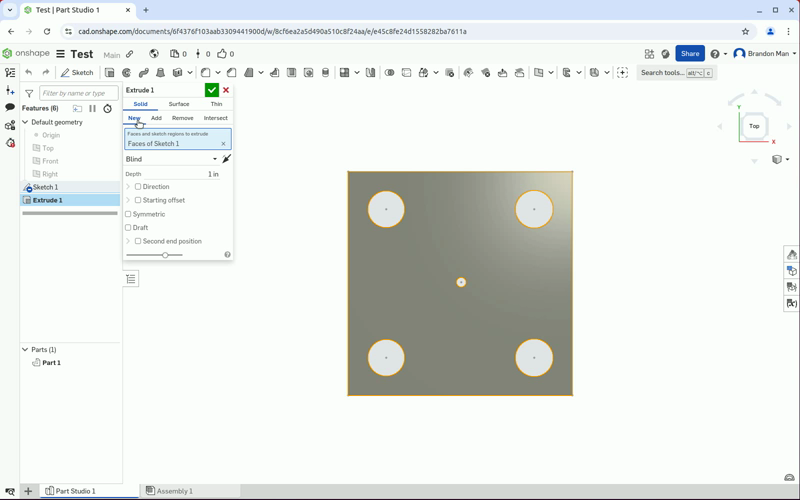
click(137, 120)
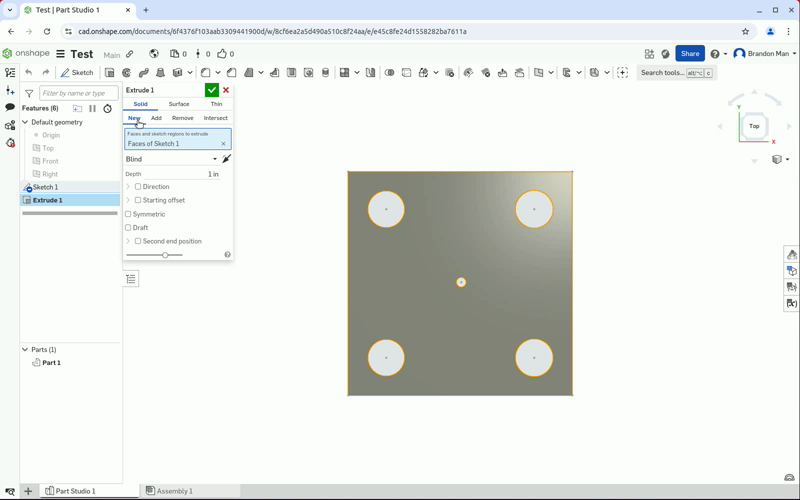
key(tab, 4)
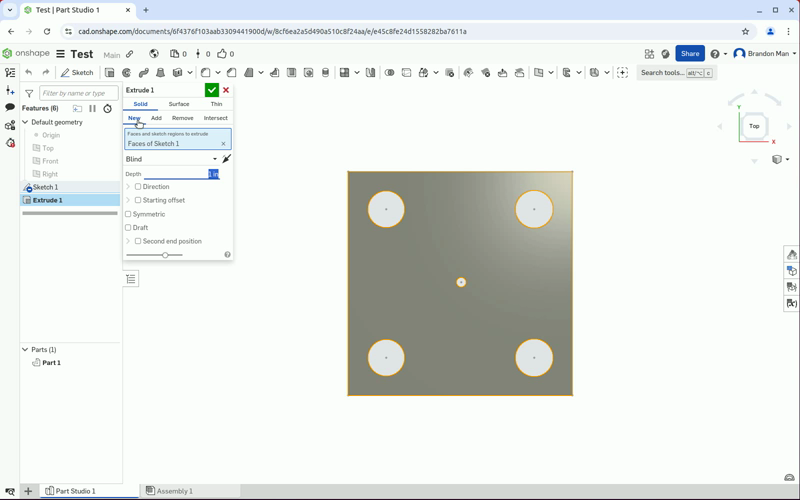
text(1.926)
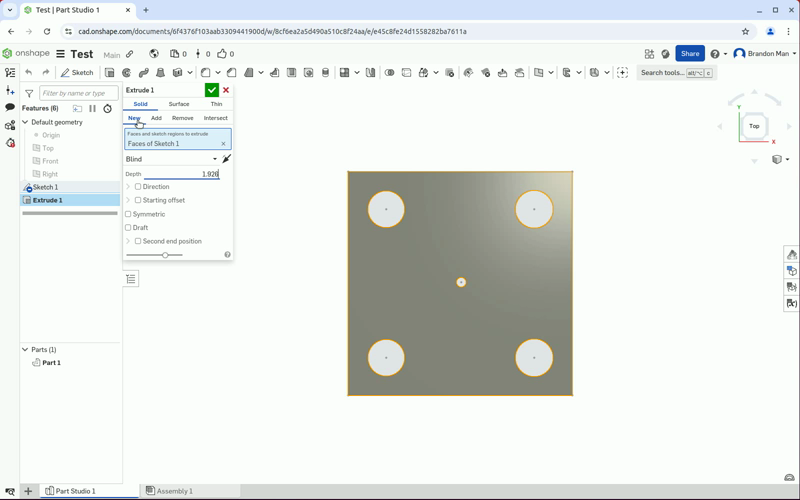
key(enter)
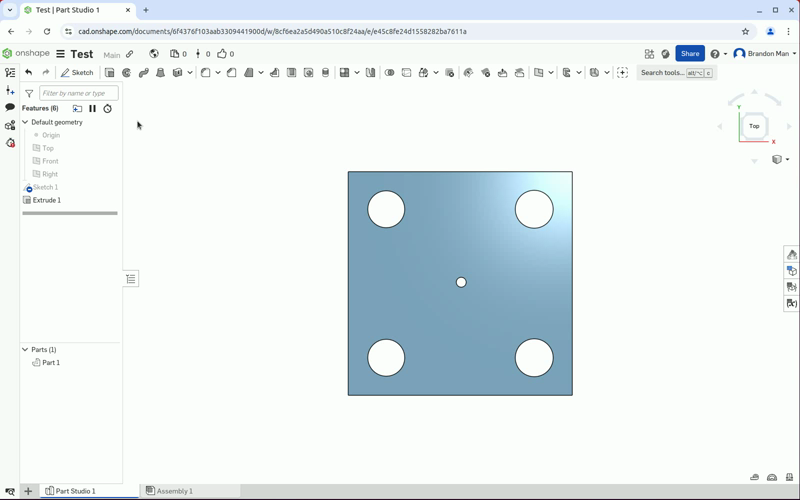
key(shift+h)
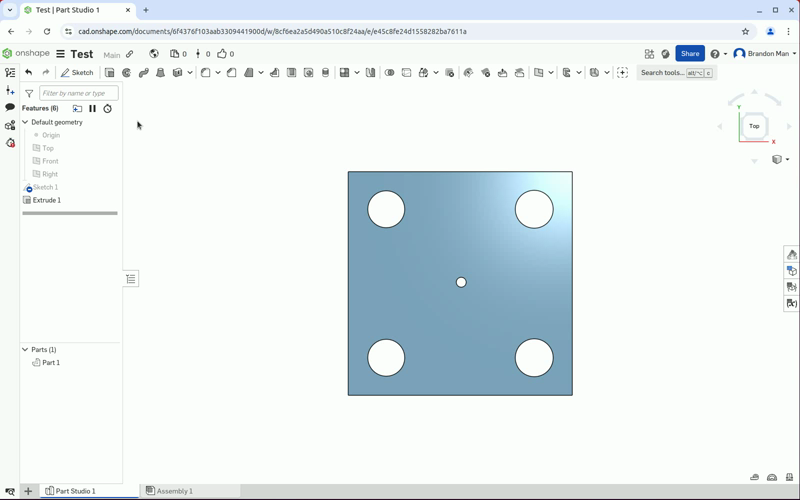
key(shift+h)
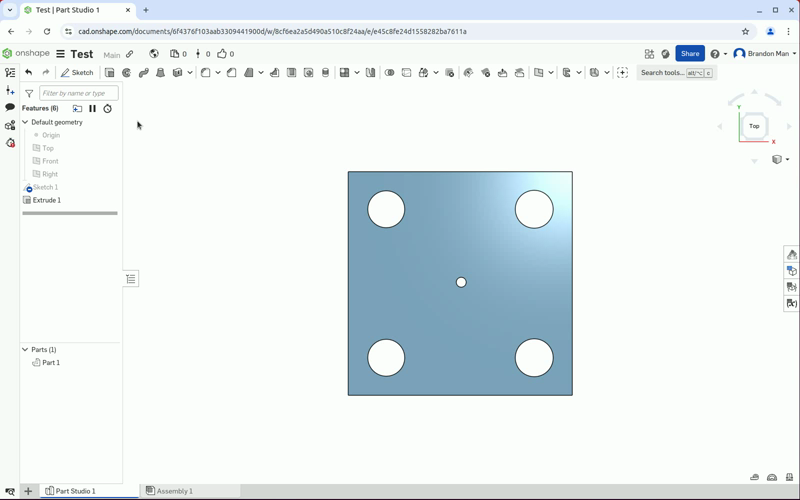
mouse_move(73, 189)
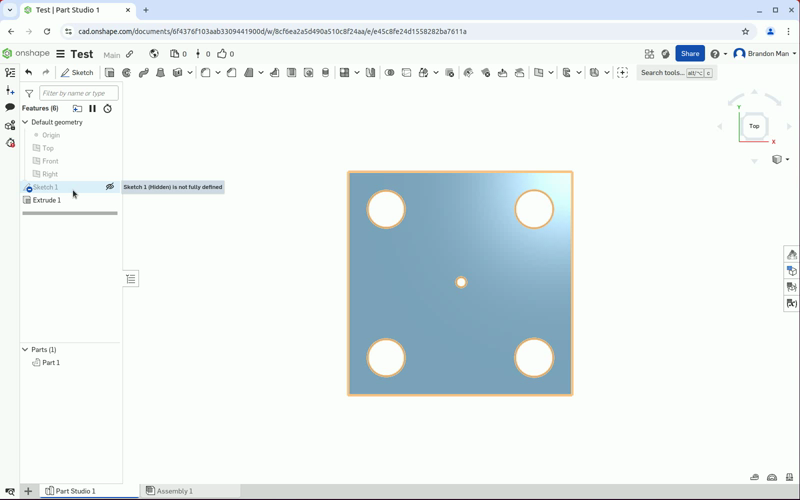
click(73, 189)
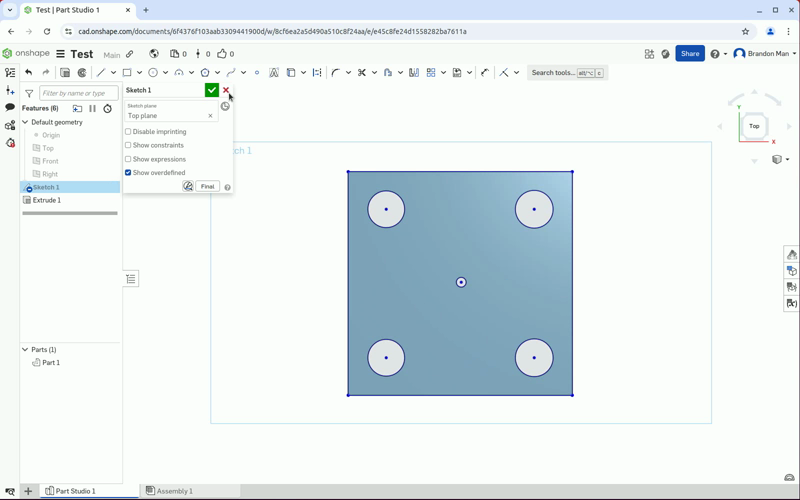
mouse_move(229, 92)
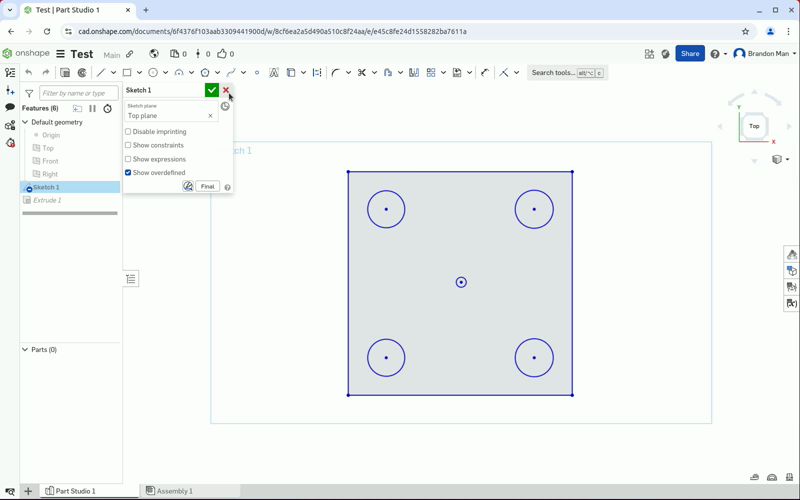
click(229, 92)
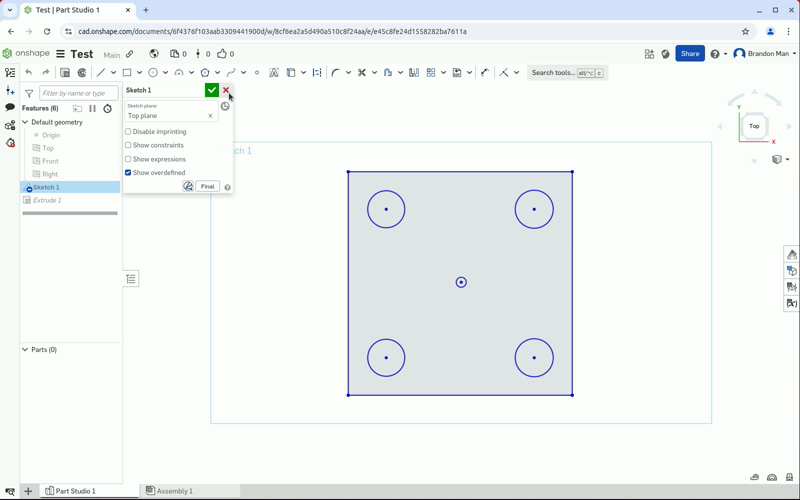
key(shift+s)
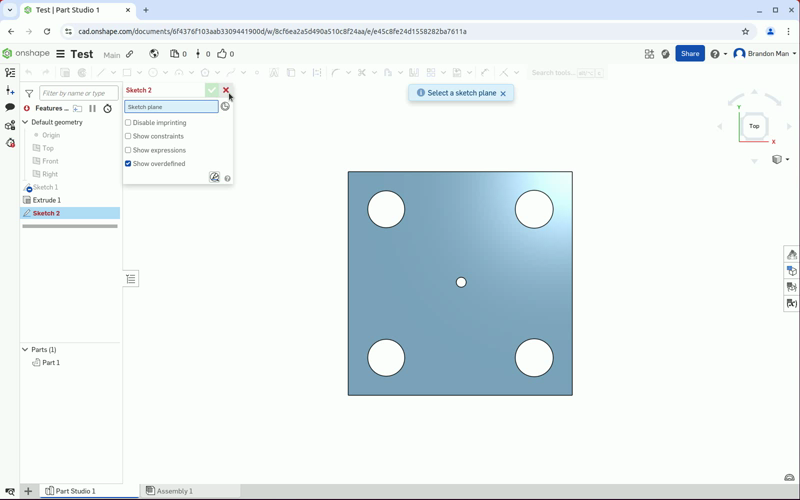
mouse_move(73, 150)
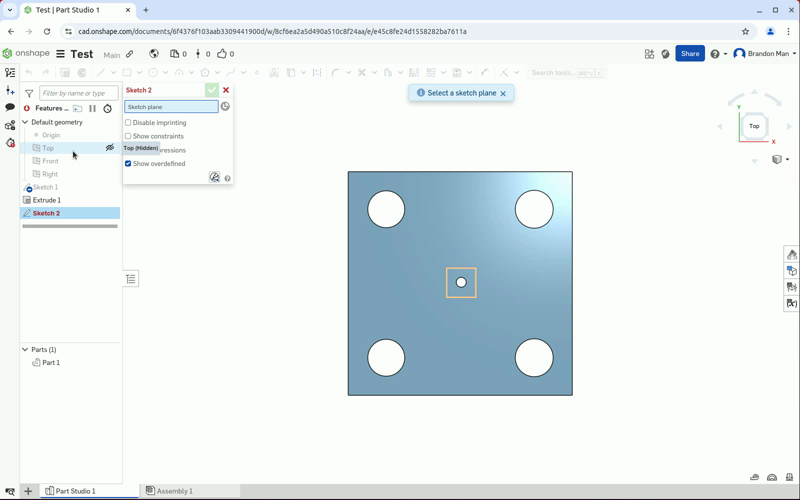
click(73, 150)
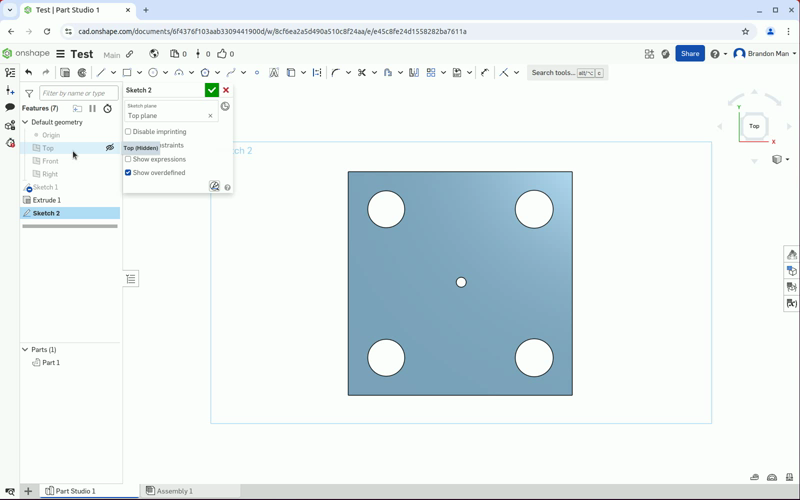
mouse_move(73, 352)
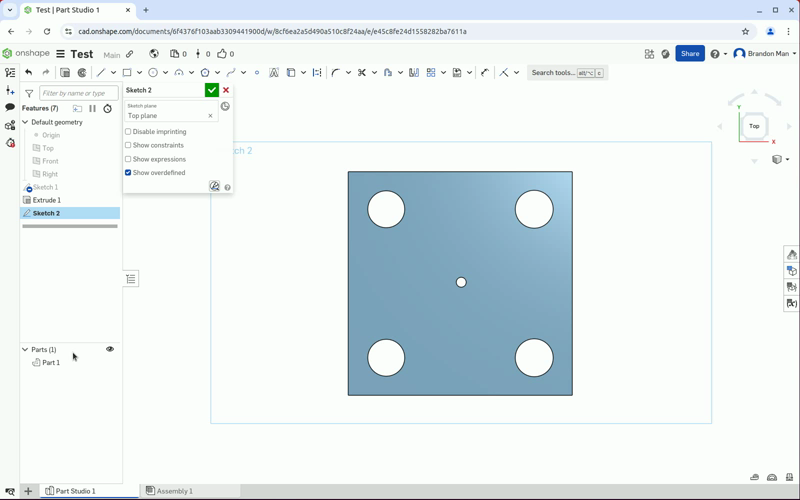
key(y)
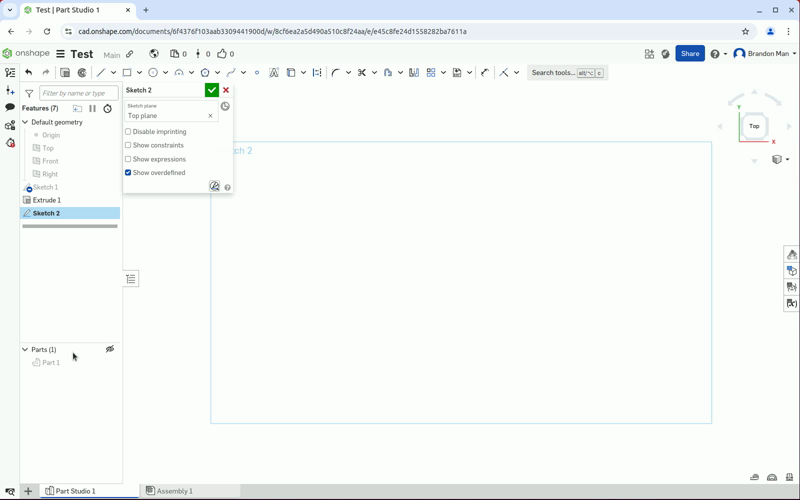
key(c)
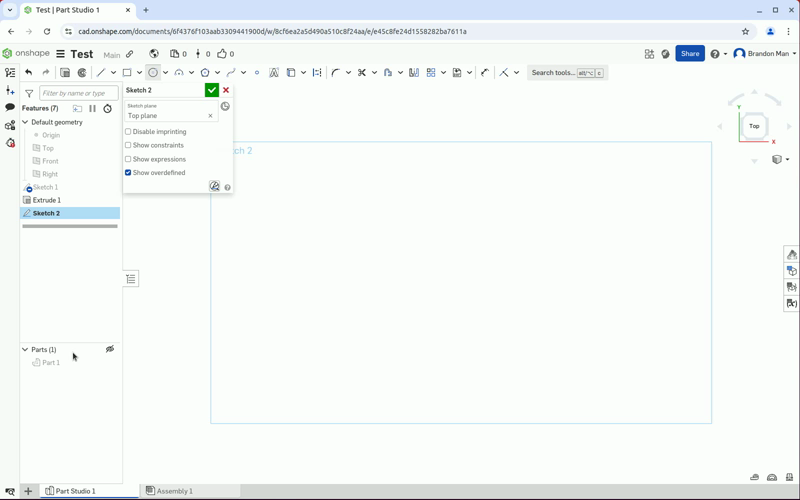
key_down(shift)
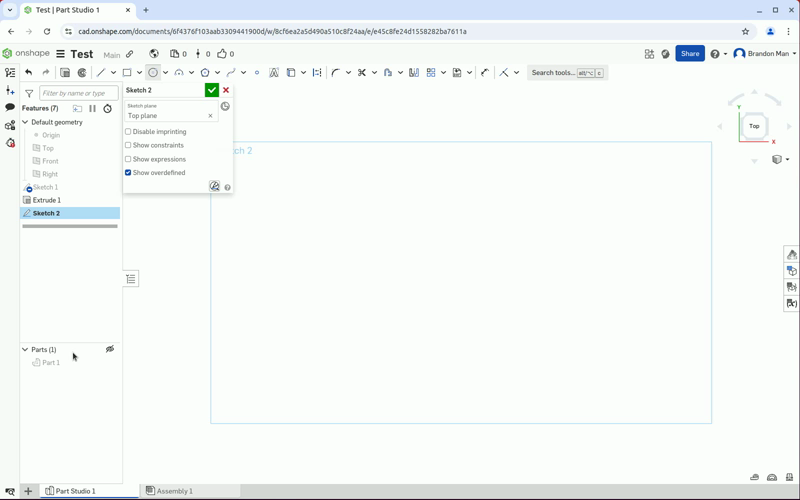
mouse_move(386, 357)
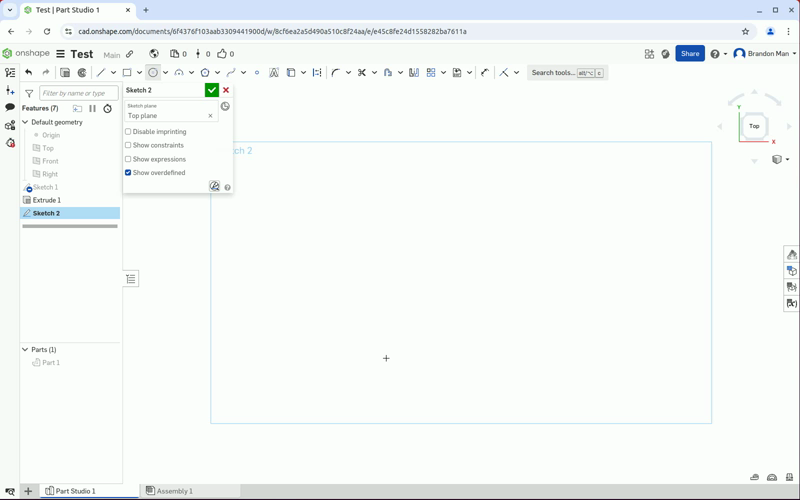
click(386, 357)
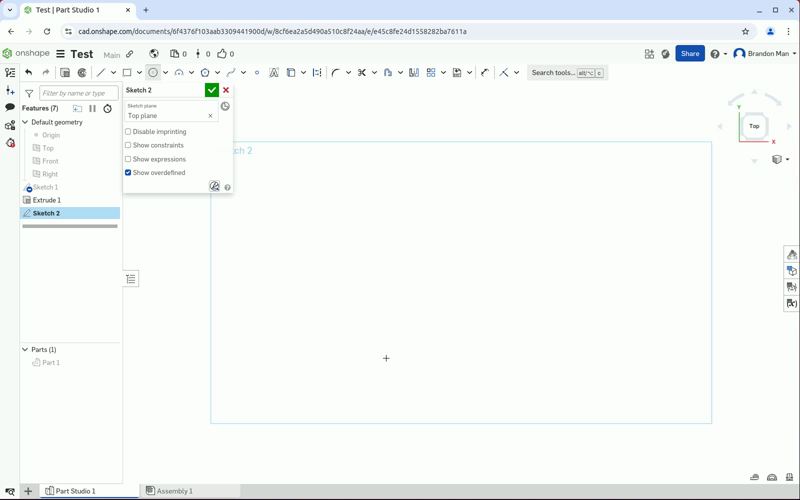
key_up(shift)
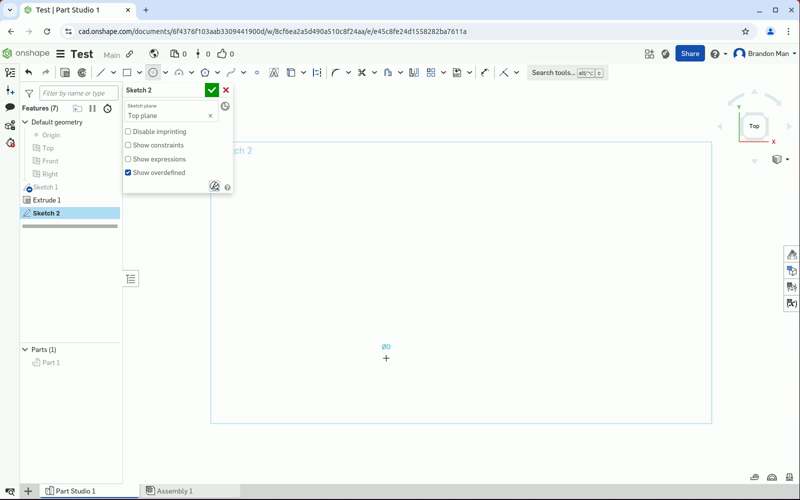
mouse_move(405, 357)
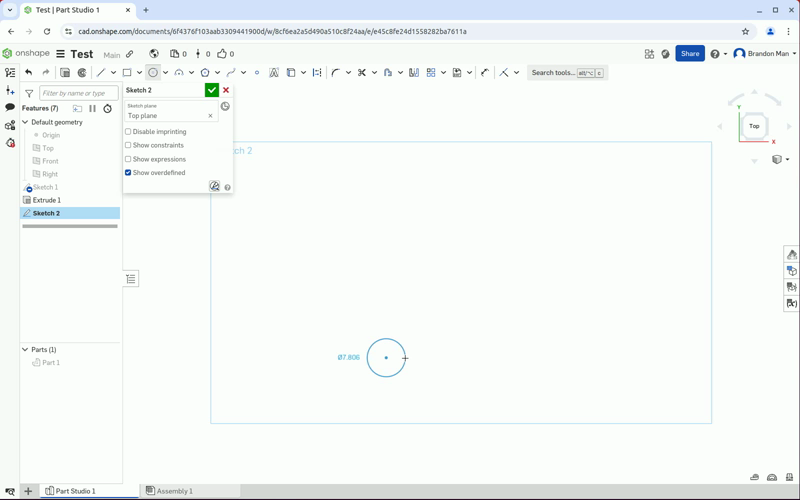
click(405, 357)
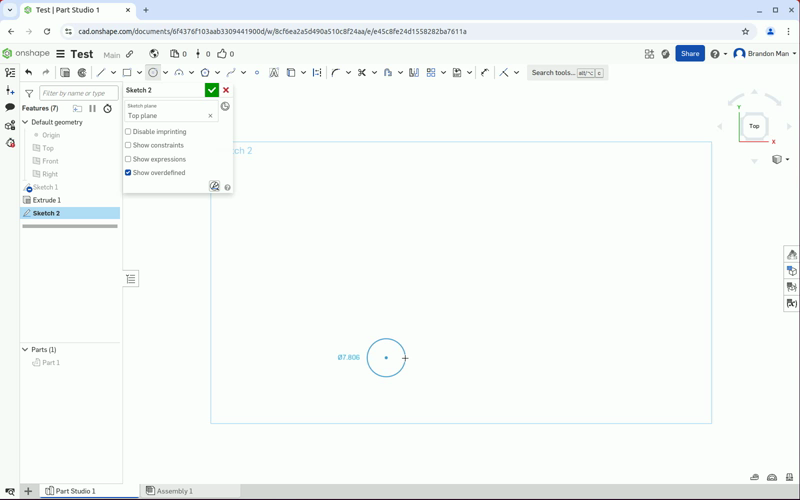
key(esc)
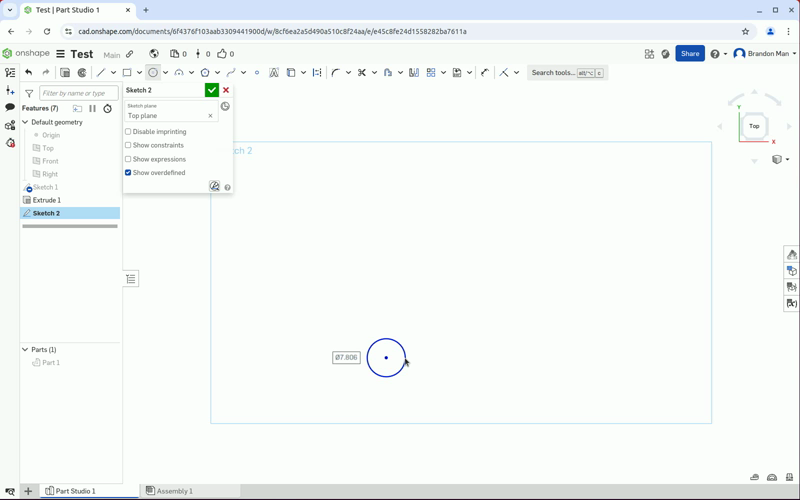
mouse_move(395, 373)
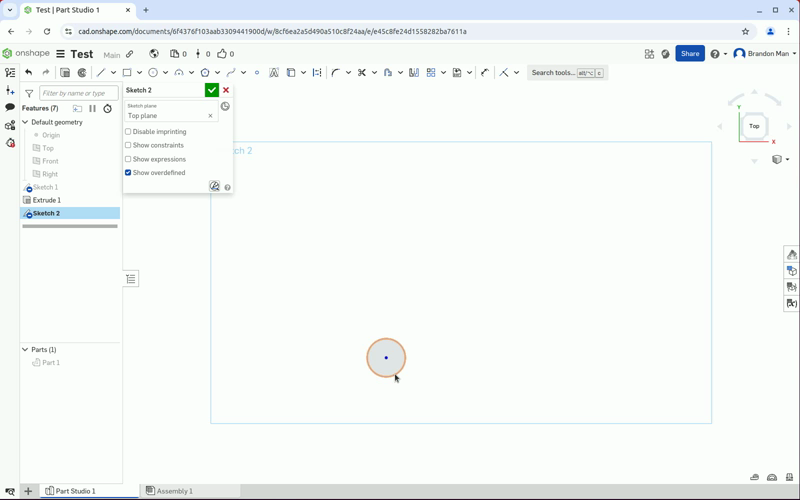
scroll(6)
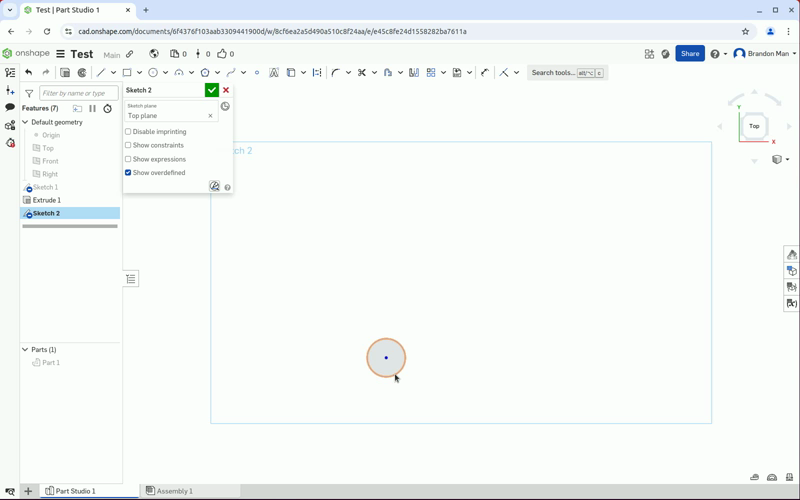
scroll(6)
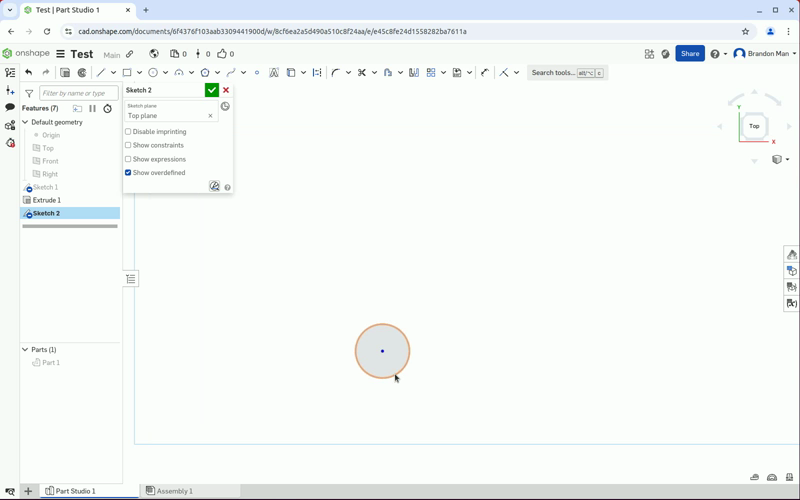
scroll(6)
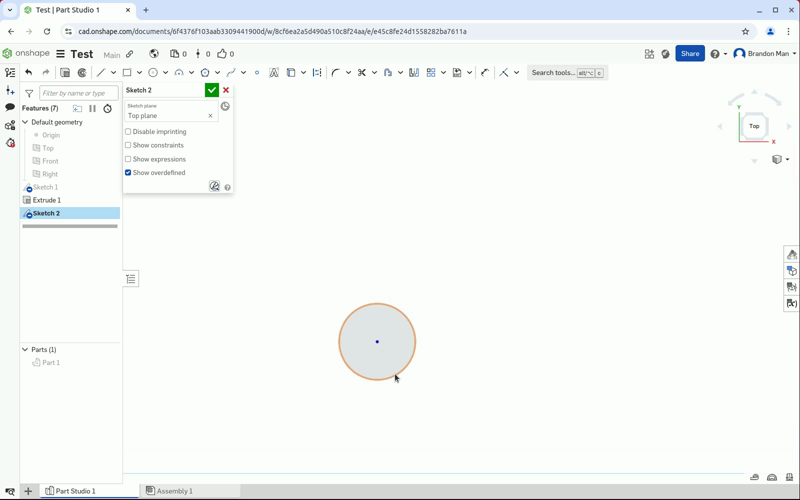
scroll(6)
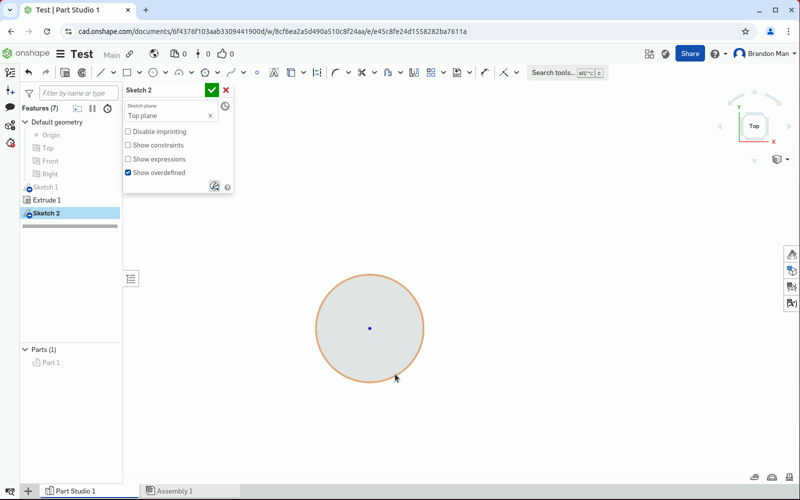
scroll(6)
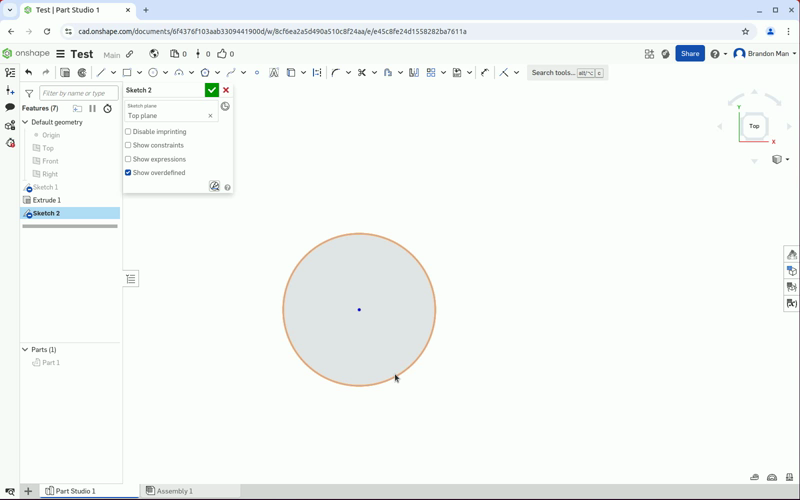
scroll(6)
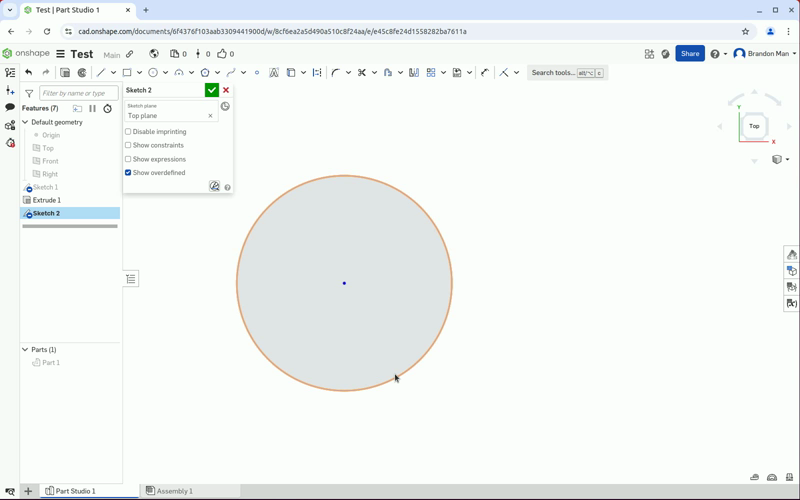
scroll(6)
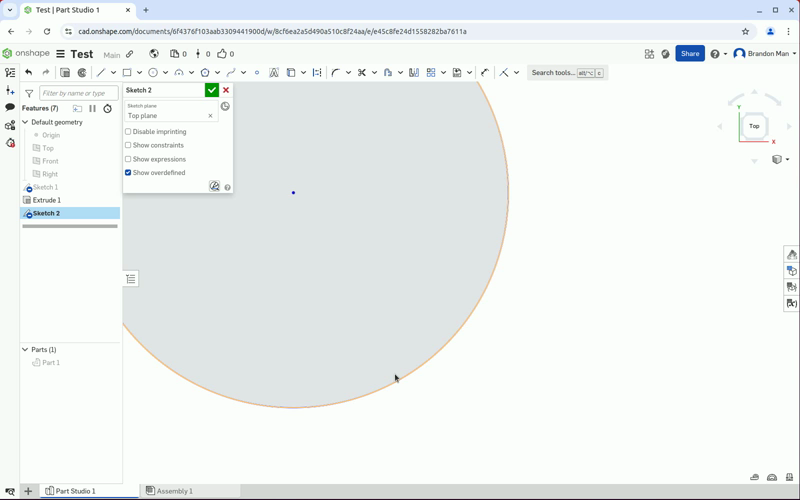
click(395, 373)
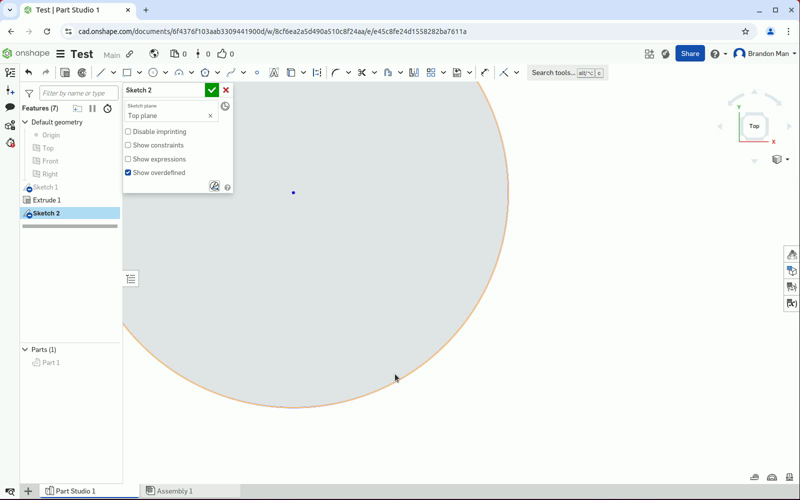
scroll(-6)
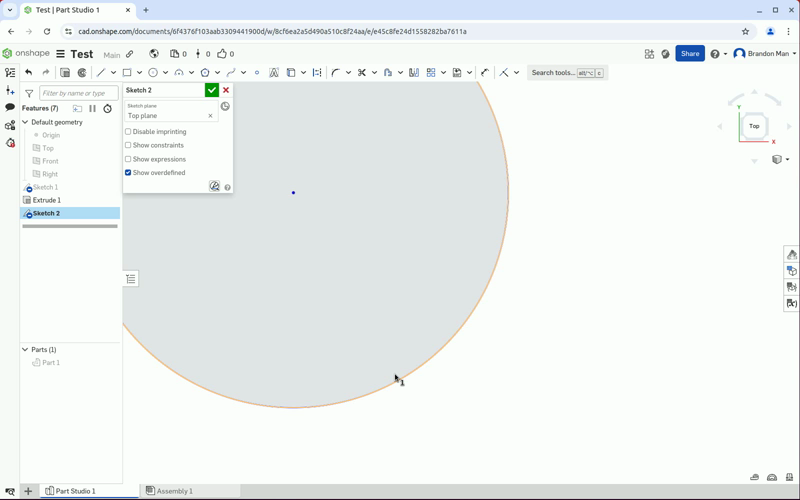
scroll(-6)
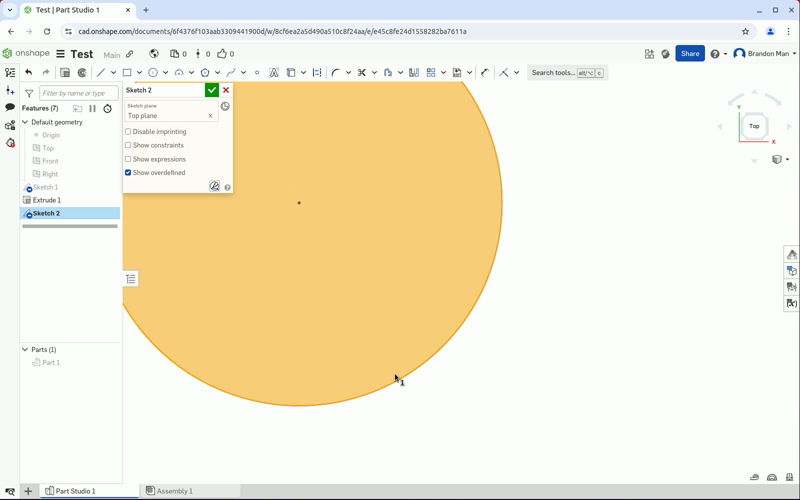
scroll(-6)
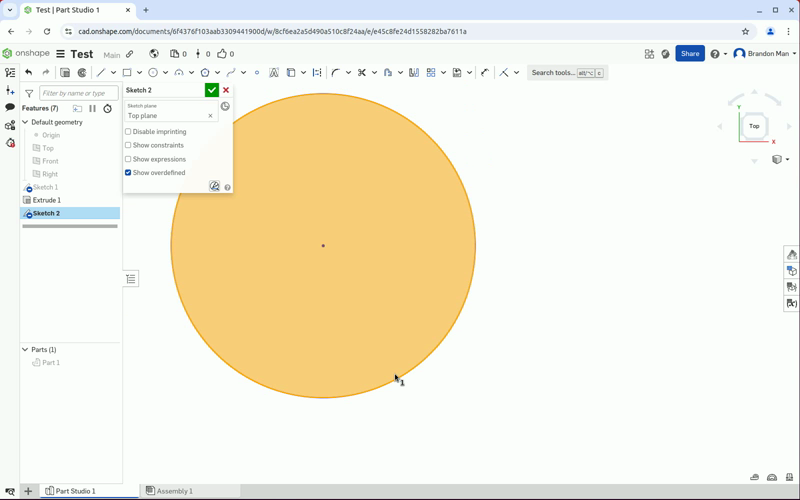
scroll(-6)
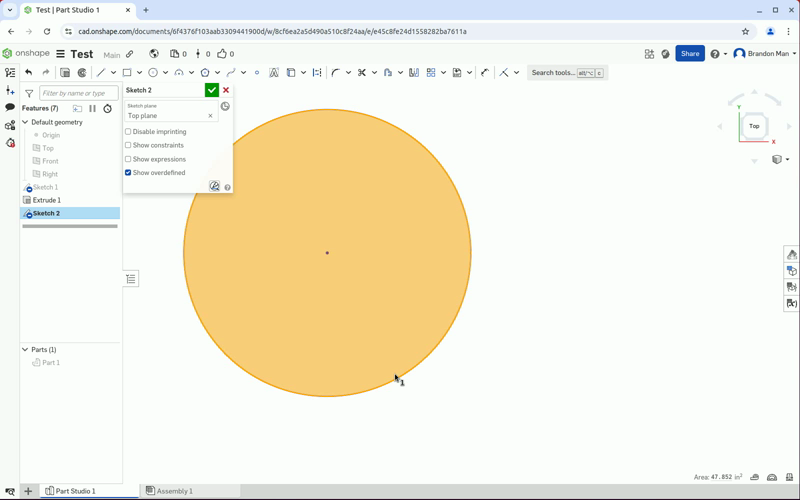
scroll(-6)
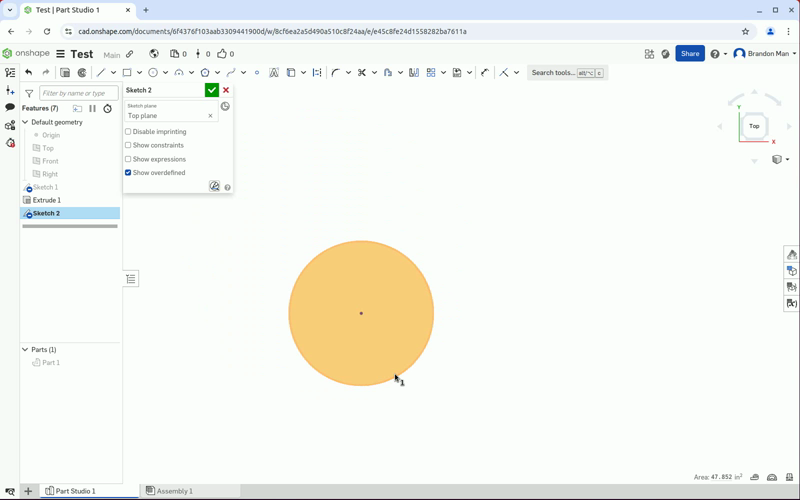
scroll(-6)
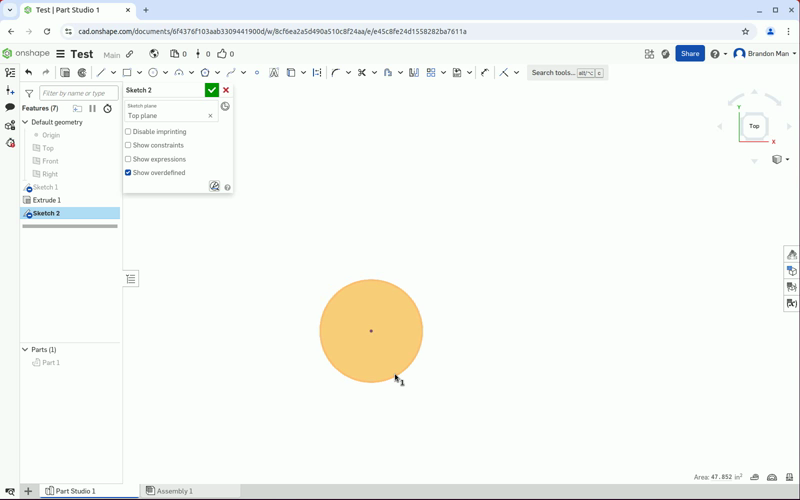
scroll(-6)
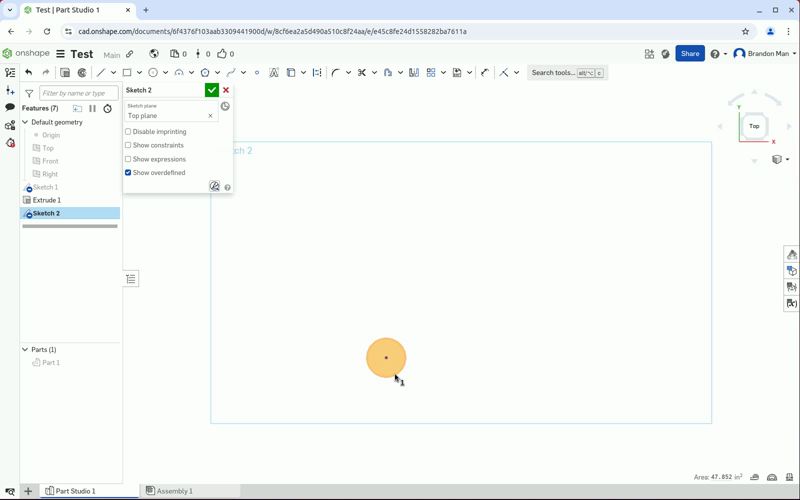
mouse_move(73, 352)
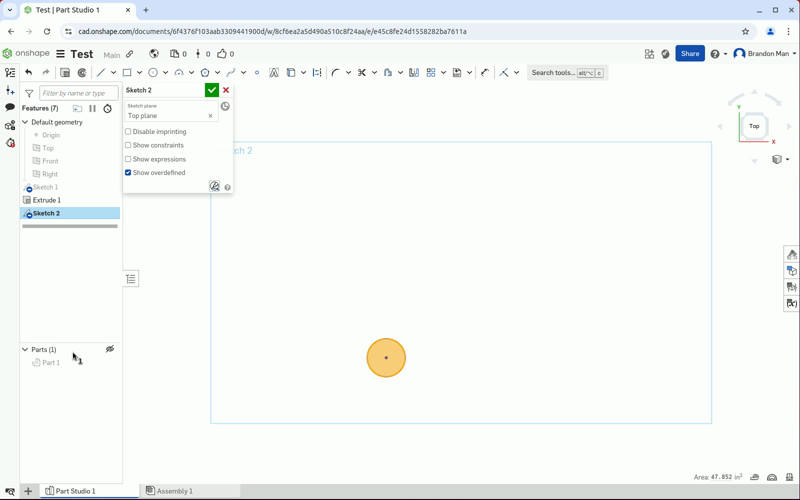
key(shift+y)
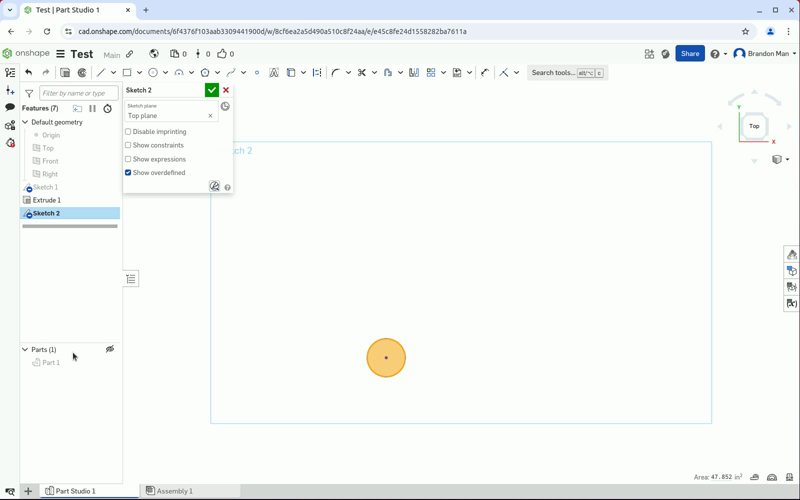
key(shift+e)
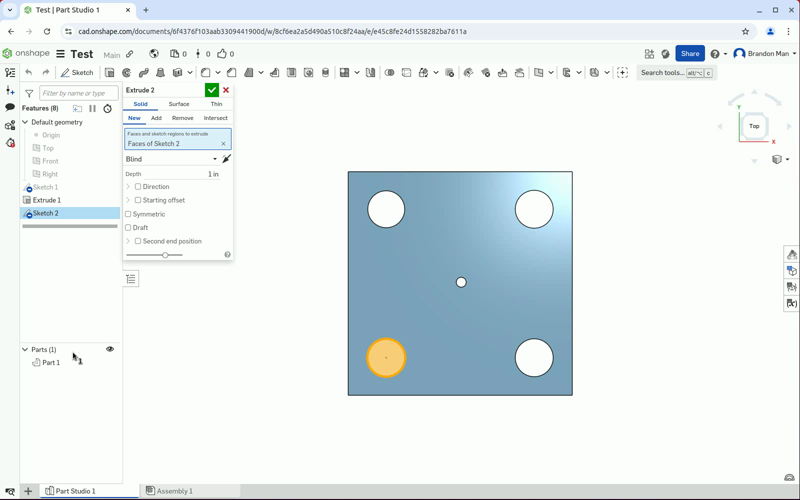
mouse_move(143, 106)
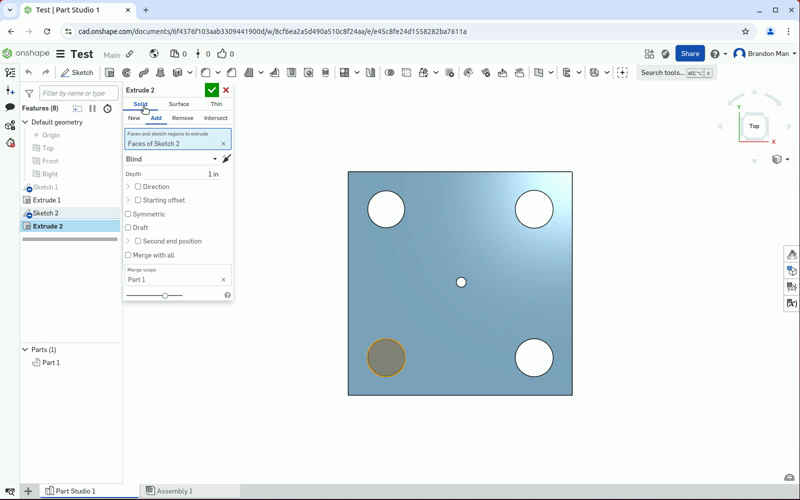
click(143, 106)
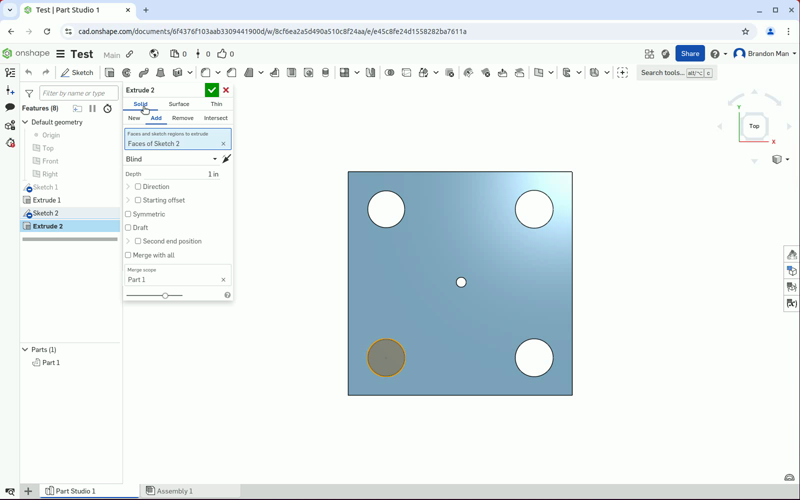
mouse_move(137, 120)
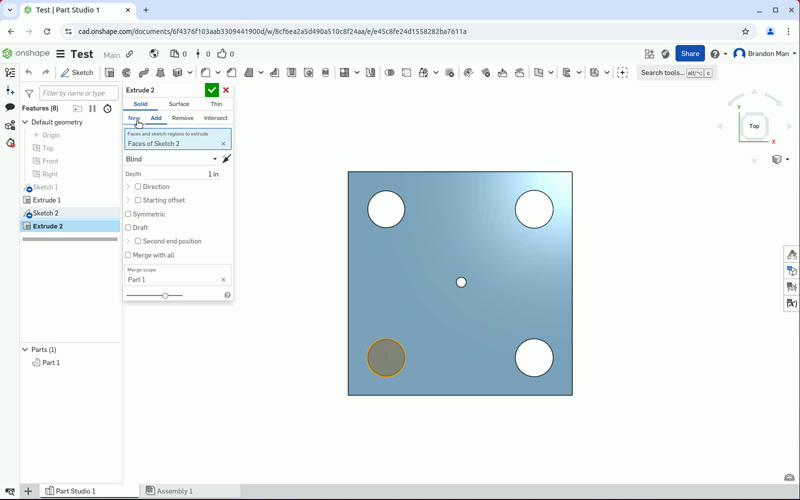
click(137, 120)
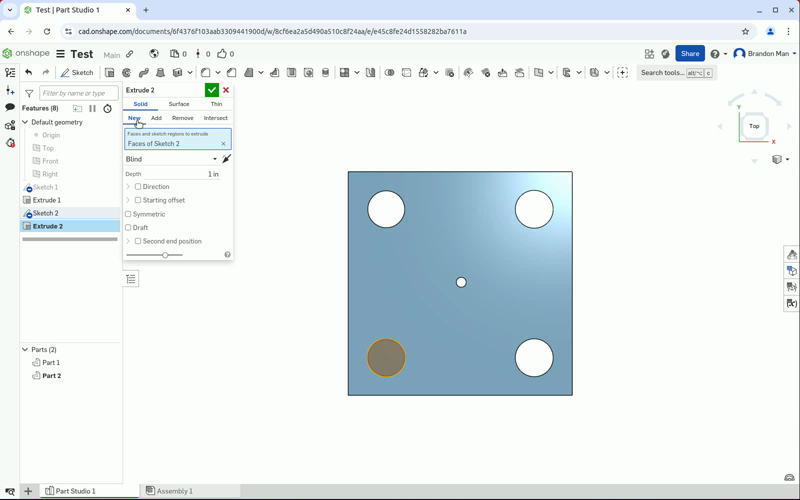
key(tab, 4)
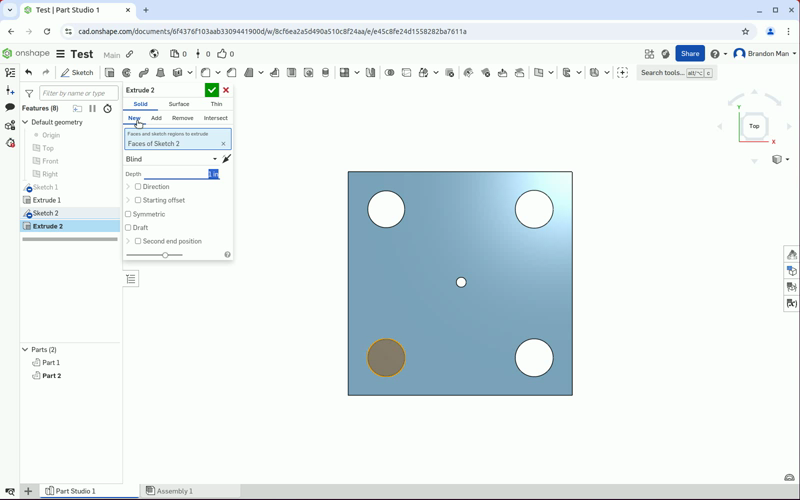
text(1.926)
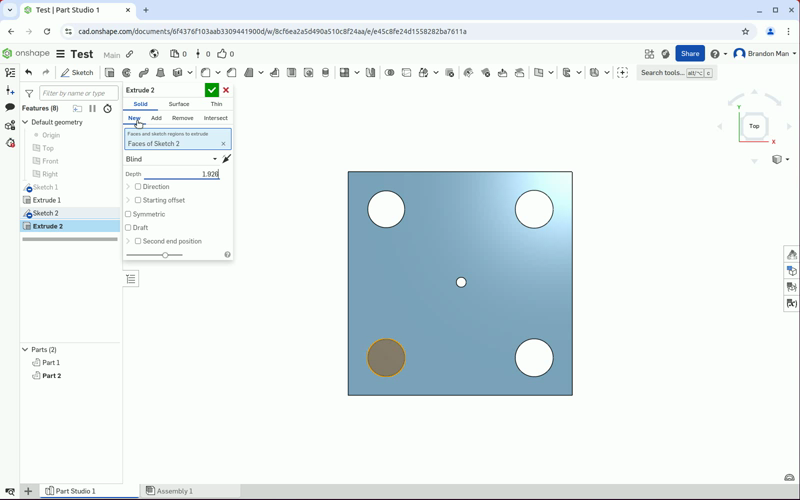
key(enter)
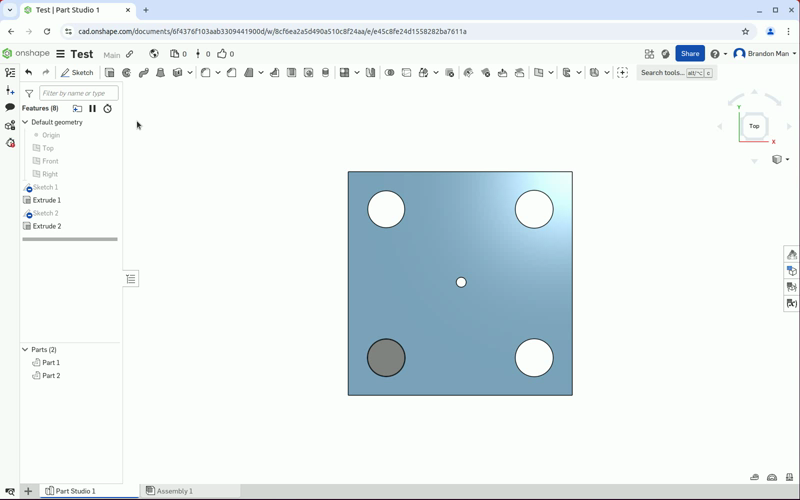
key(shift+h)
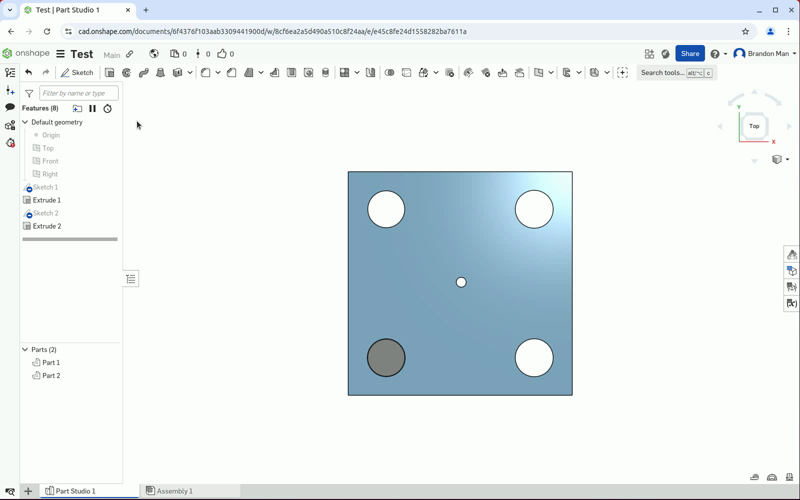
key(shift+h)
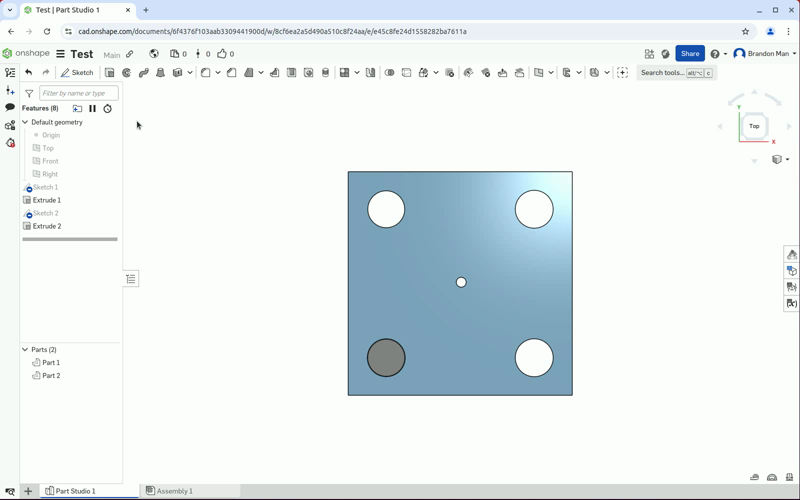
mouse_move(73, 189)
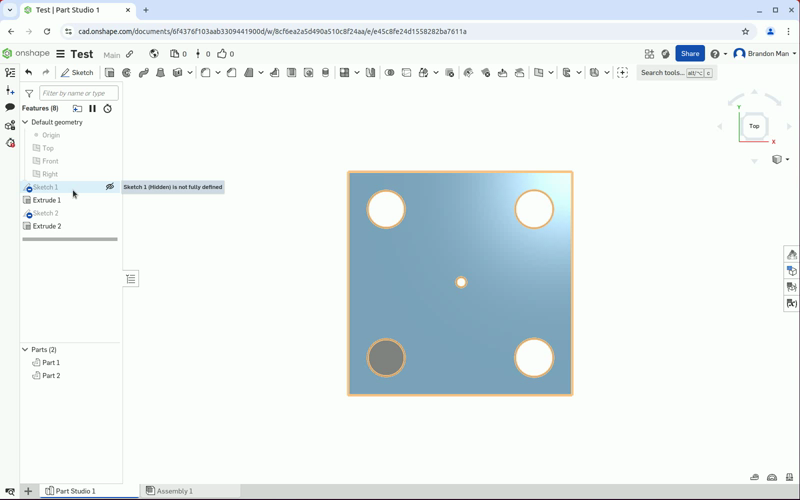
click(73, 189)
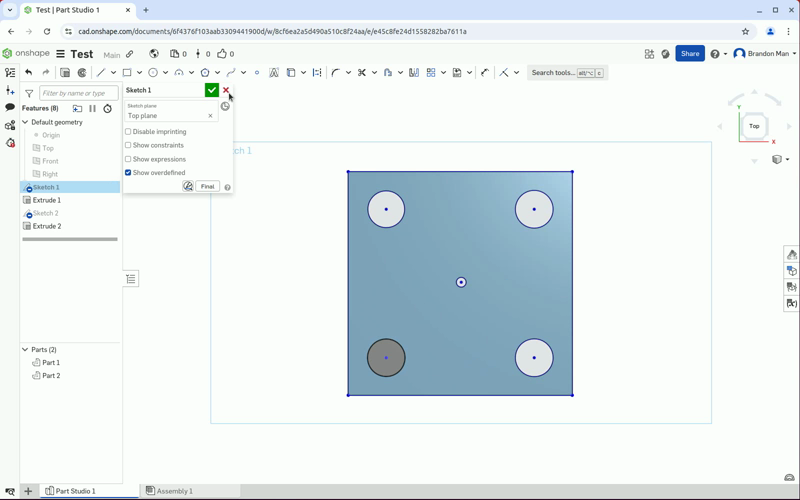
mouse_move(229, 92)
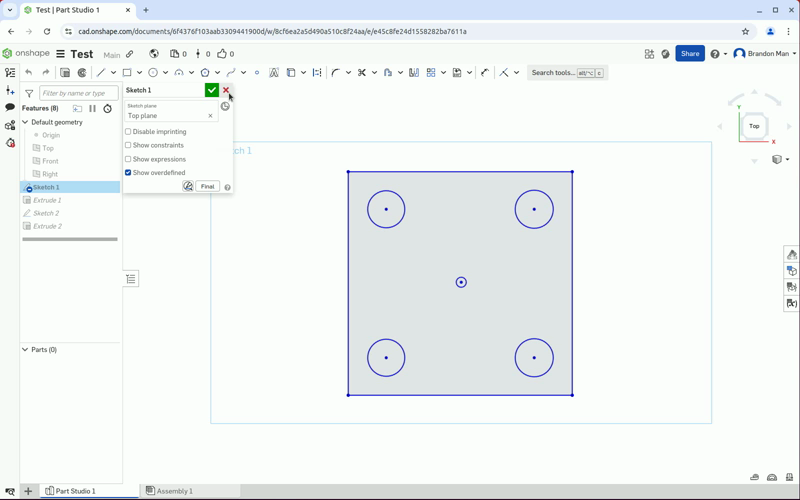
click(229, 92)
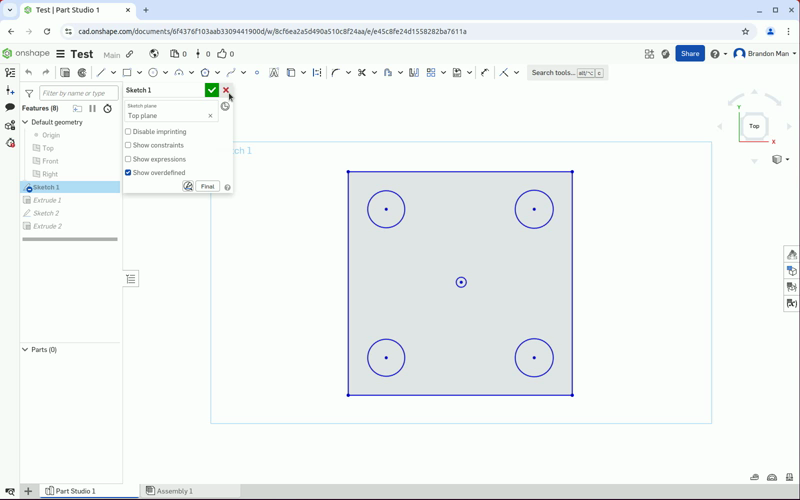
key(shift+s)
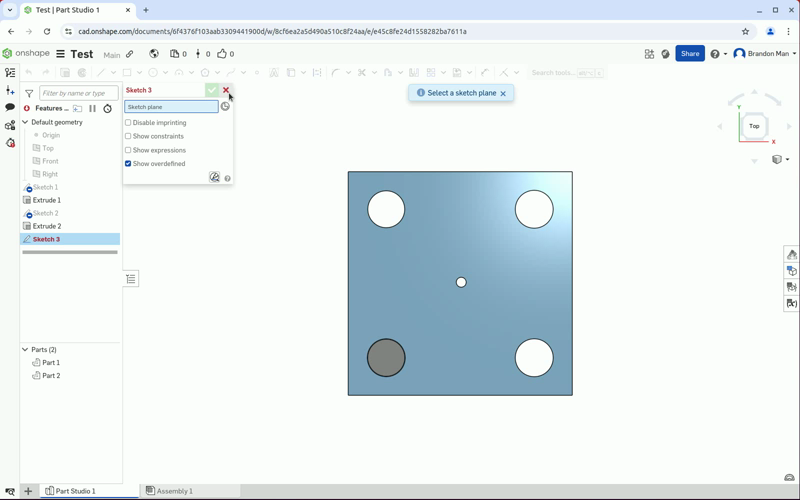
mouse_move(73, 150)
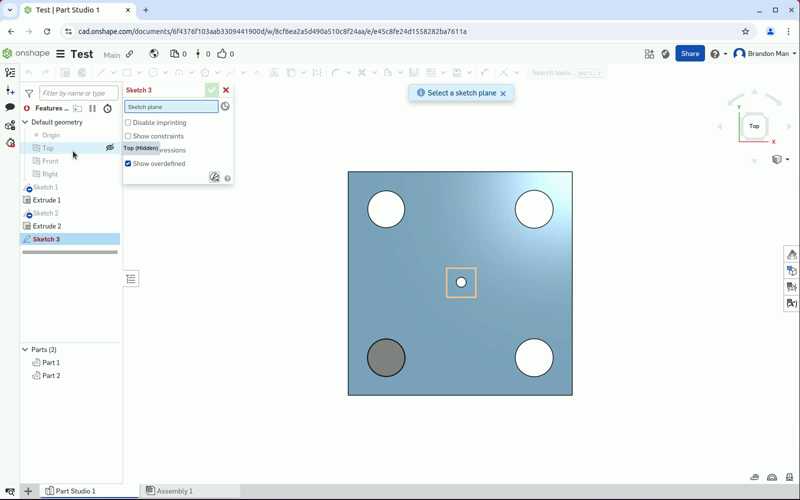
click(73, 150)
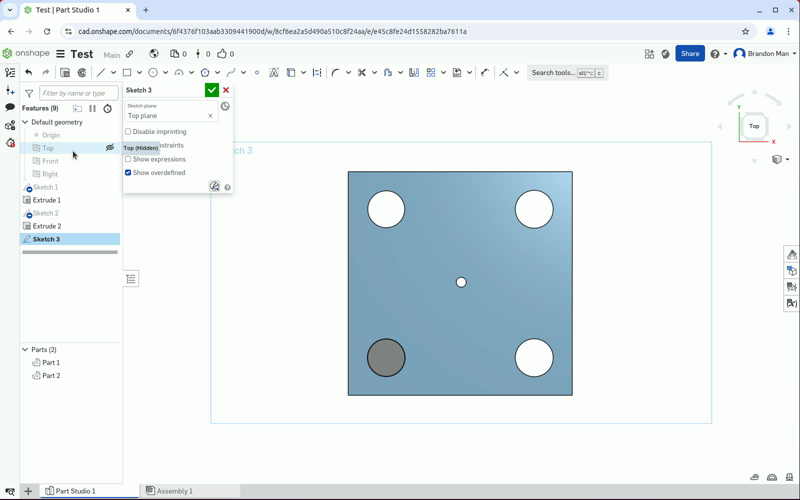
mouse_move(73, 352)
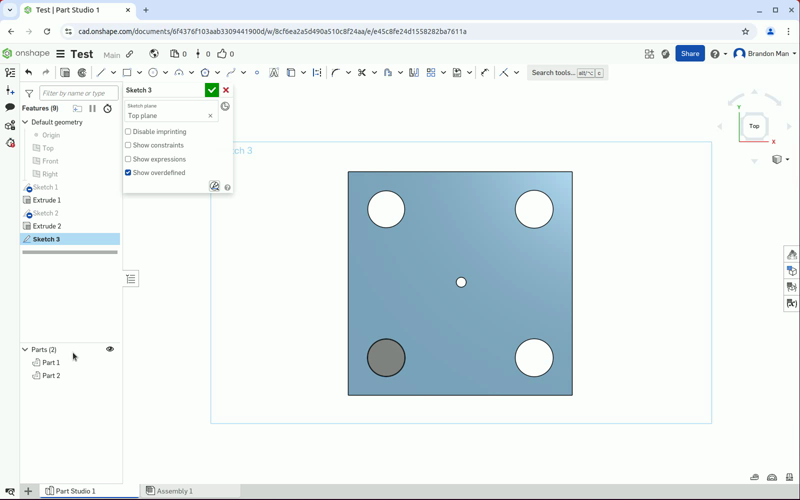
key(y)
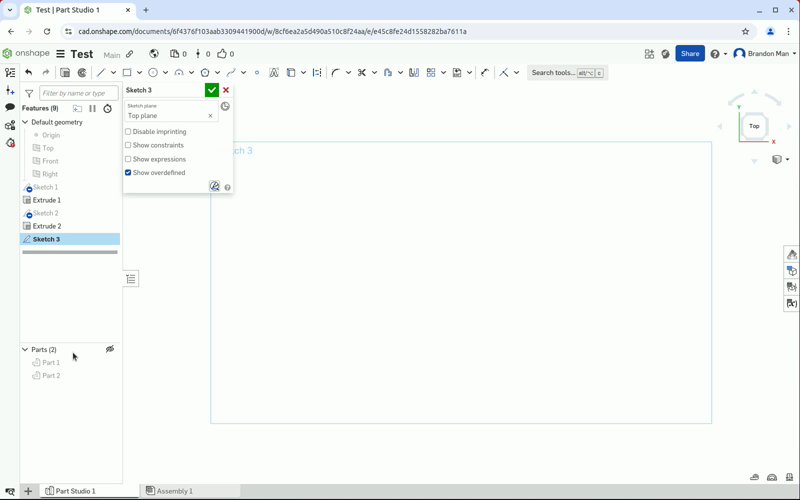
key(c)
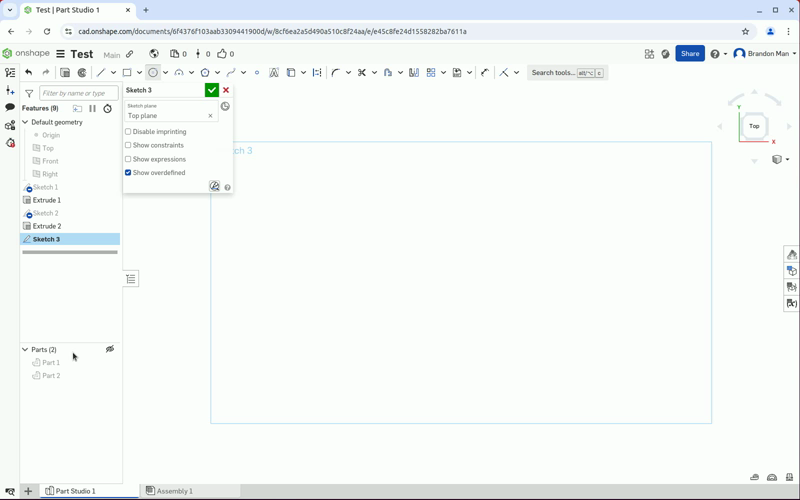
key_down(shift)
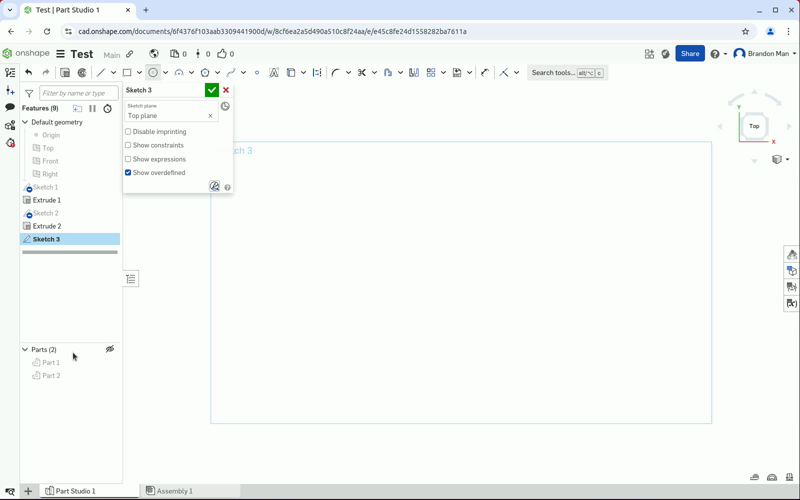
mouse_move(536, 357)
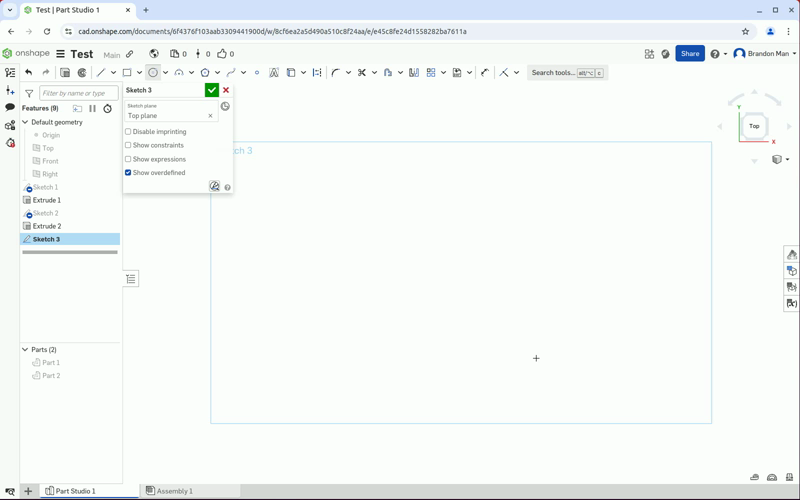
click(536, 357)
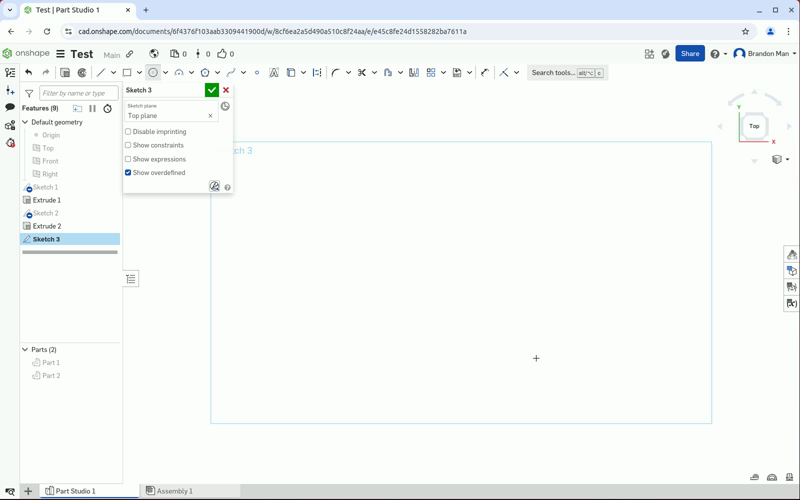
key_up(shift)
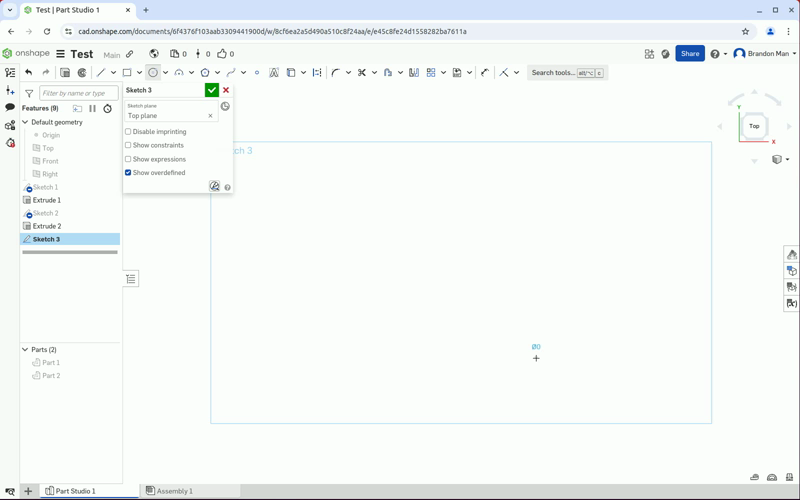
mouse_move(555, 357)
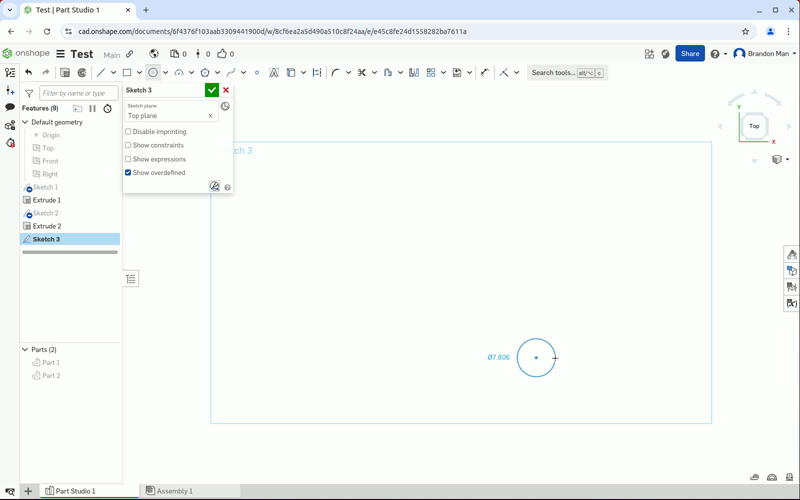
click(555, 357)
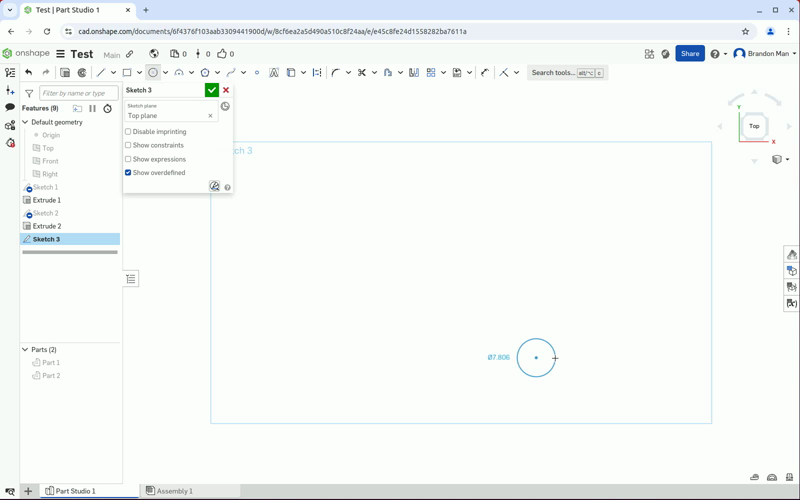
key(esc)
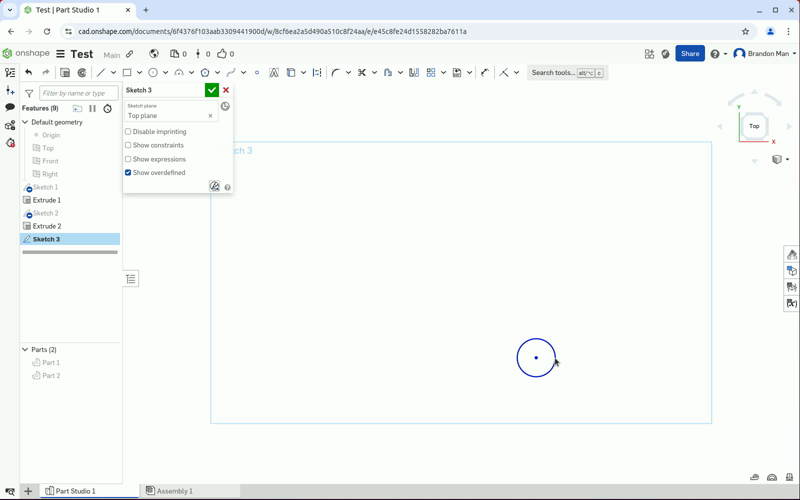
mouse_move(542, 365)
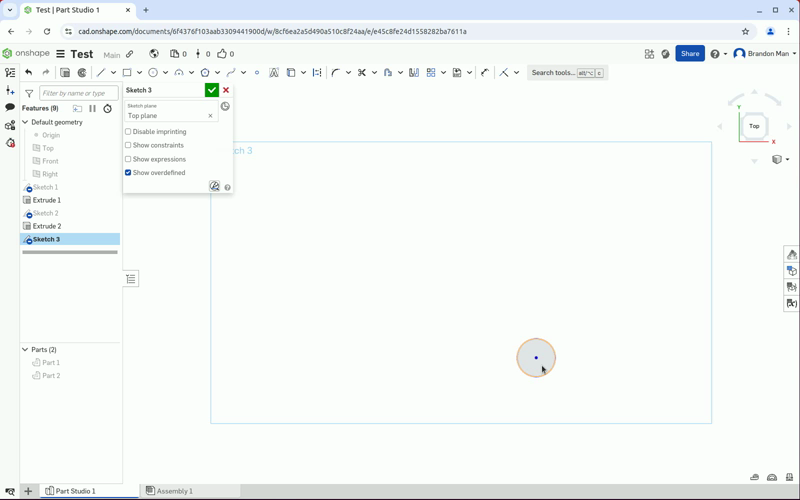
scroll(6)
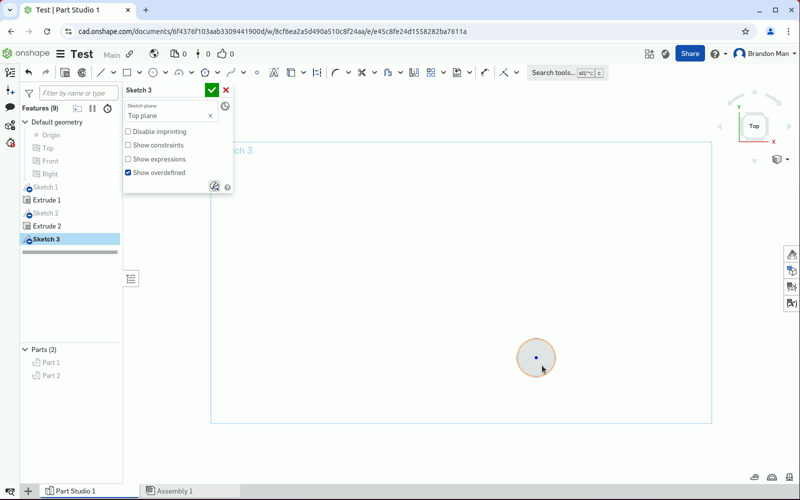
scroll(6)
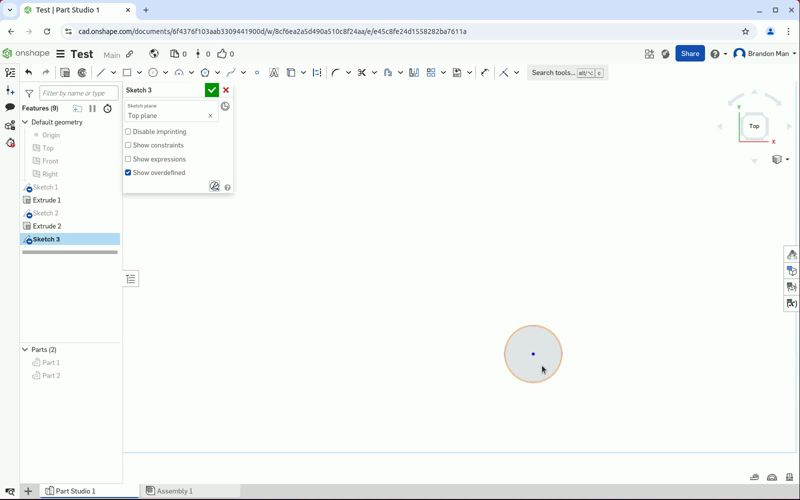
scroll(6)
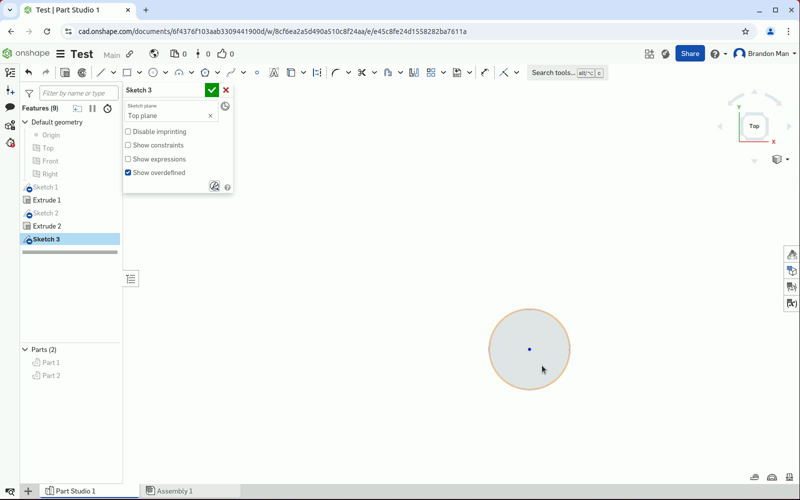
scroll(6)
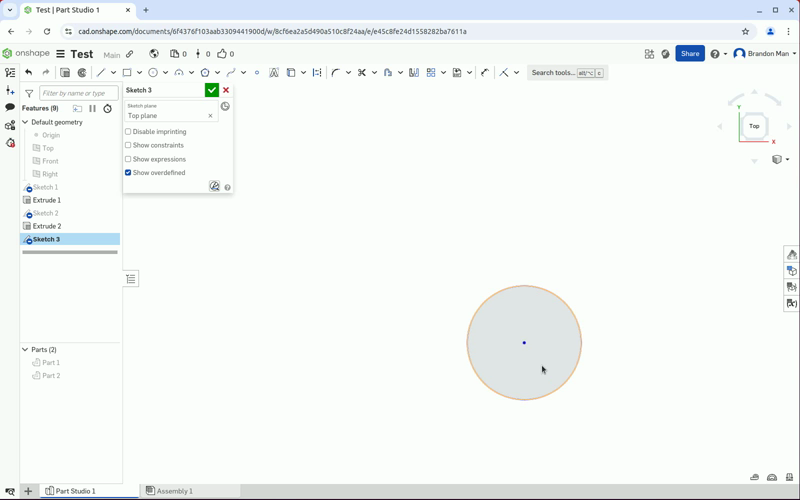
scroll(6)
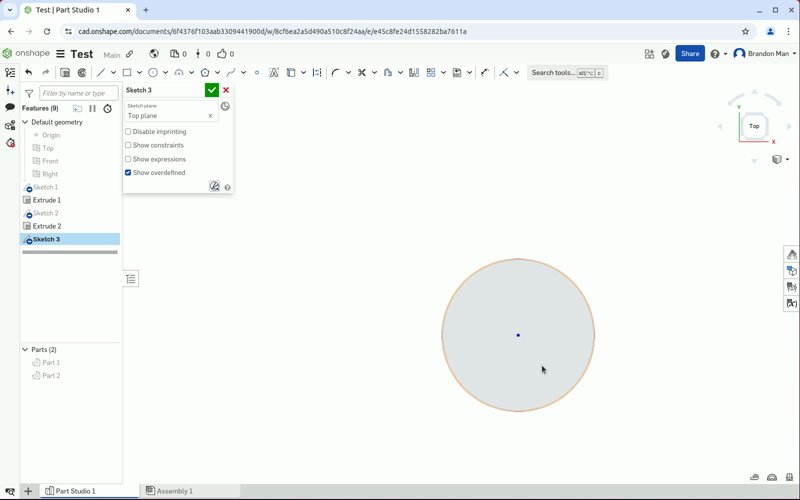
scroll(6)
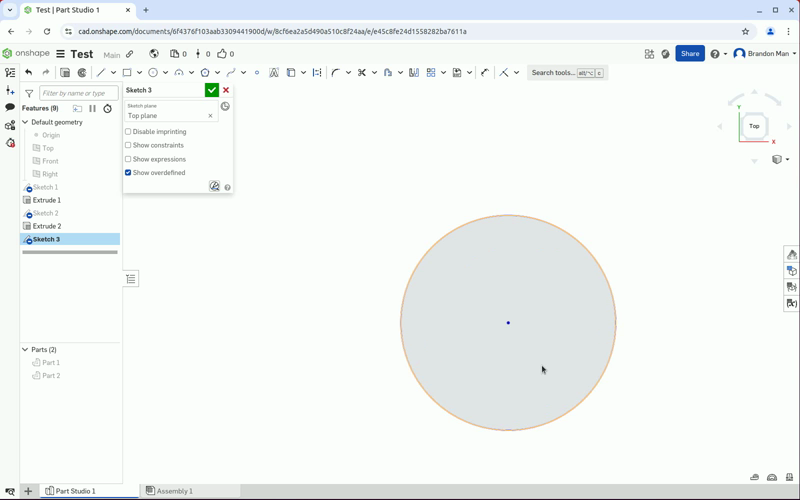
scroll(6)
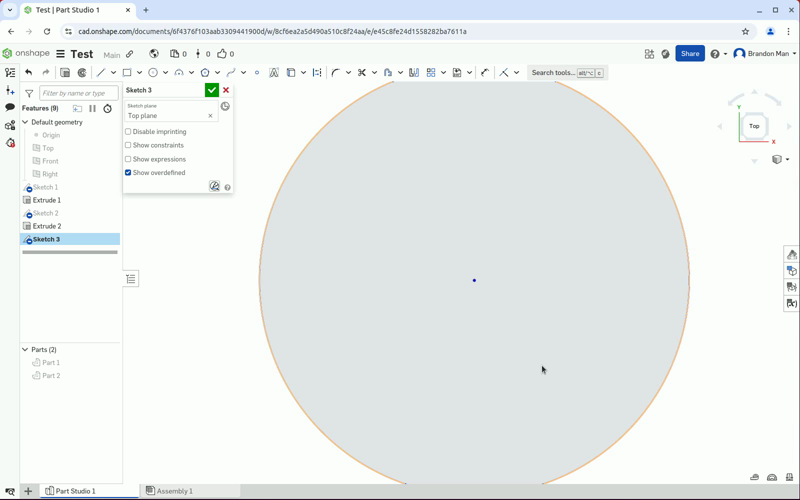
click(542, 365)
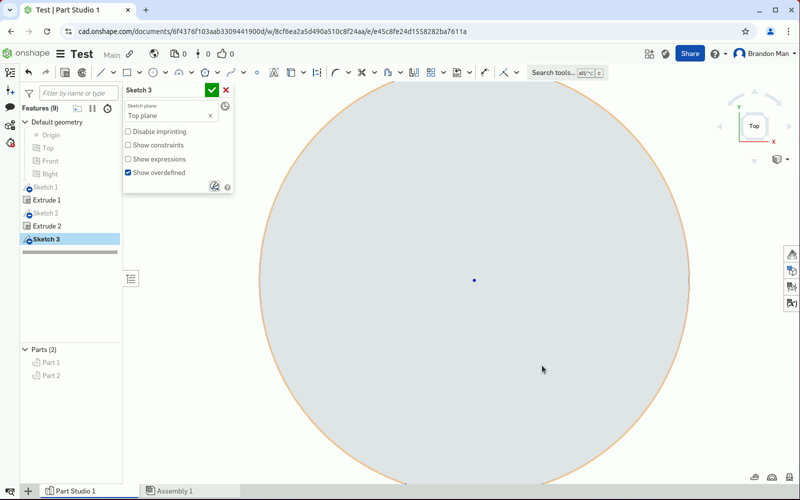
scroll(-6)
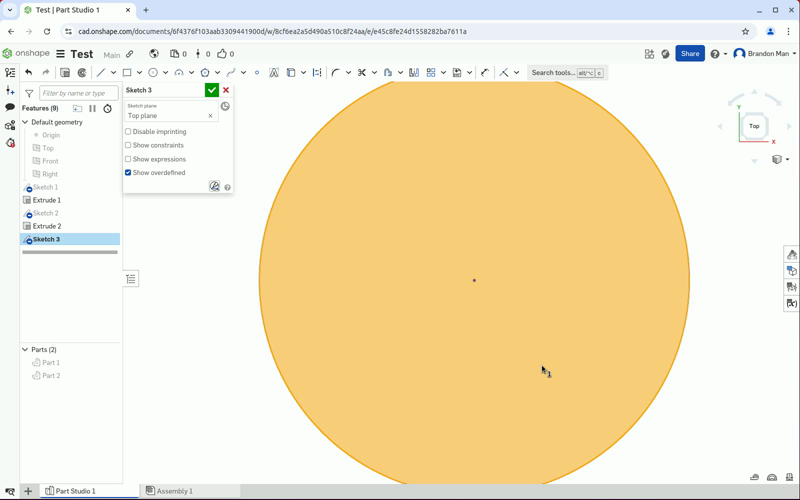
scroll(-6)
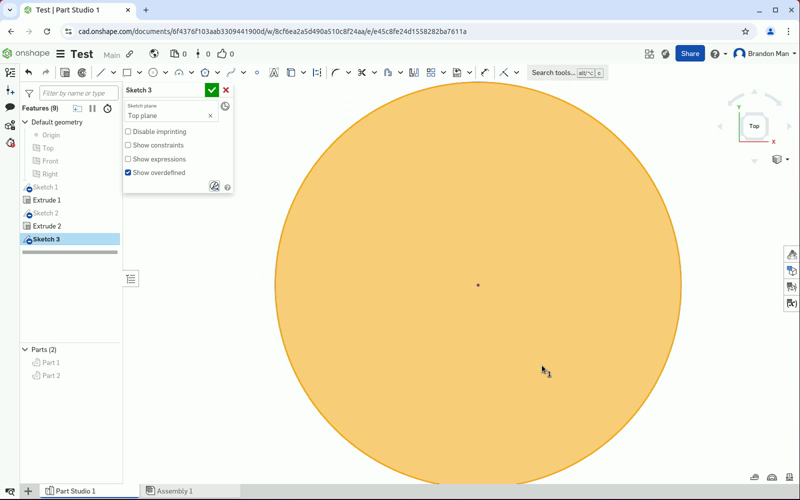
scroll(-6)
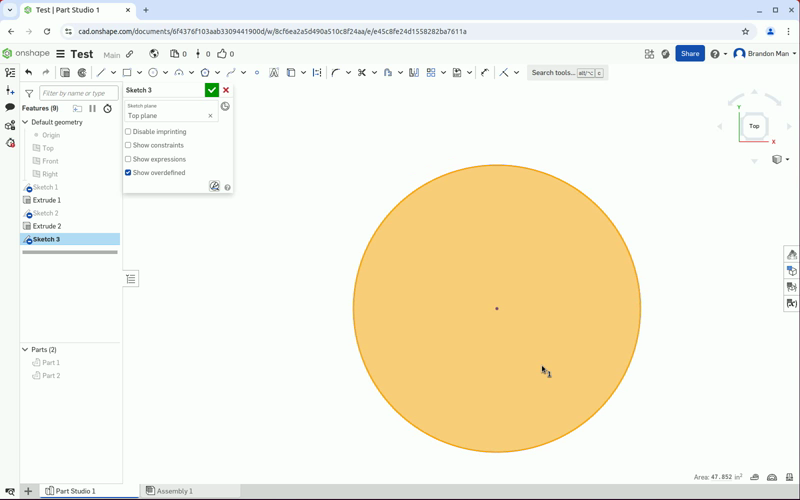
scroll(-6)
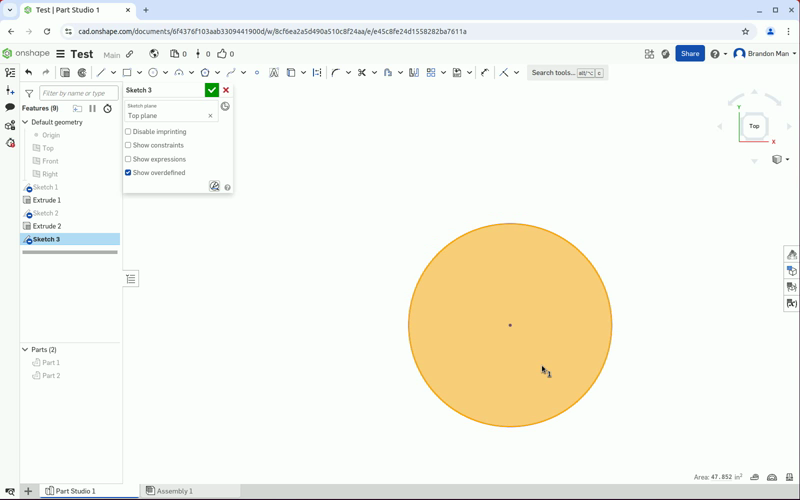
scroll(-6)
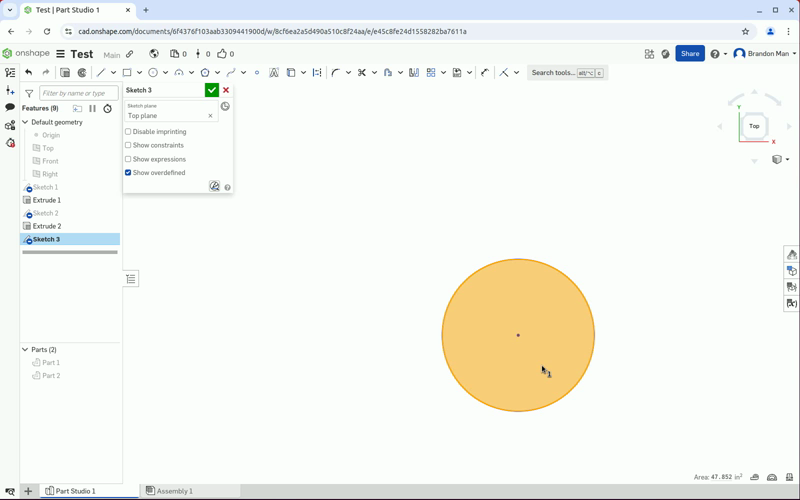
scroll(-6)
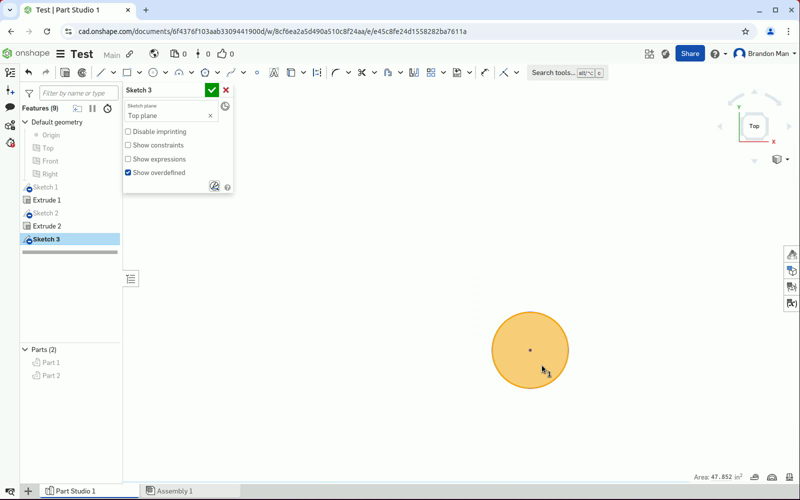
scroll(-6)
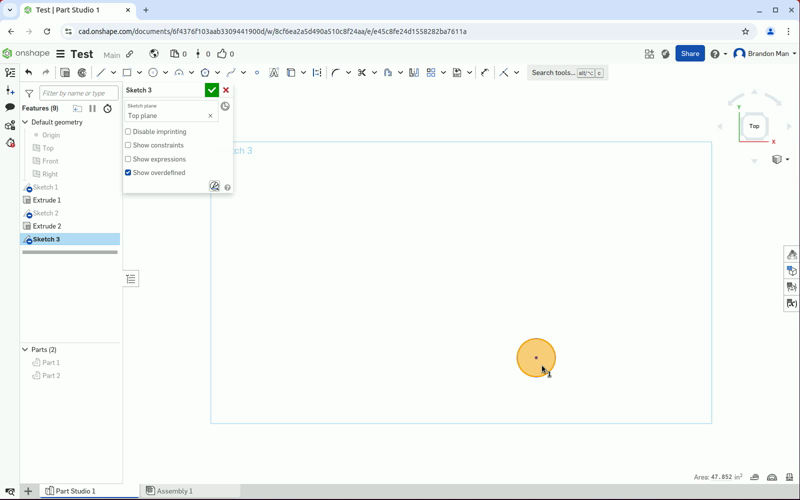
mouse_move(73, 352)
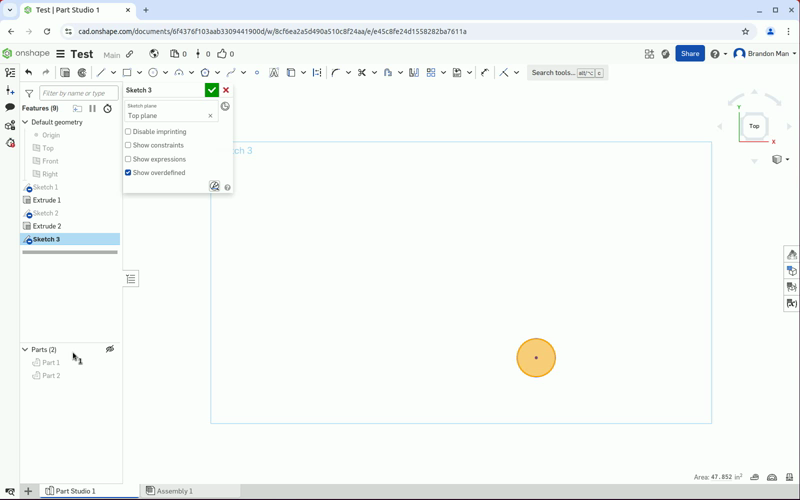
key(shift+y)
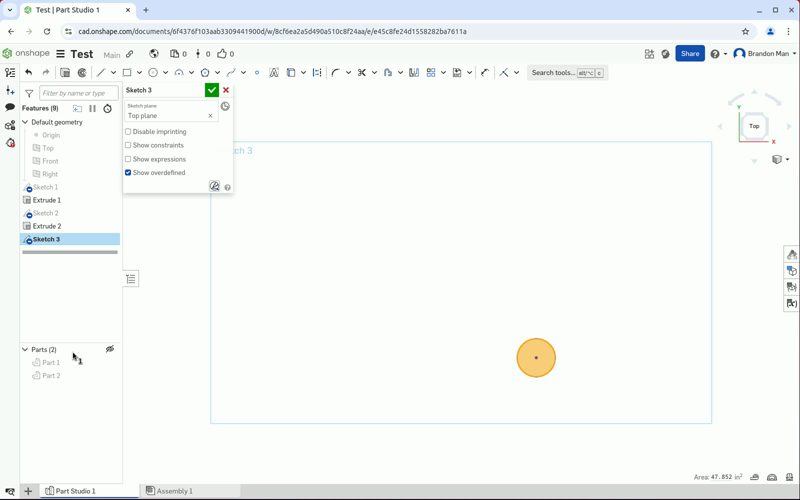
key(shift+e)
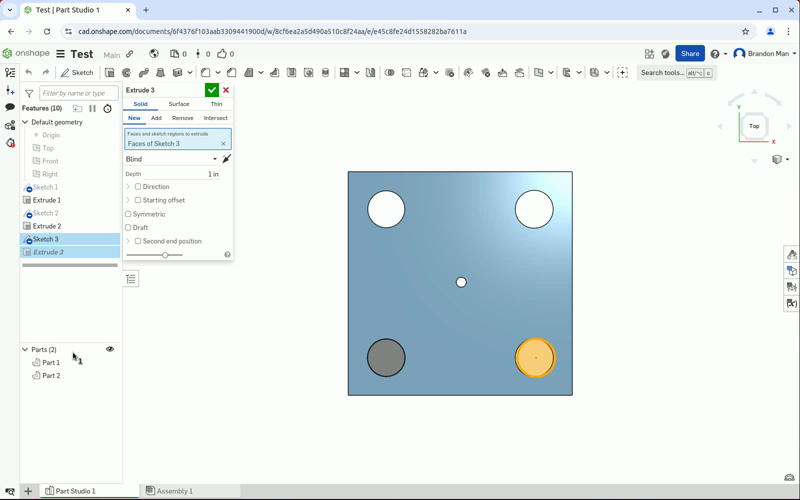
mouse_move(143, 106)
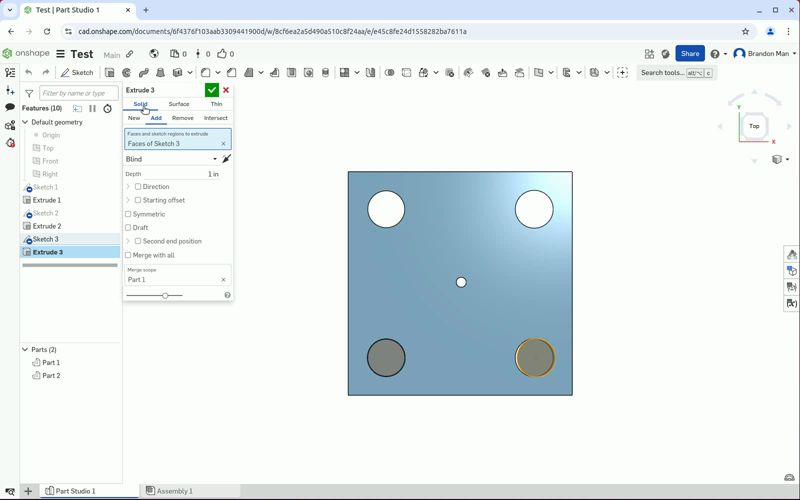
click(143, 106)
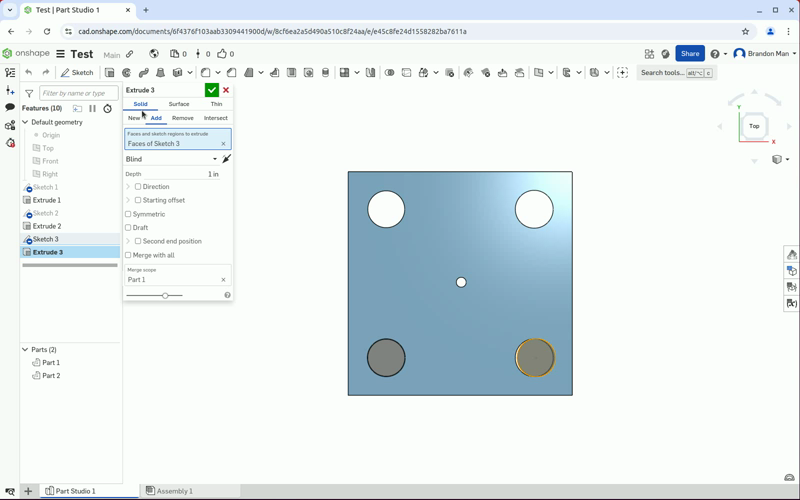
mouse_move(137, 120)
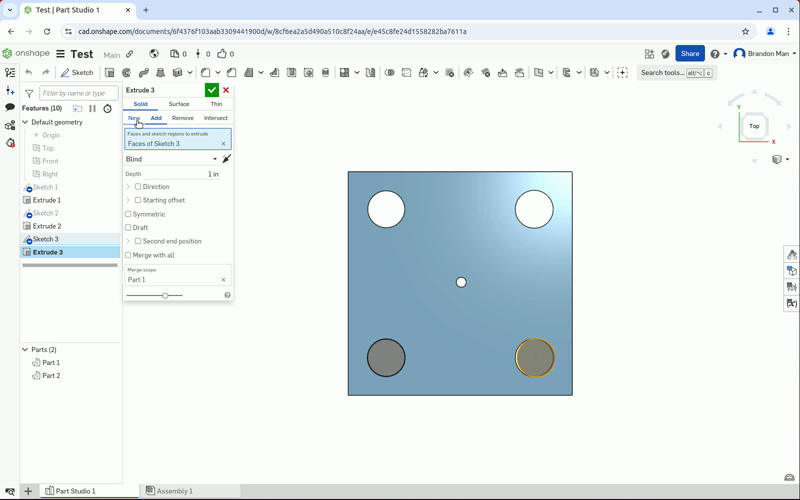
click(137, 120)
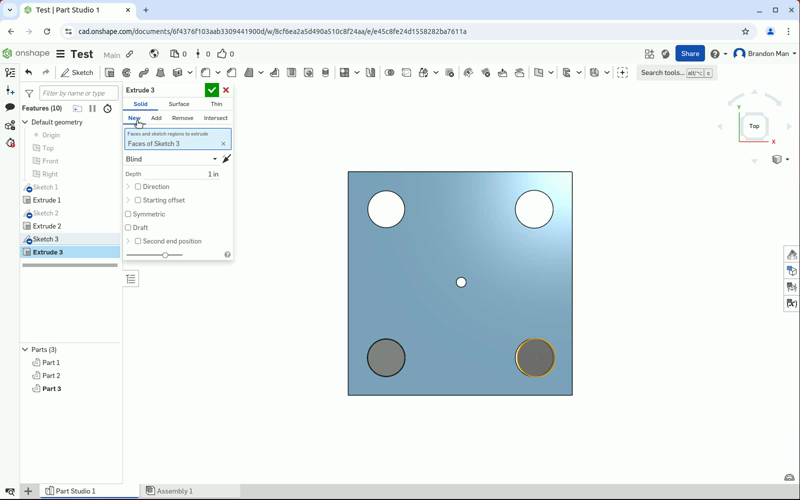
key(tab, 4)
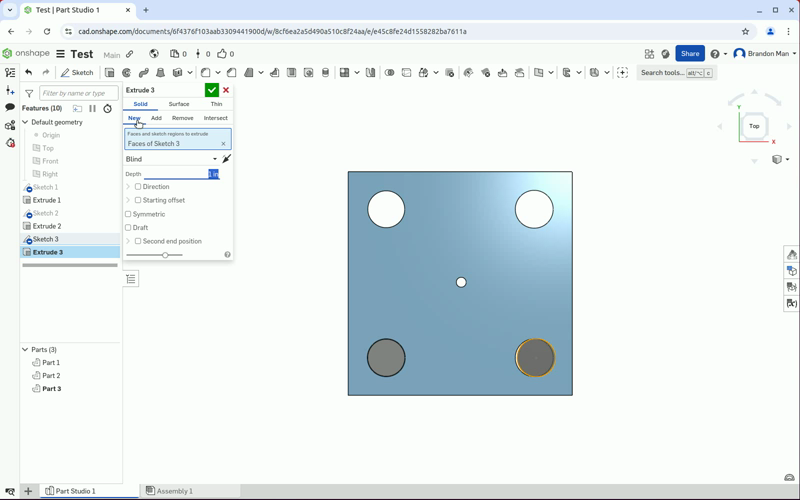
text(1.926)
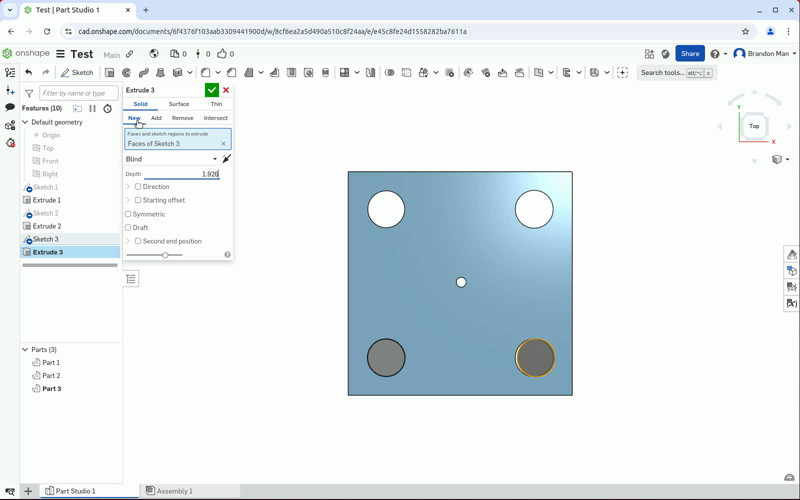
key(enter)
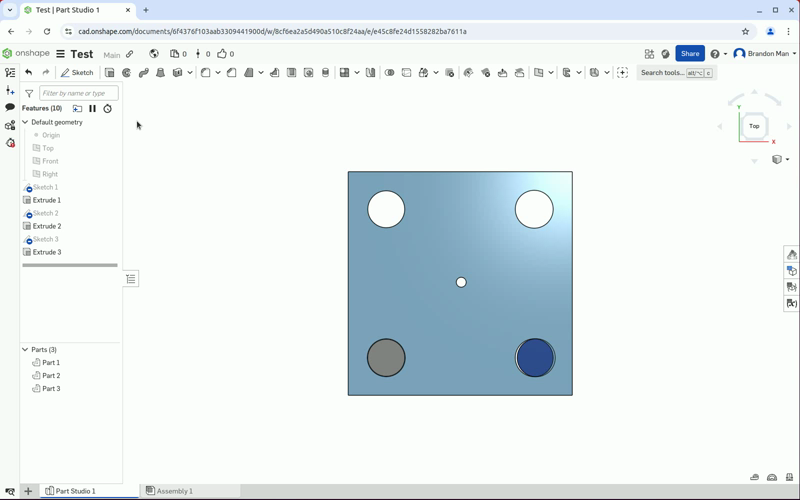
key(shift+h)
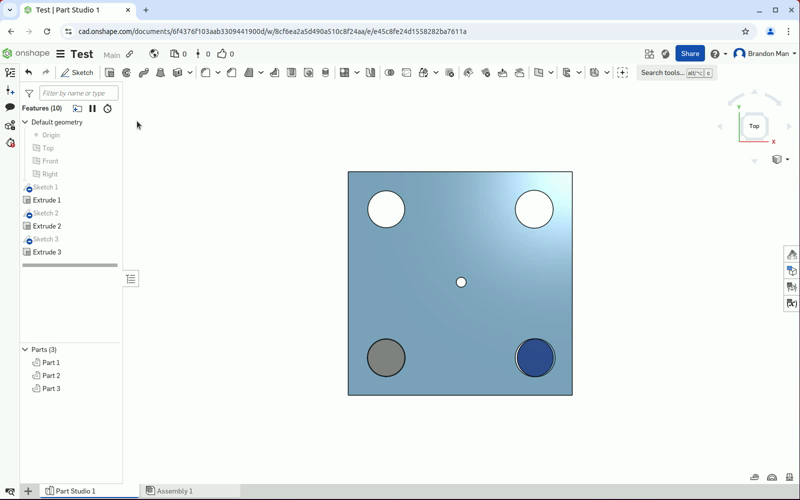
key(shift+h)
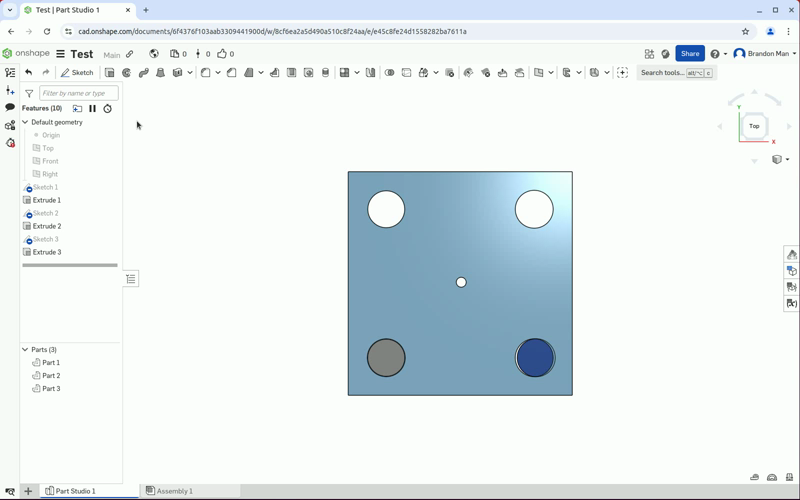
mouse_move(73, 189)
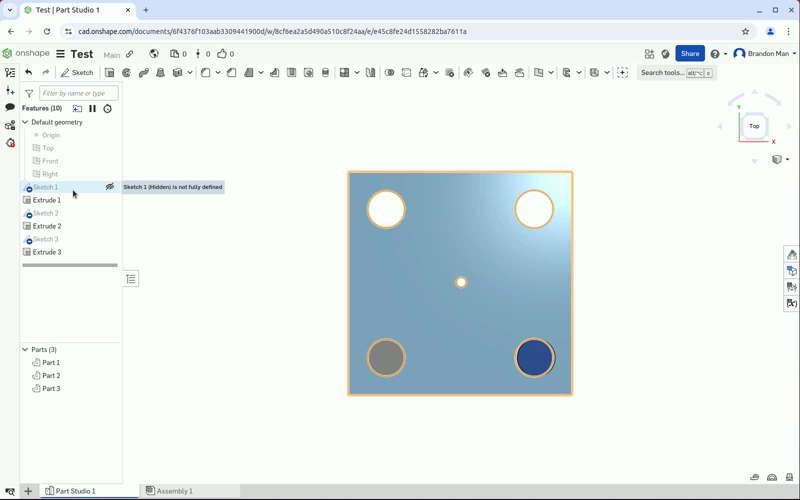
click(73, 189)
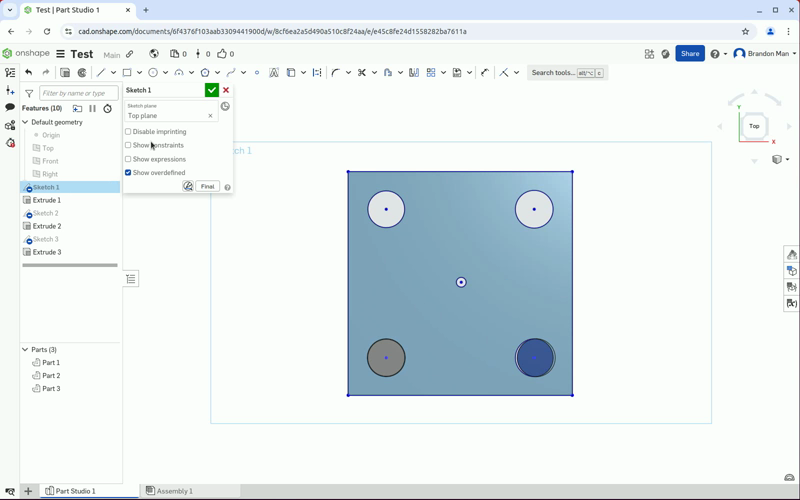
mouse_move(229, 92)
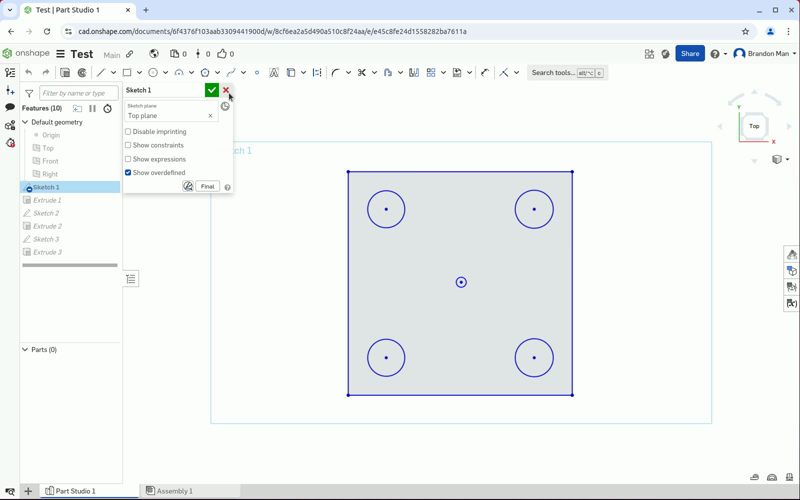
click(229, 92)
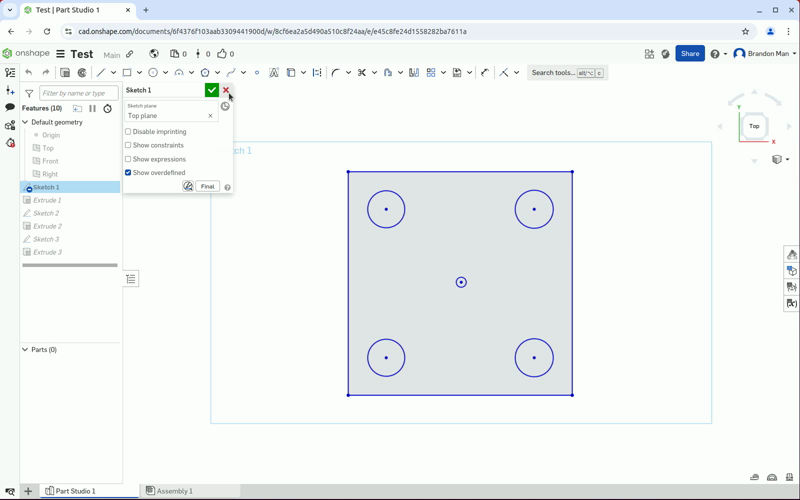
key(shift+s)
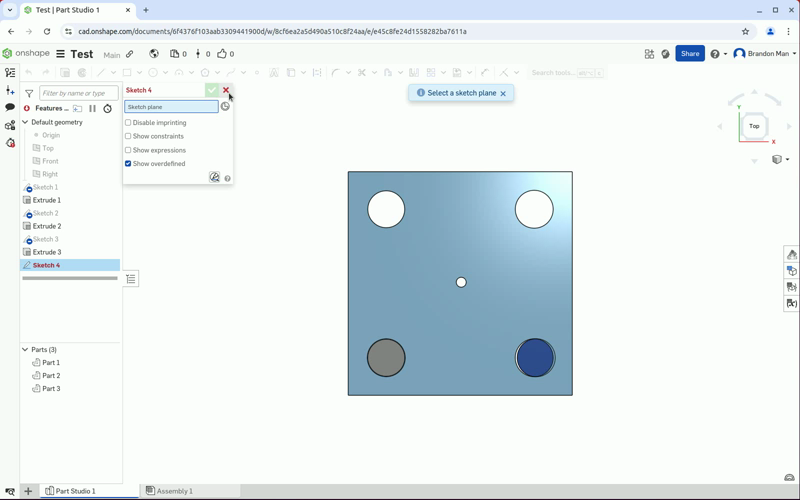
mouse_move(73, 150)
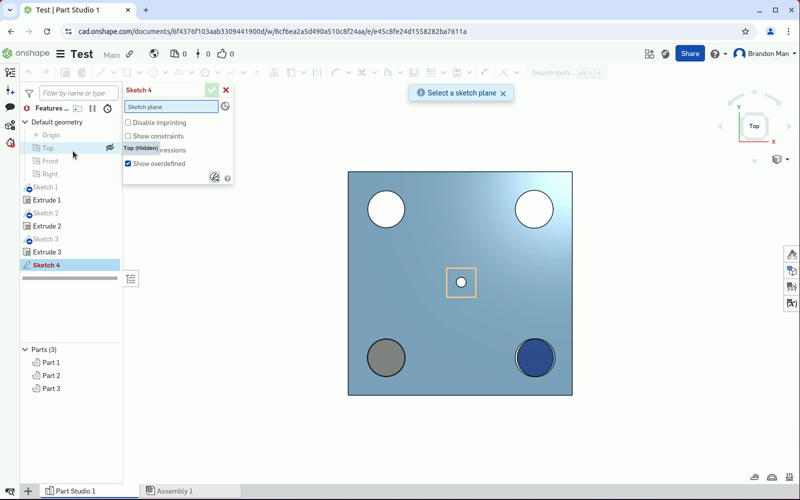
click(73, 150)
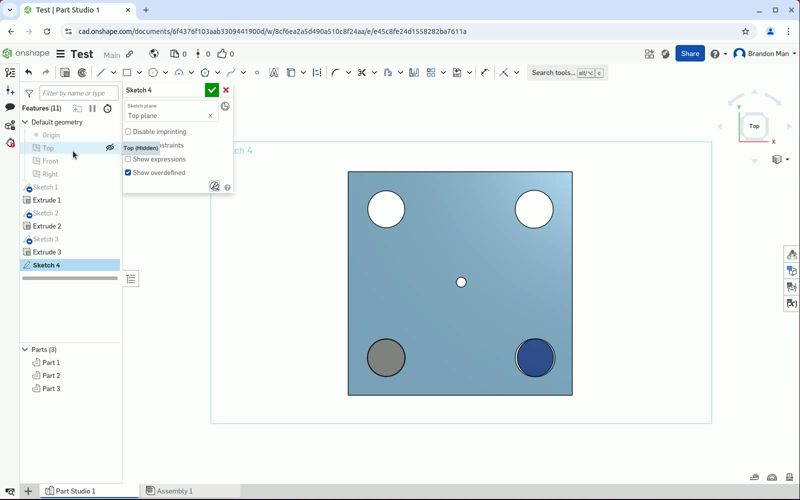
mouse_move(73, 352)
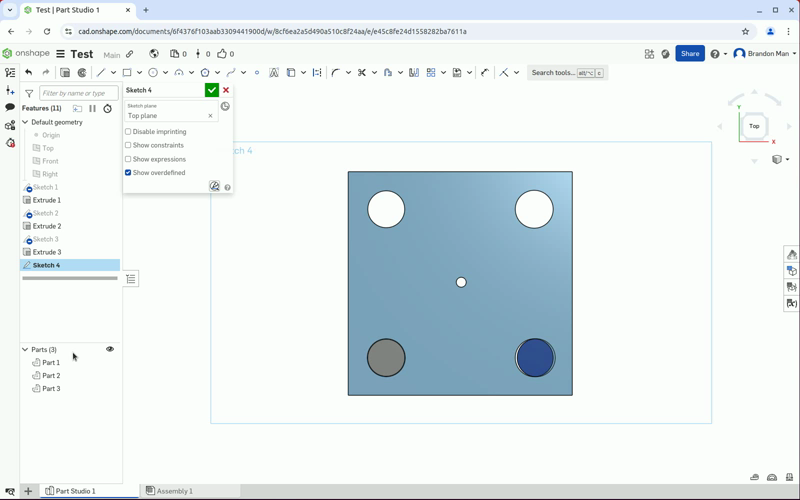
key(y)
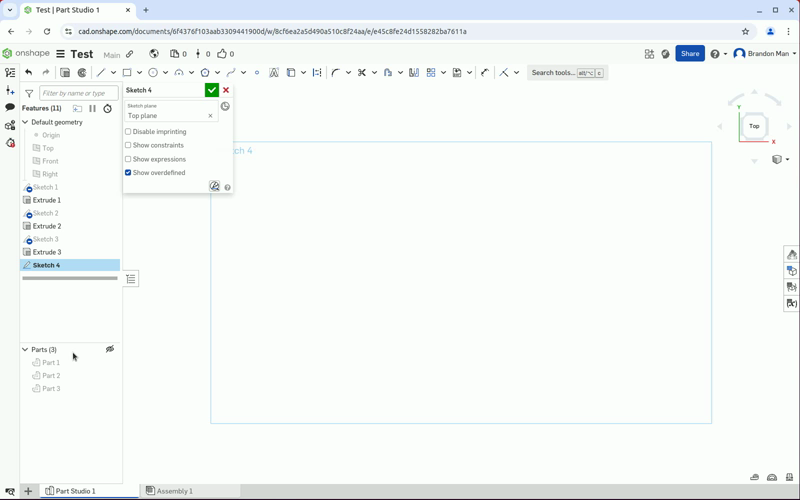
key(c)
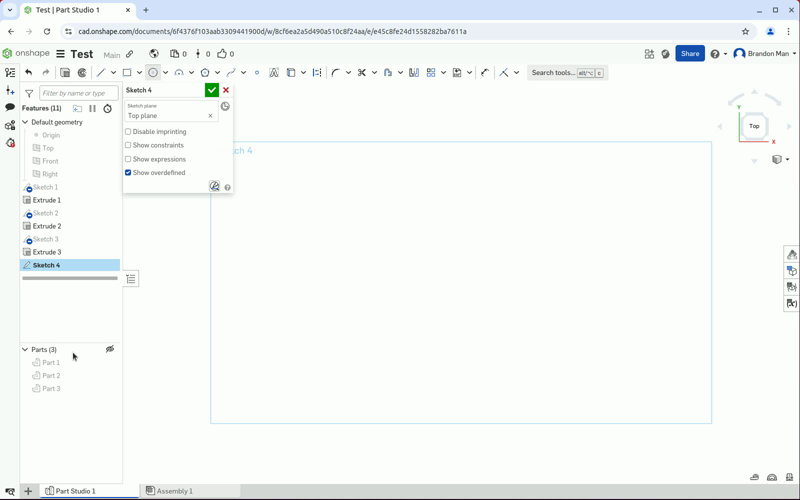
key_down(shift)
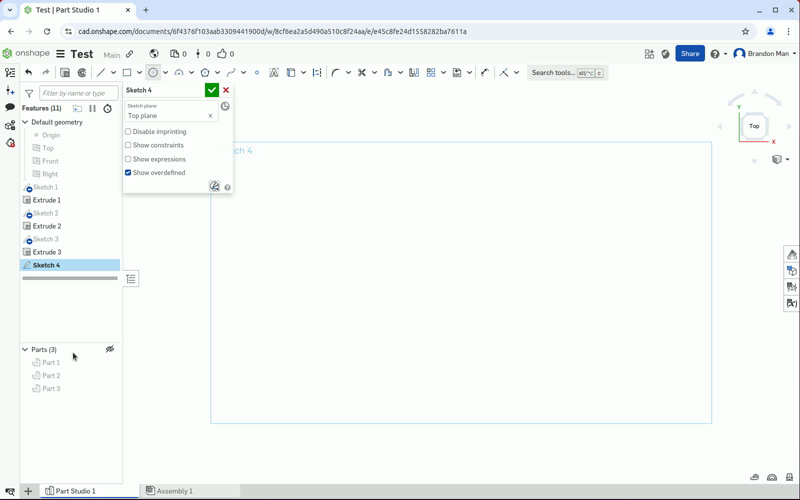
mouse_move(536, 207)
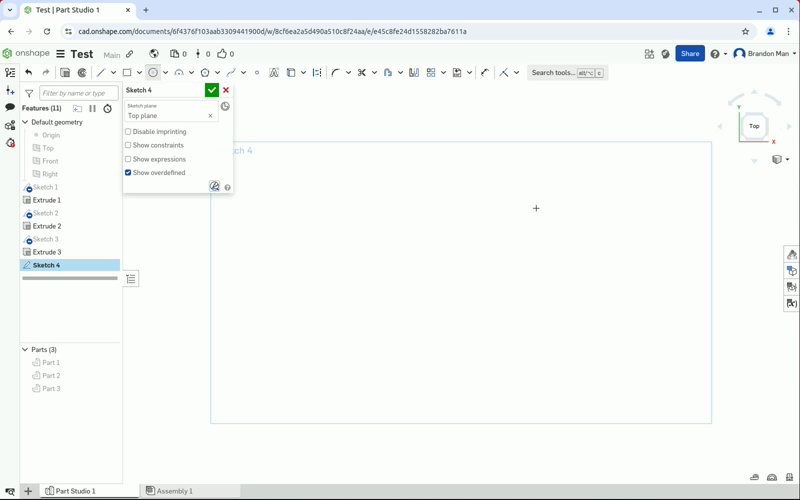
click(536, 207)
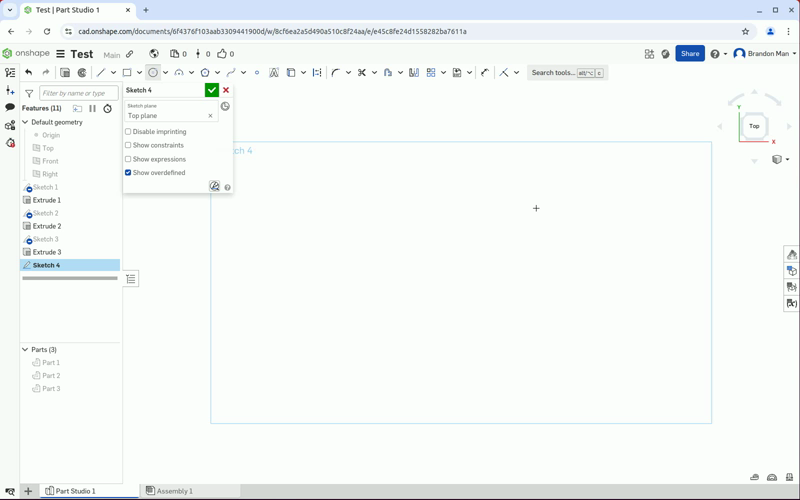
key_up(shift)
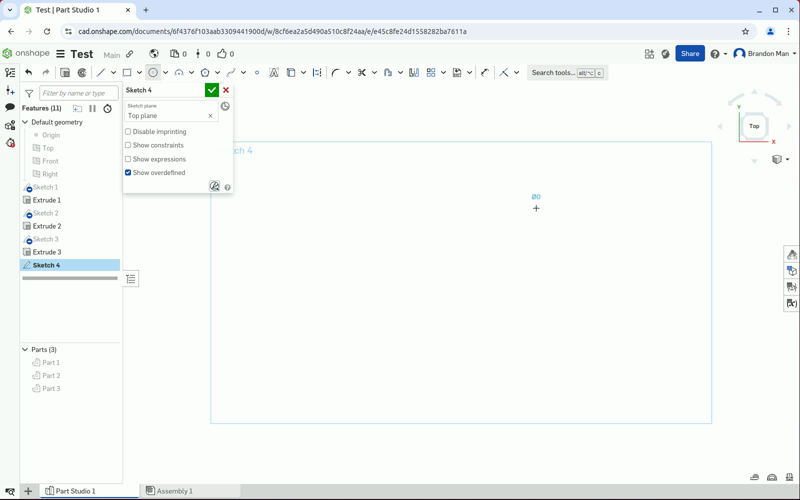
mouse_move(555, 207)
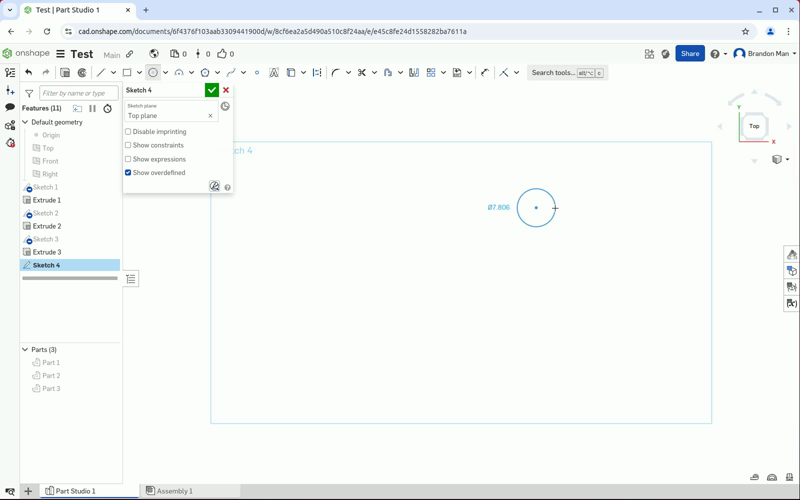
click(555, 207)
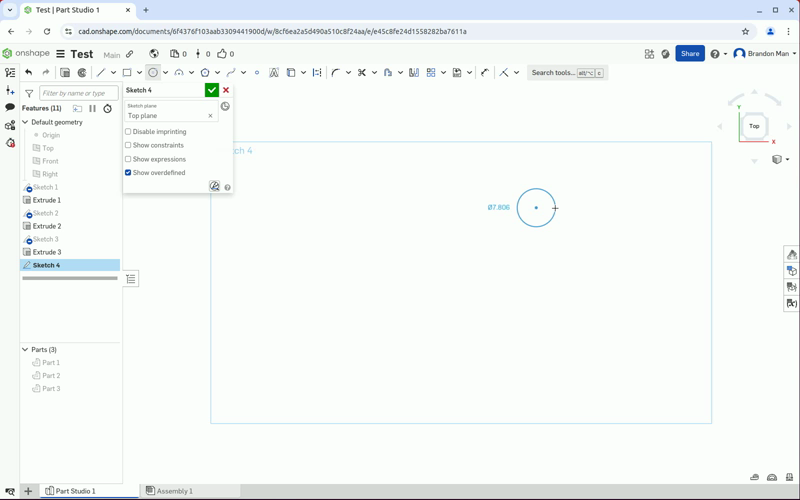
key(esc)
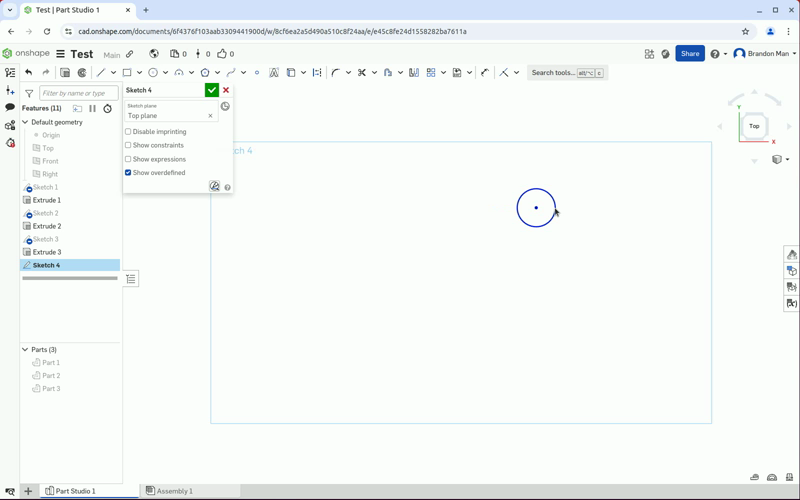
mouse_move(543, 221)
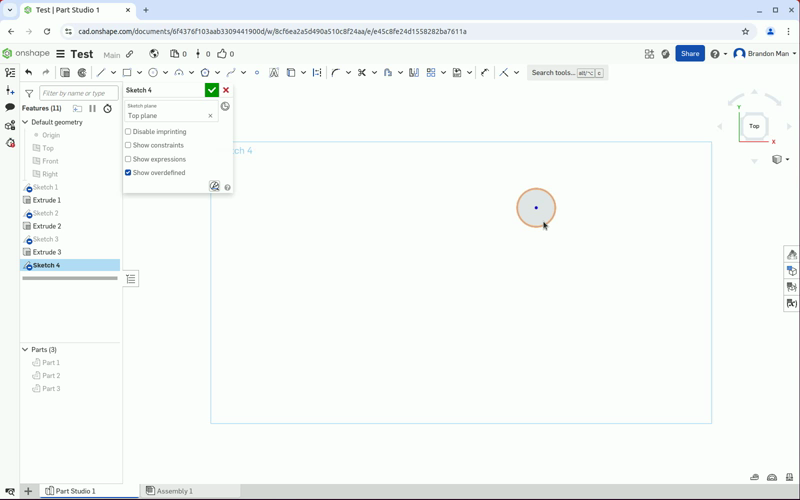
scroll(6)
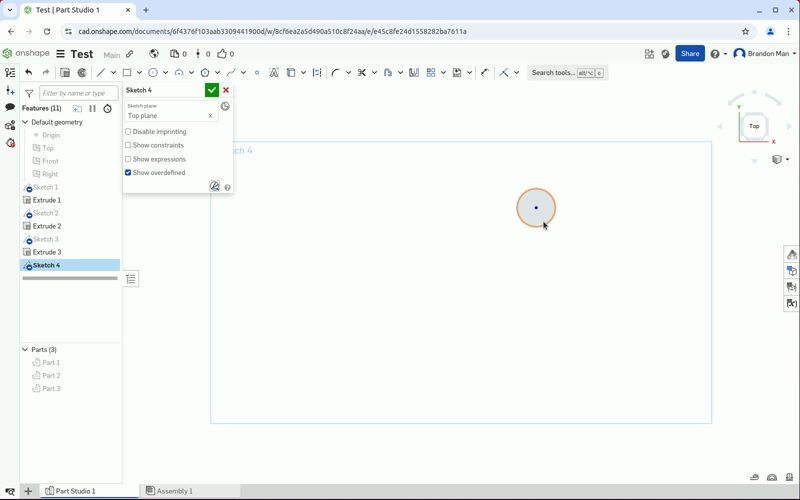
scroll(6)
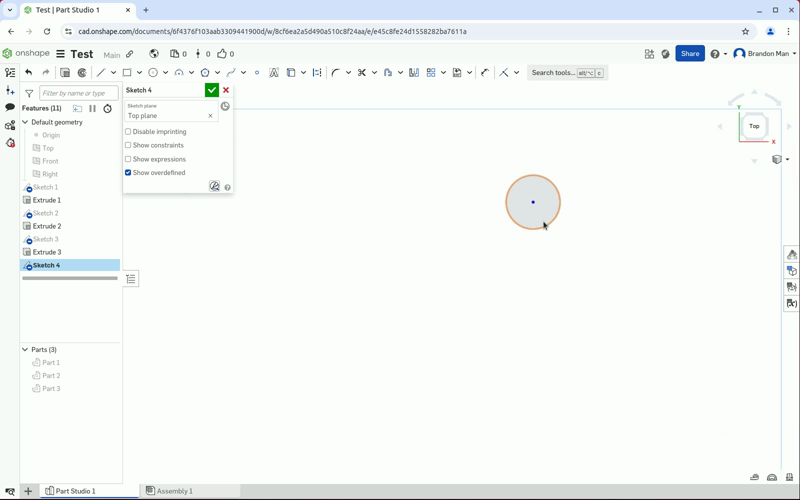
scroll(6)
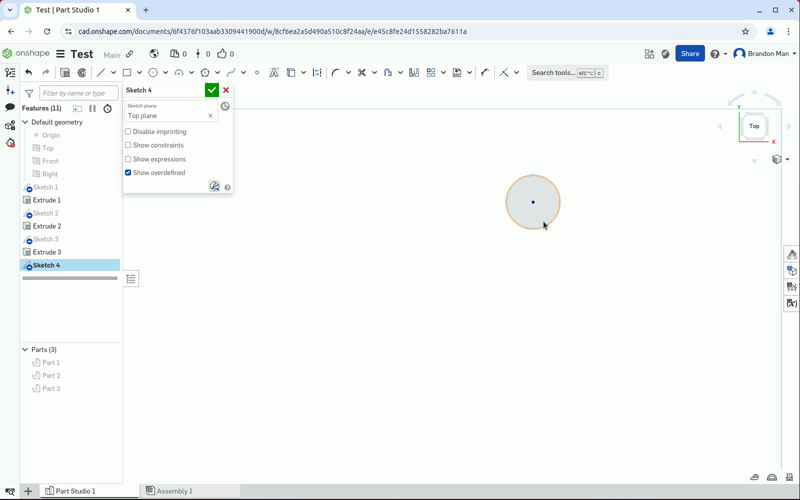
scroll(6)
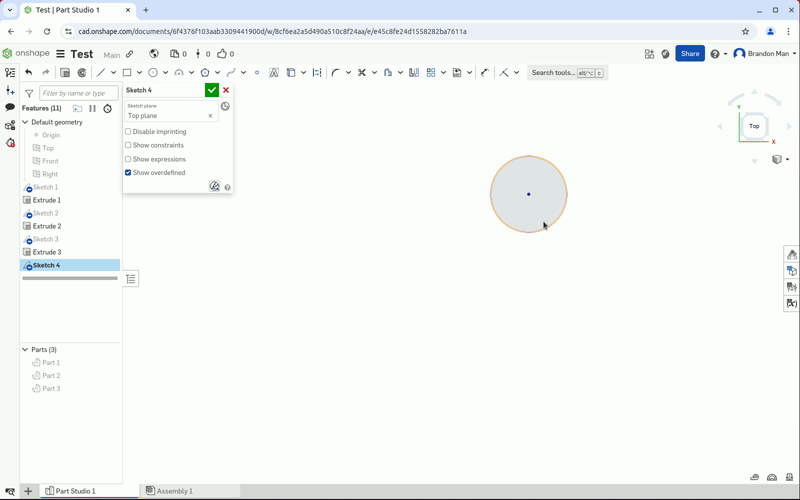
scroll(6)
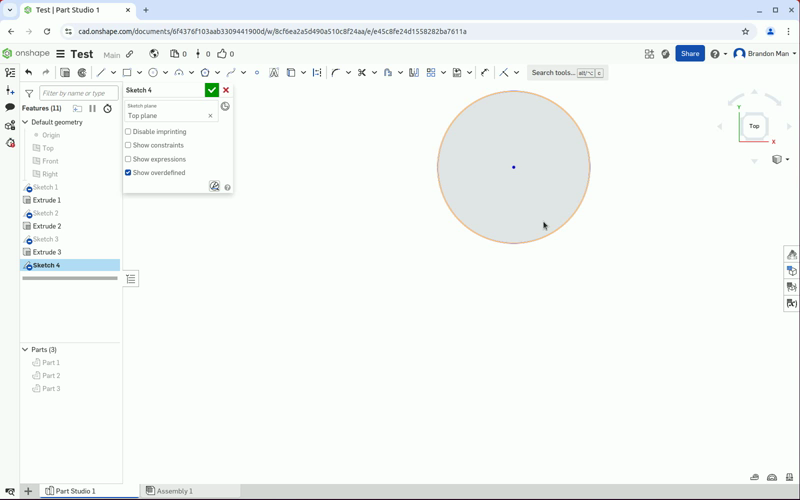
scroll(6)
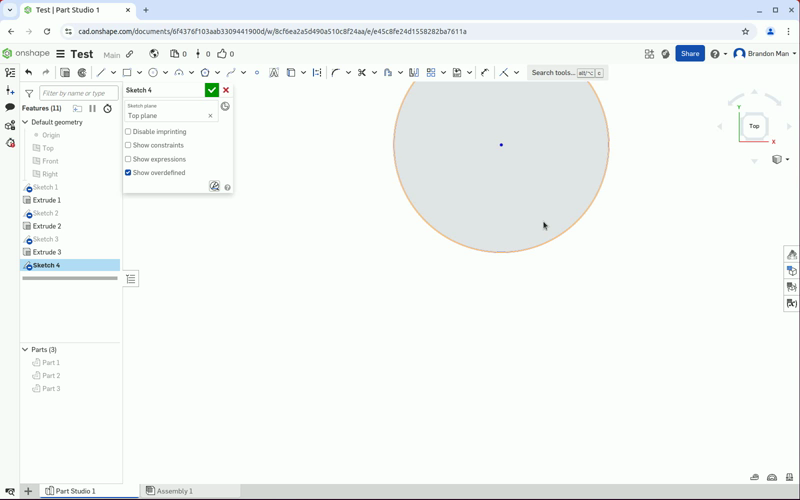
scroll(6)
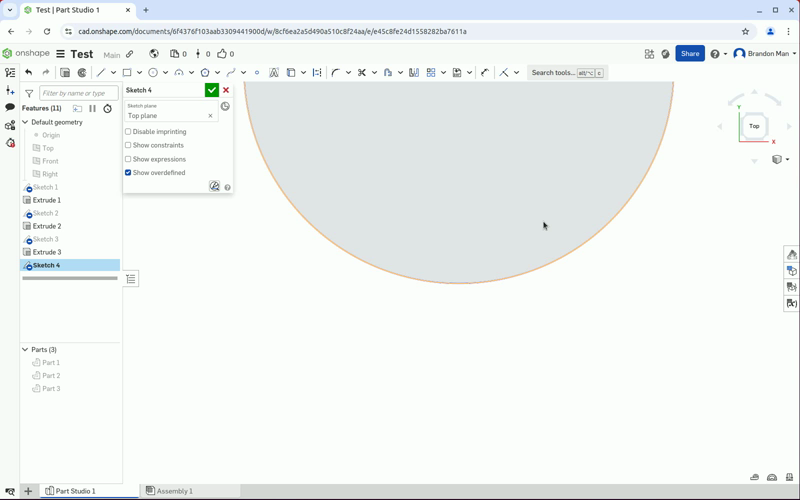
click(543, 221)
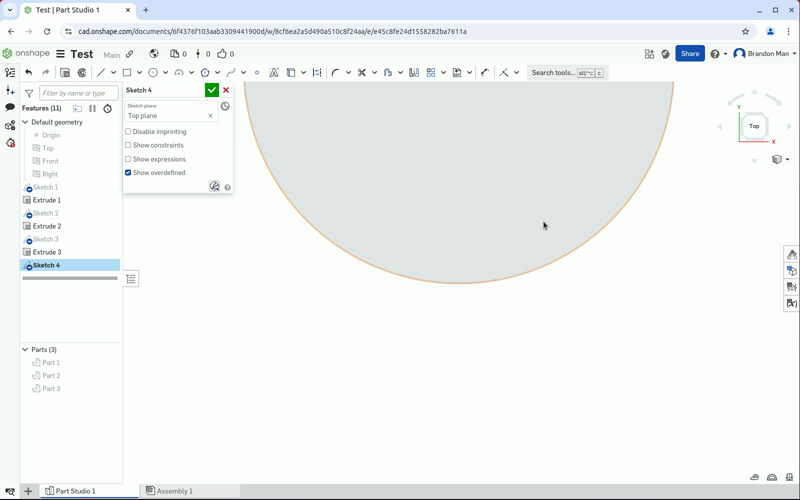
scroll(-6)
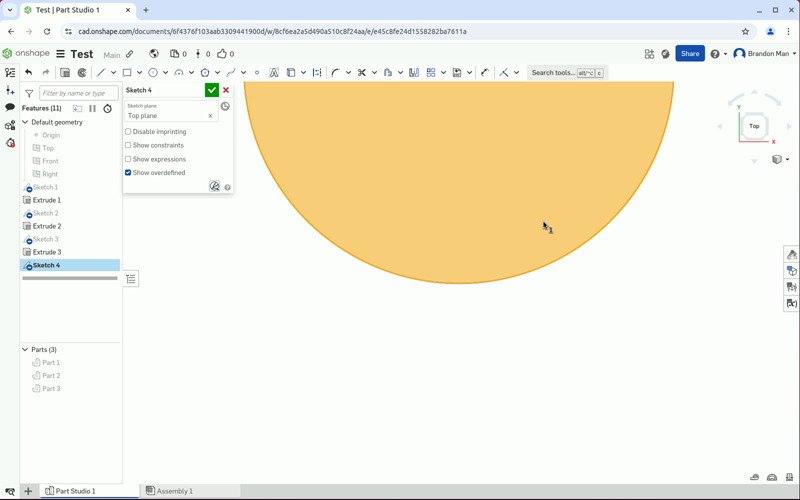
scroll(-6)
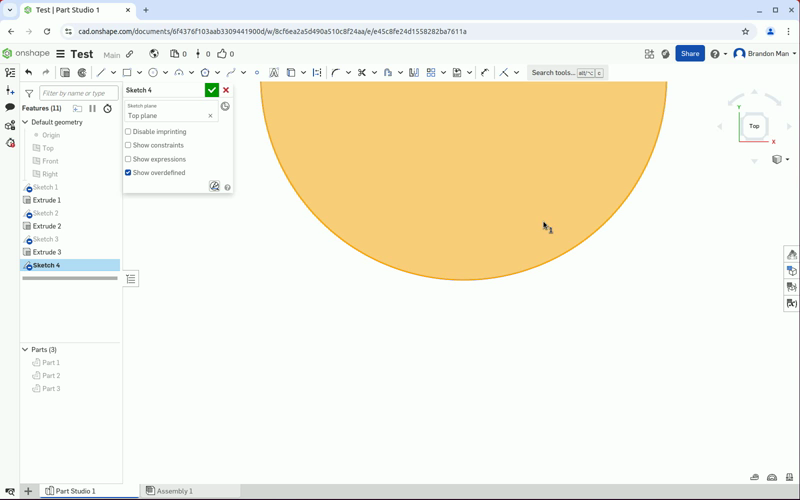
scroll(-6)
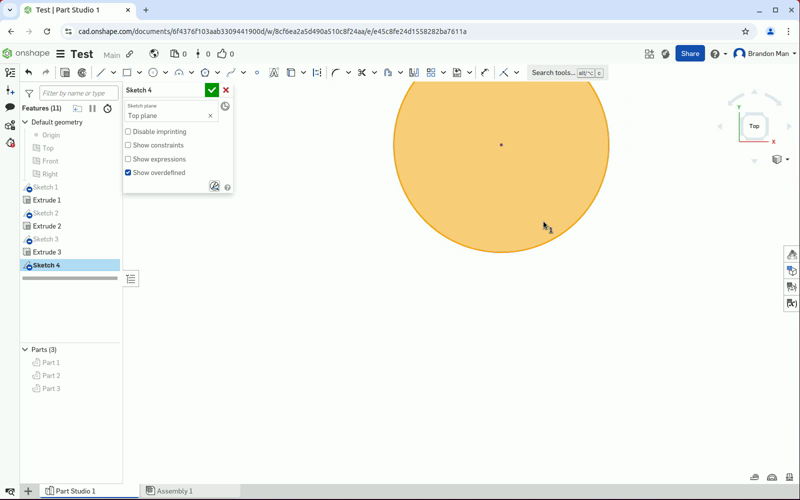
scroll(-6)
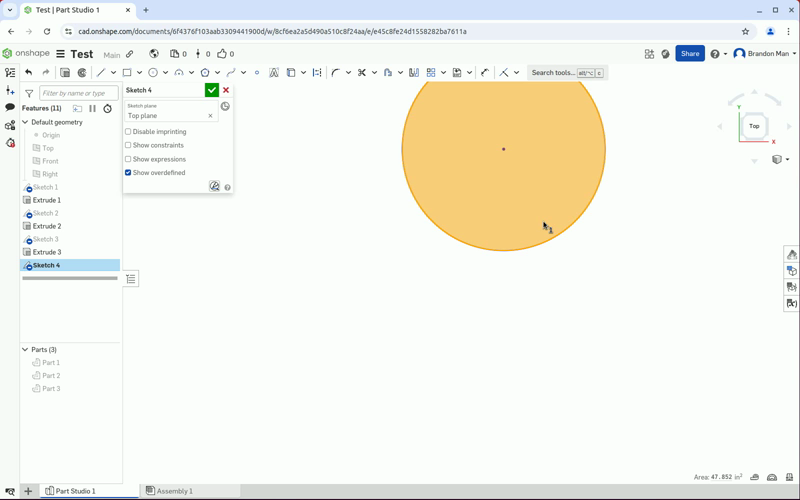
scroll(-6)
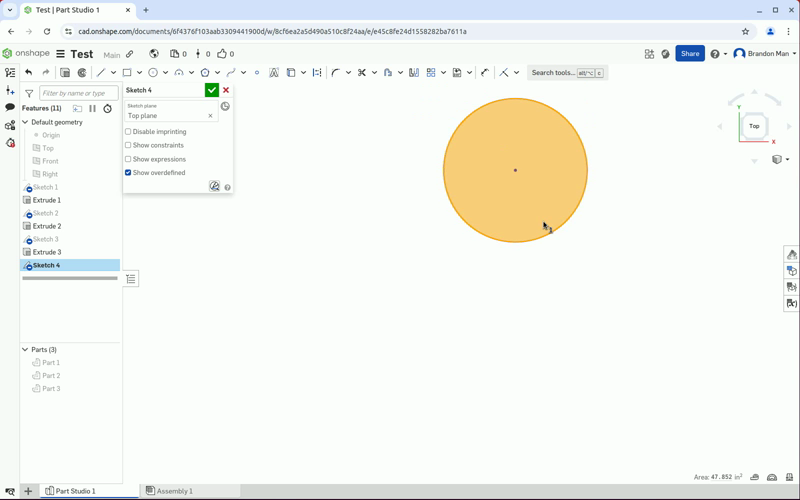
scroll(-6)
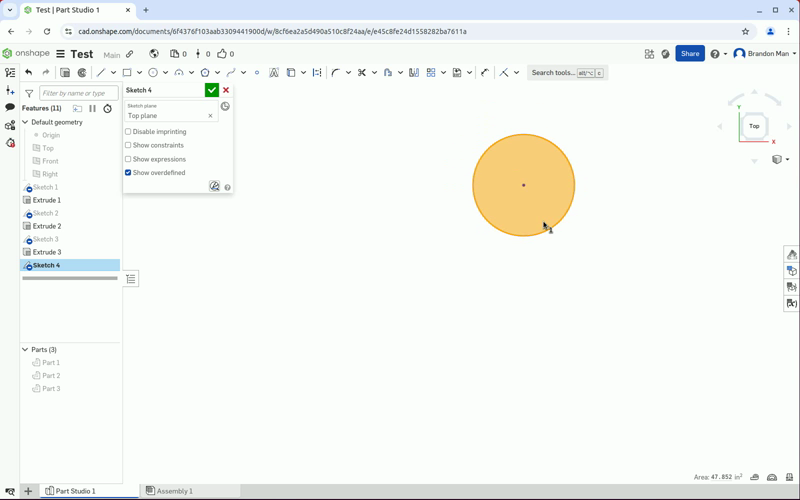
scroll(-6)
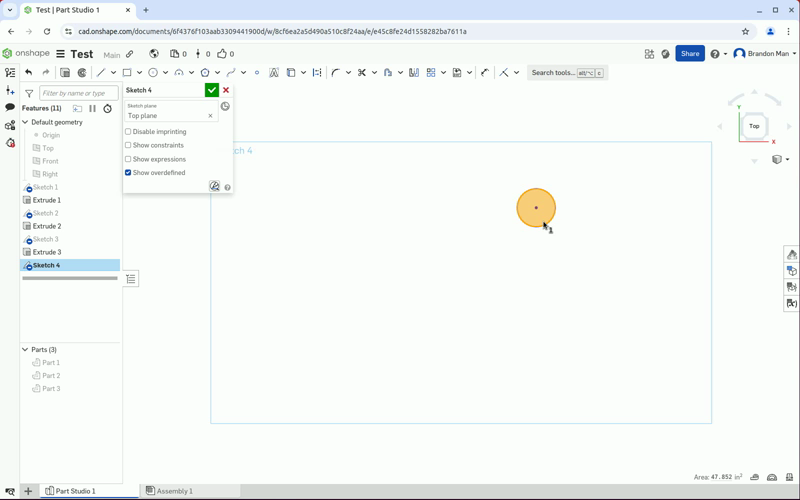
mouse_move(73, 352)
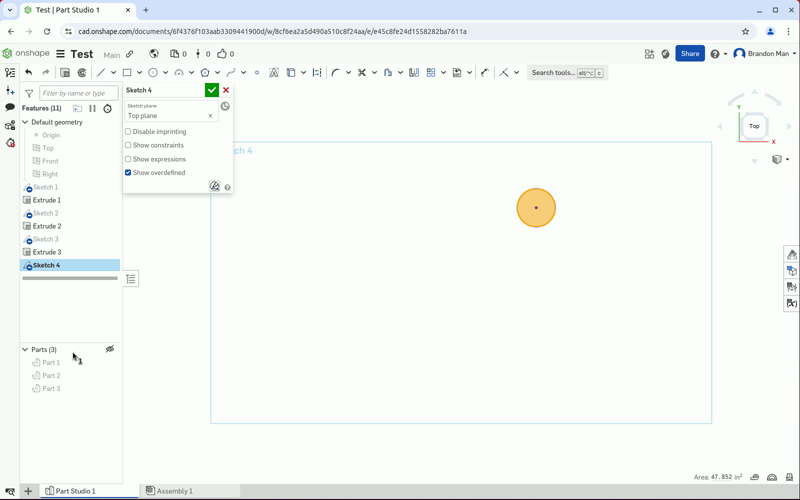
key(shift+y)
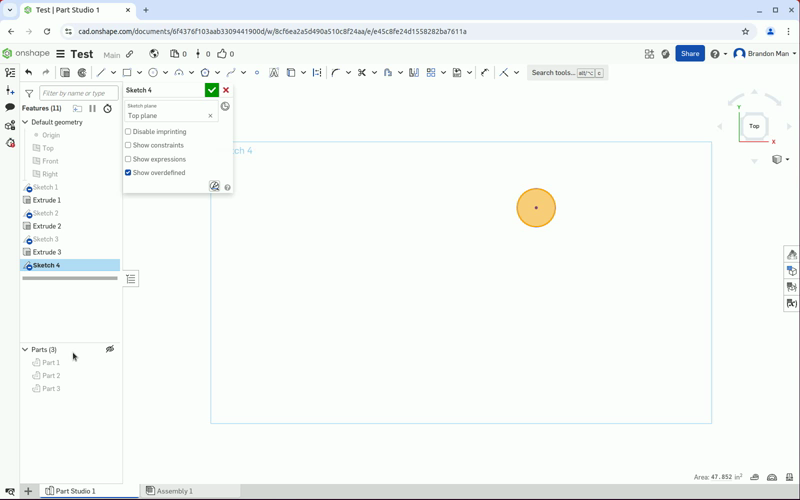
key(shift+e)
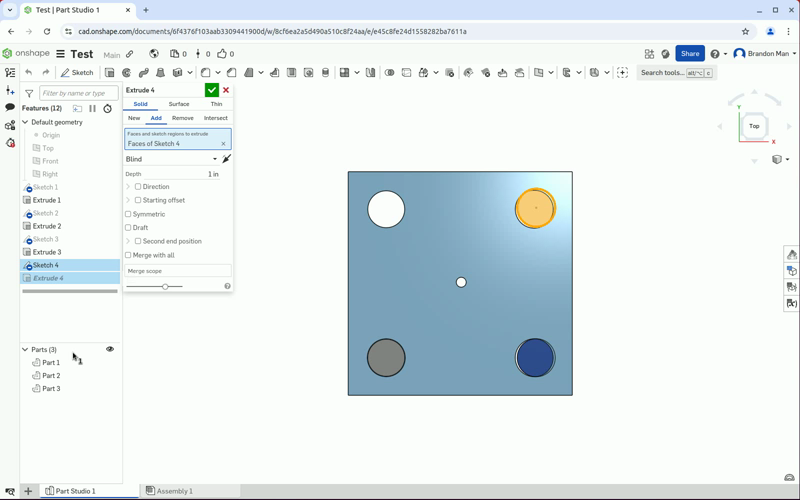
mouse_move(143, 106)
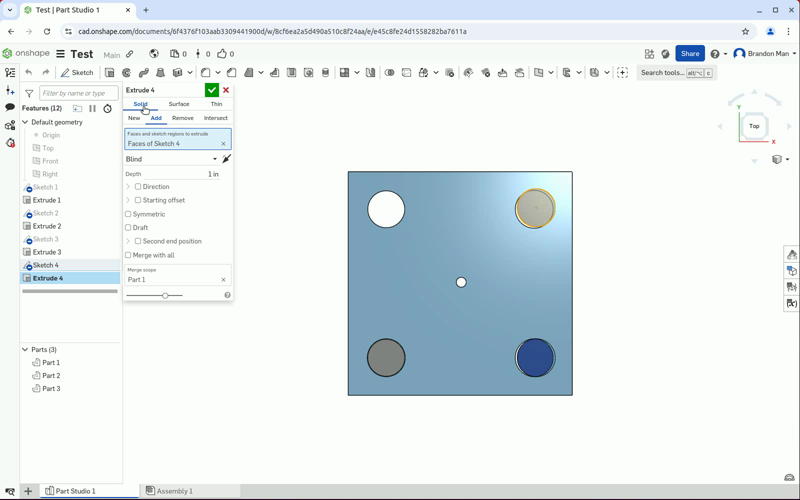
click(143, 106)
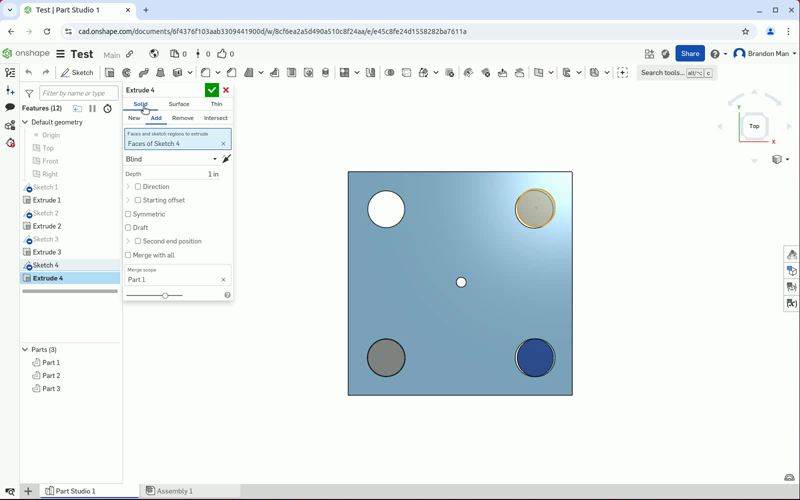
mouse_move(137, 120)
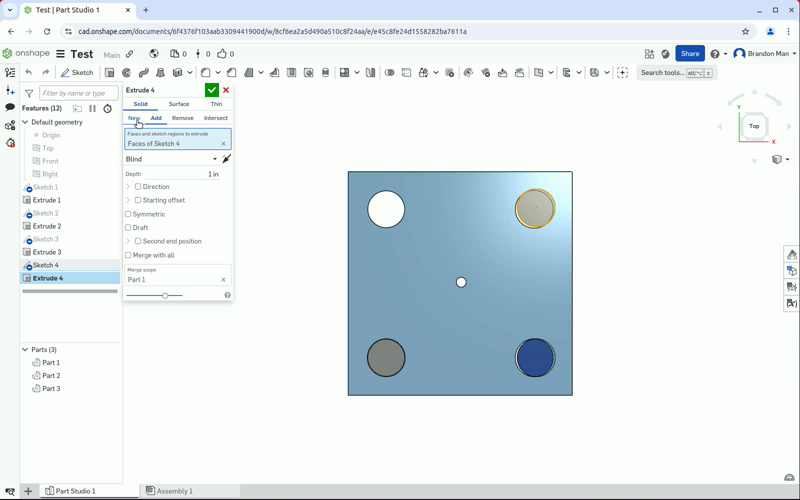
click(137, 120)
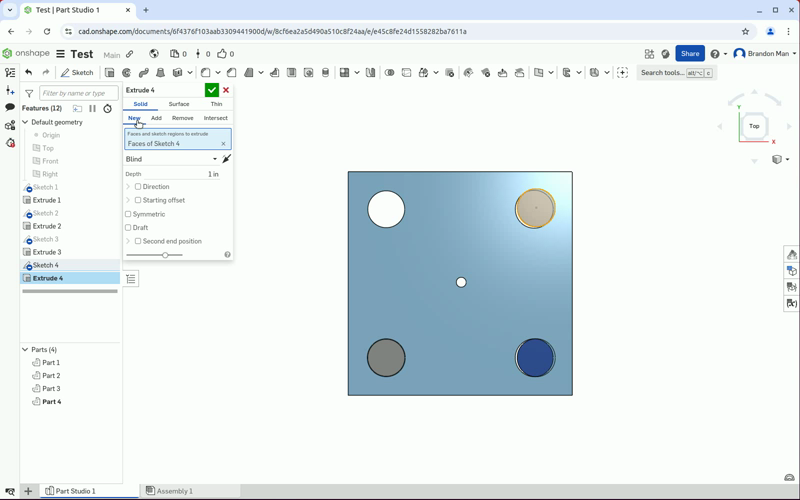
key(tab, 4)
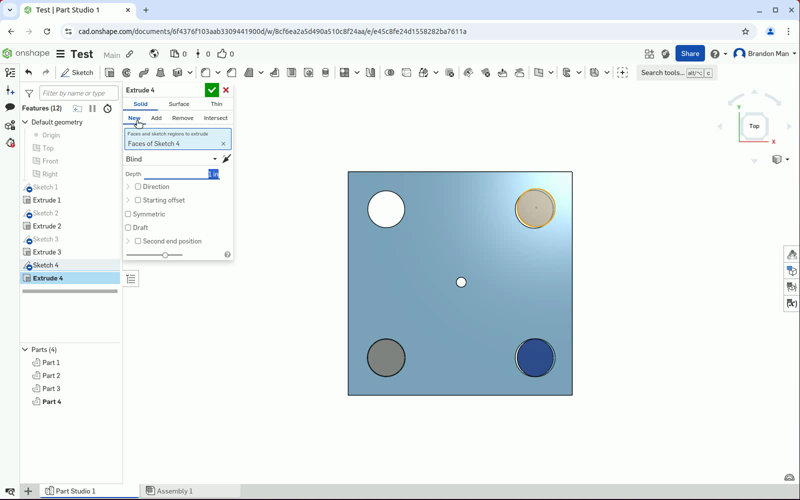
text(1.926)
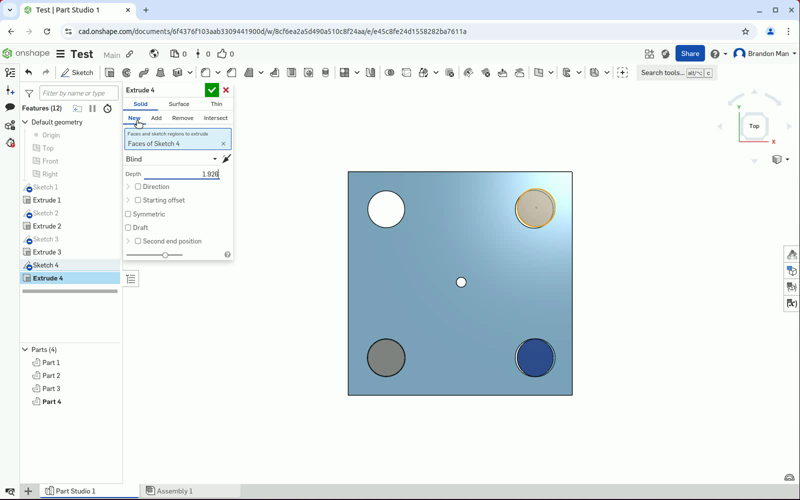
key(enter)
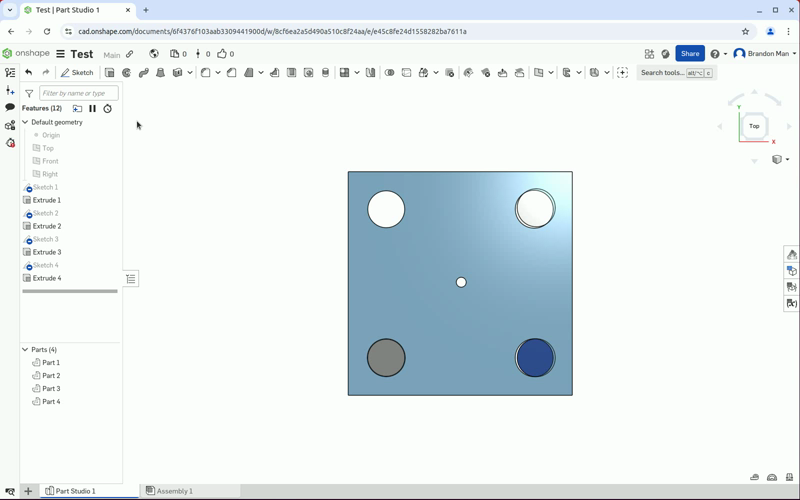
key(shift+h)
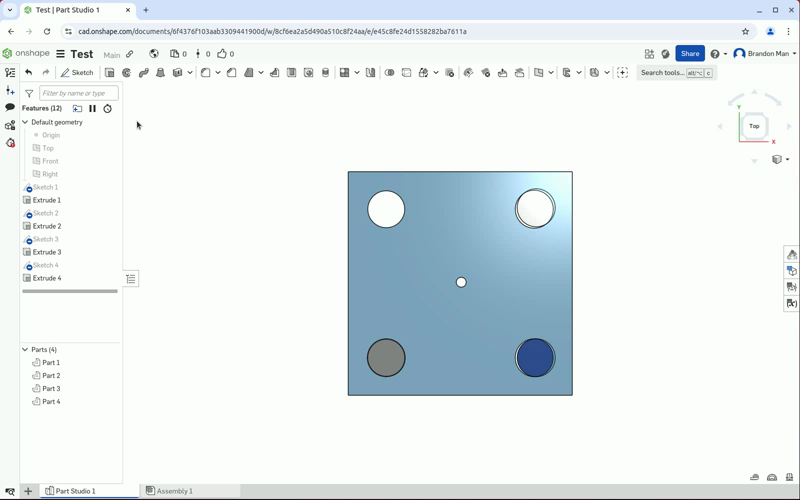
key(shift+h)
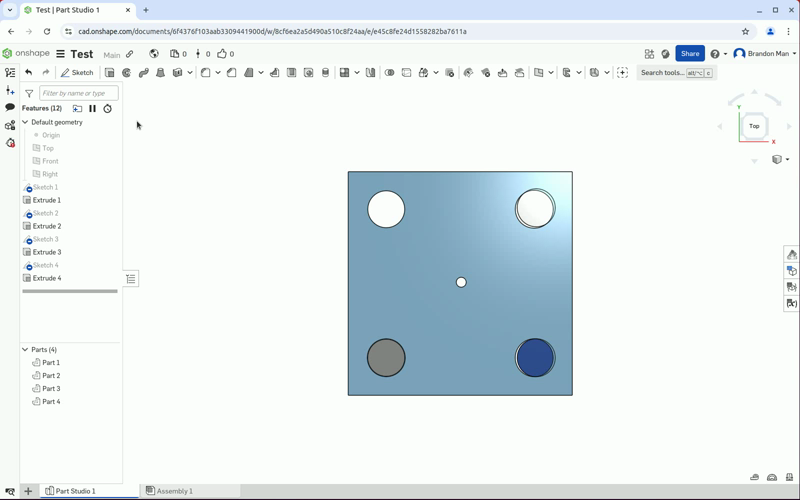
mouse_move(73, 189)
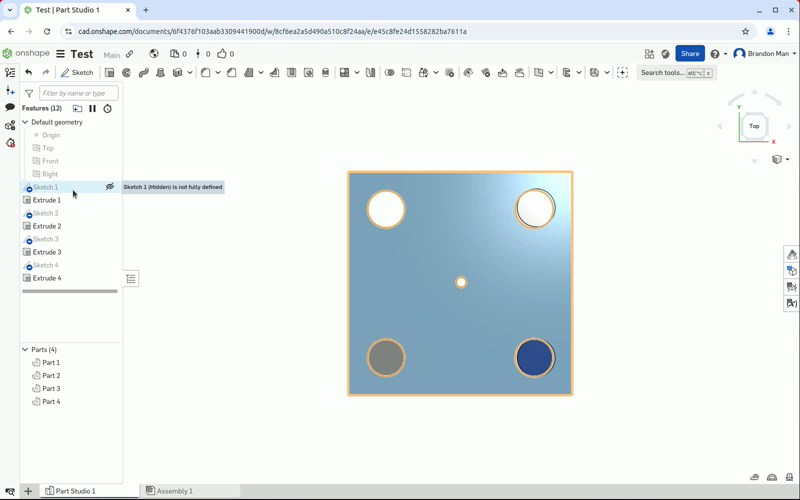
click(73, 189)
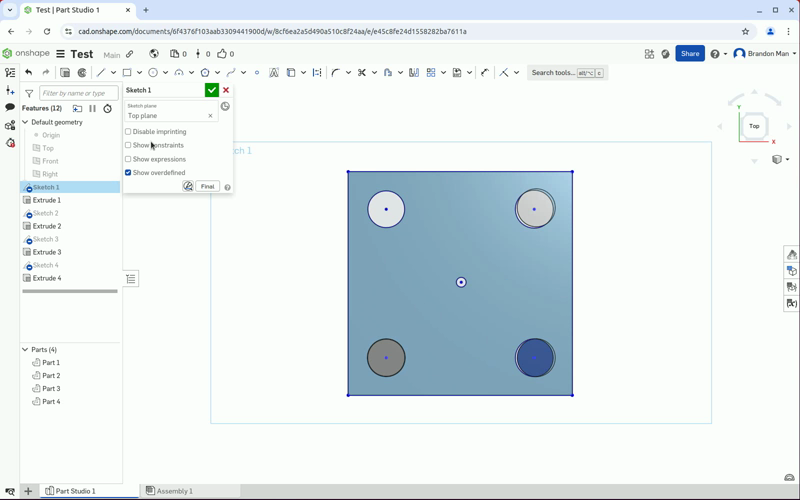
mouse_move(229, 92)
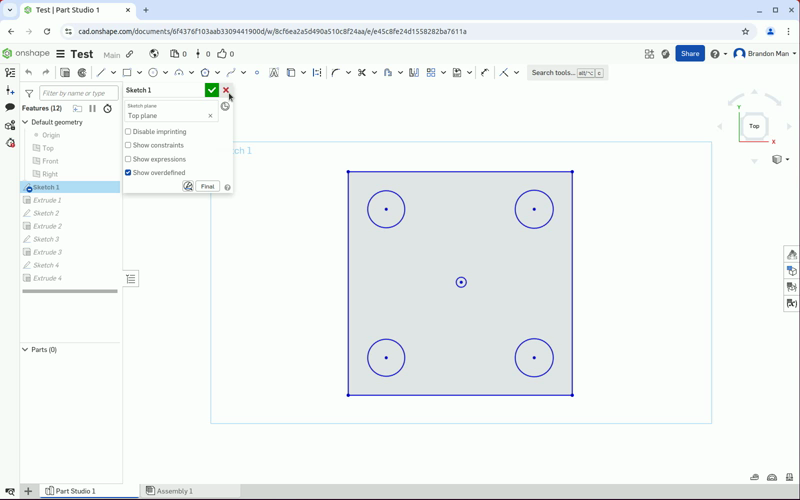
click(229, 92)
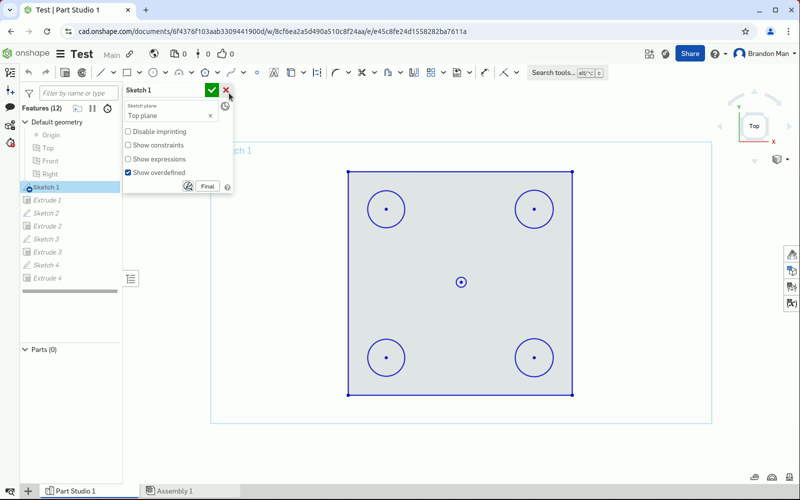
key(shift+s)
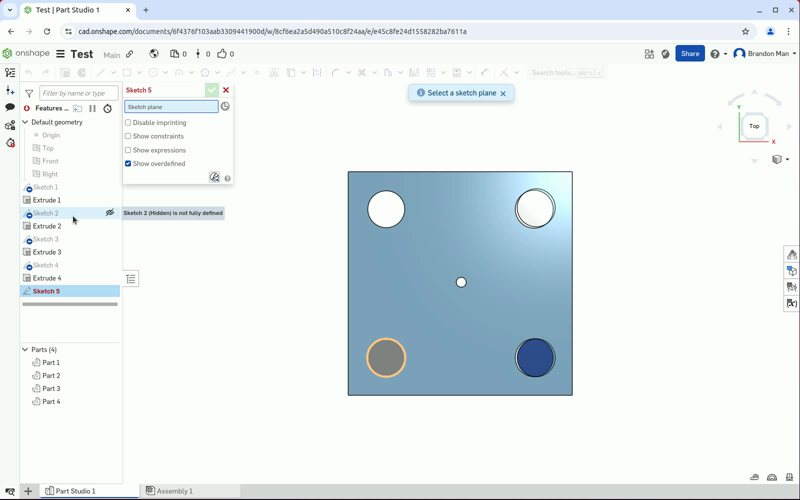
scroll(3)
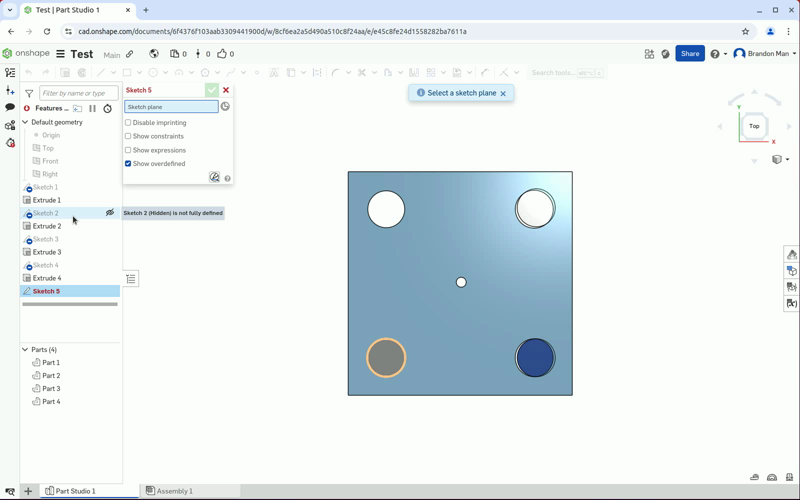
mouse_move(73, 150)
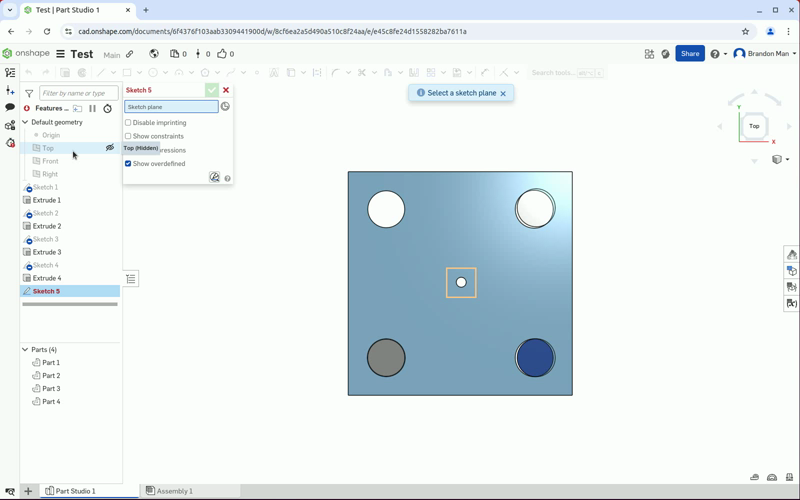
click(73, 150)
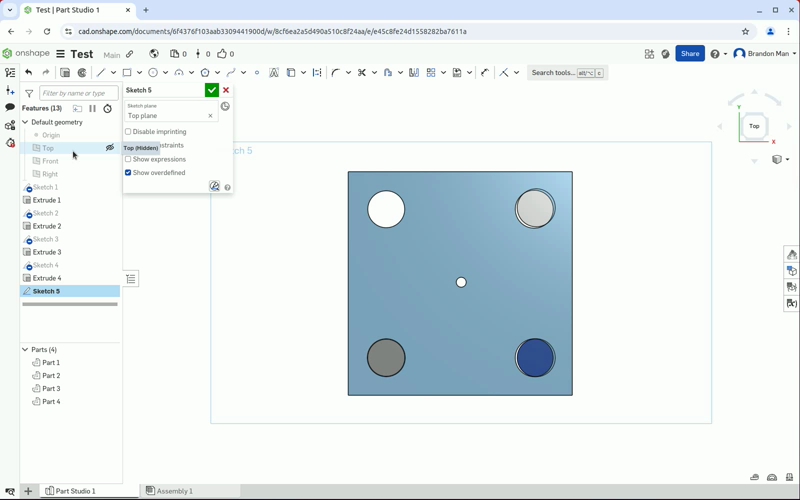
mouse_move(73, 352)
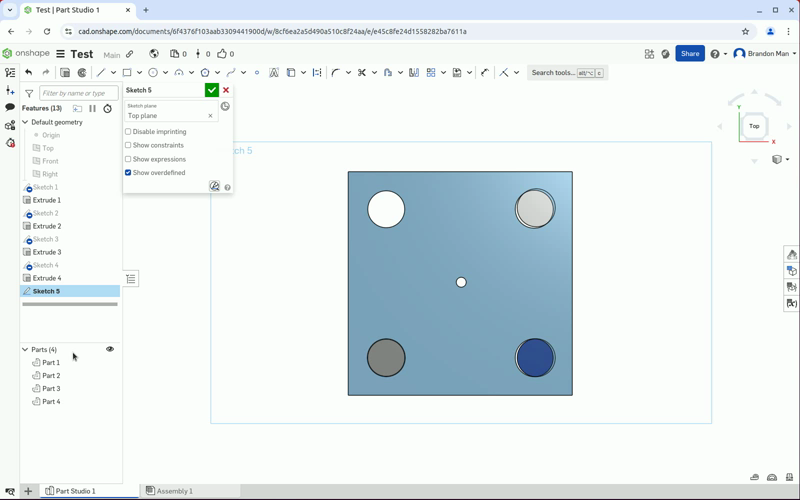
key(y)
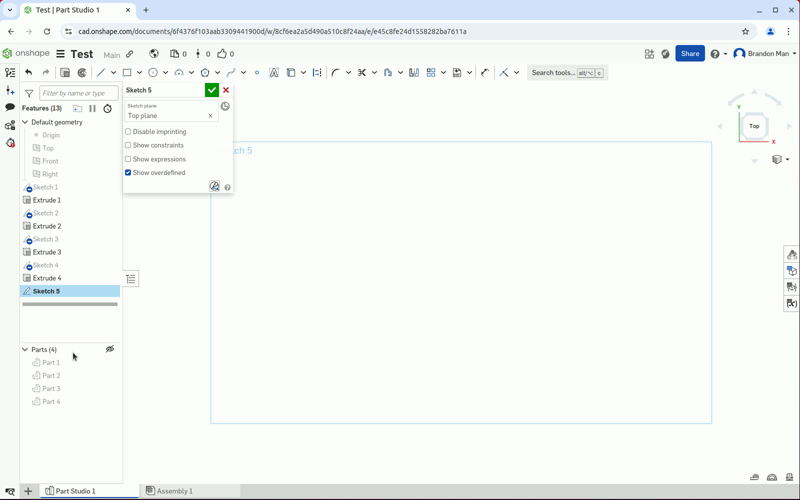
key(c)
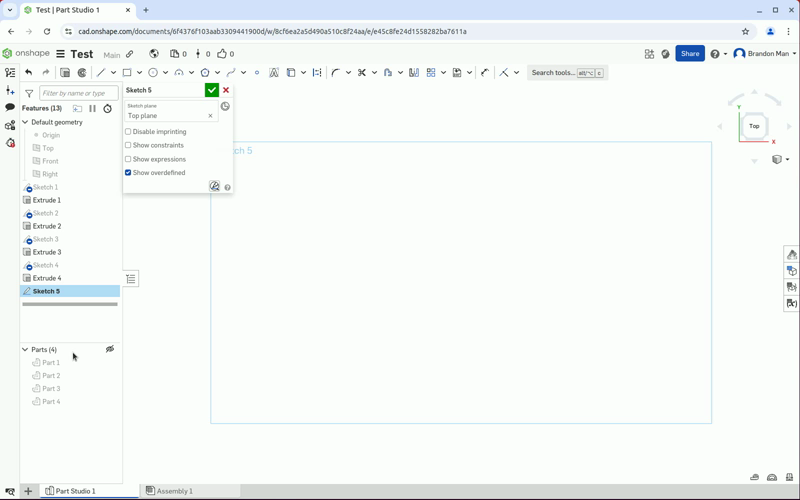
key_down(shift)
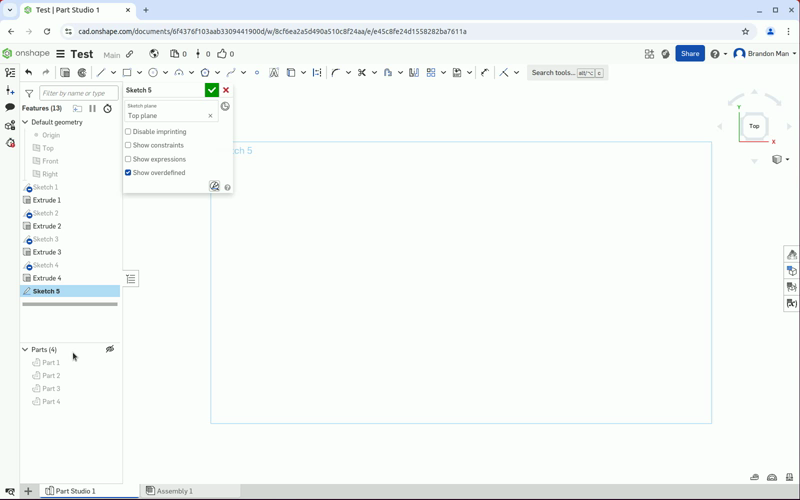
mouse_move(386, 207)
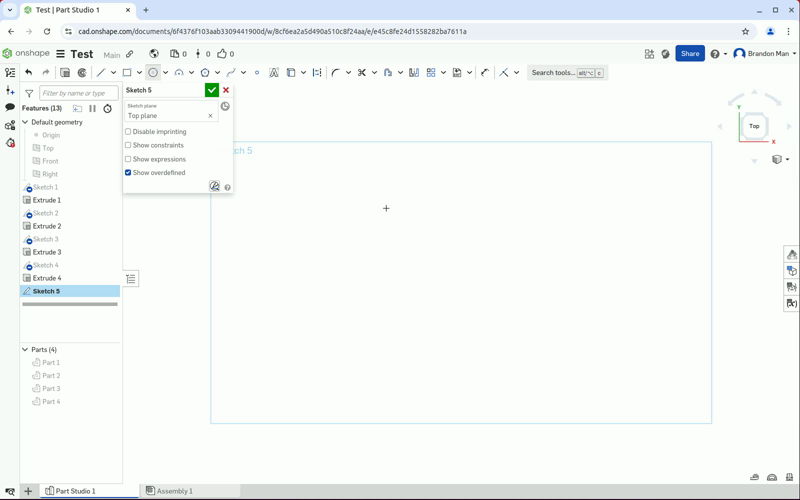
click(386, 207)
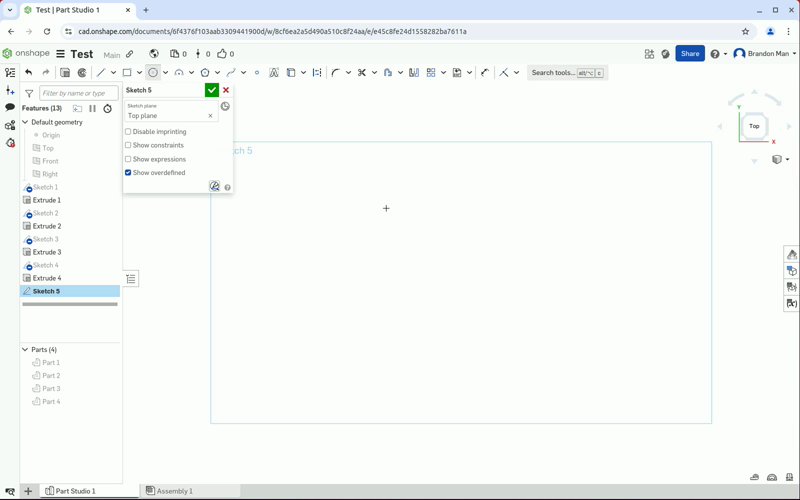
key_up(shift)
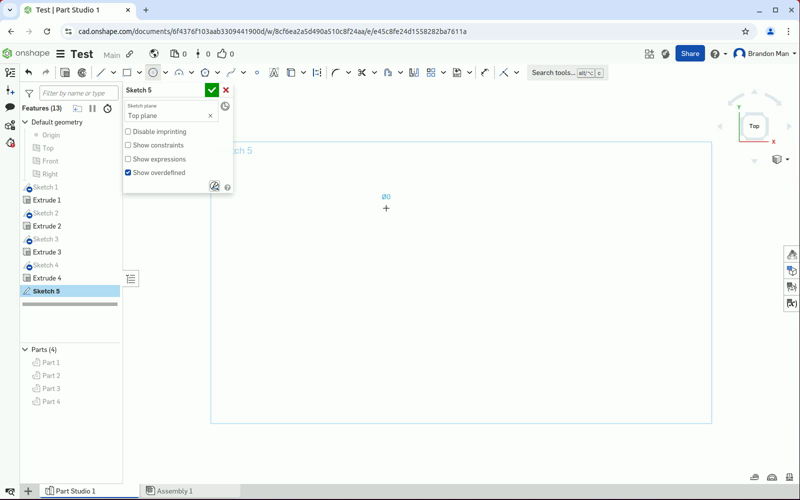
mouse_move(405, 207)
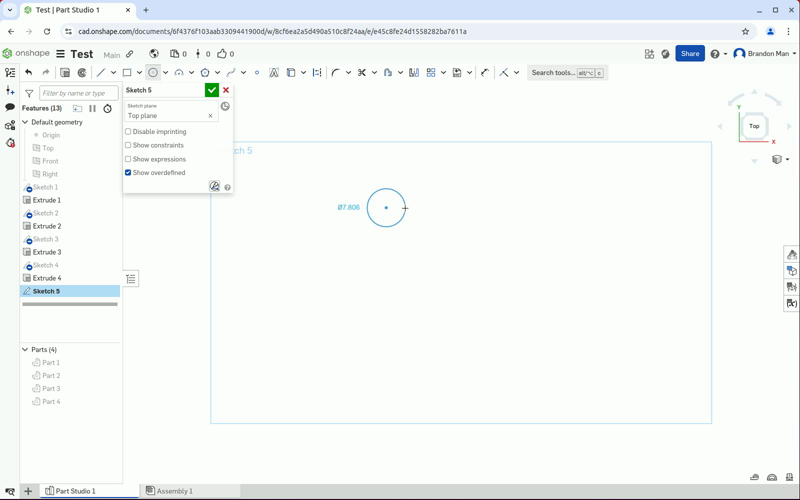
click(405, 207)
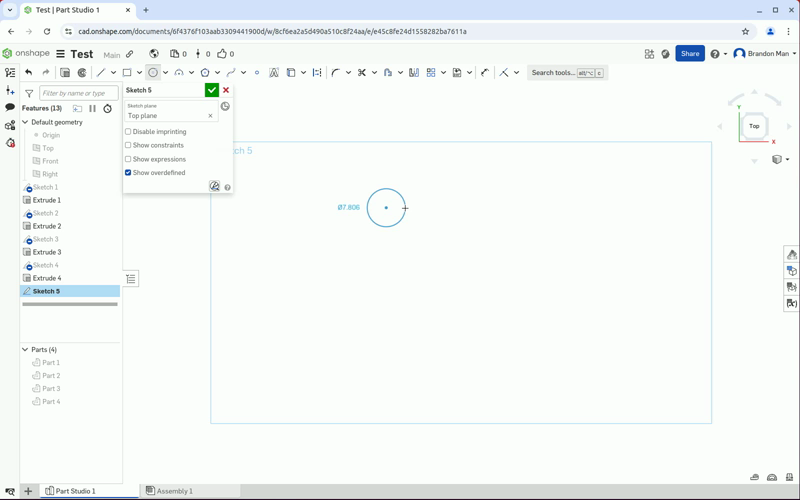
key(esc)
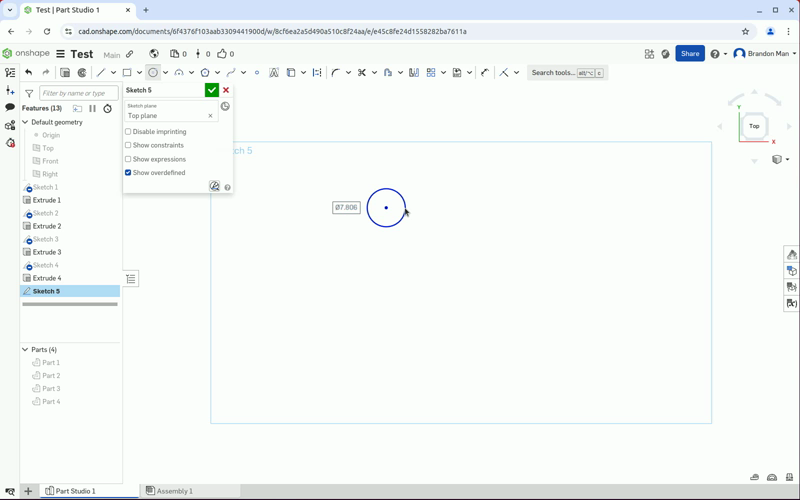
mouse_move(400, 216)
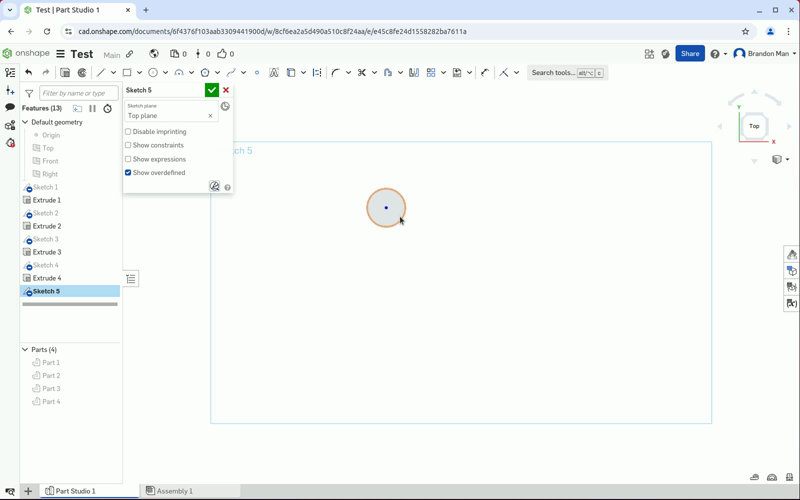
scroll(6)
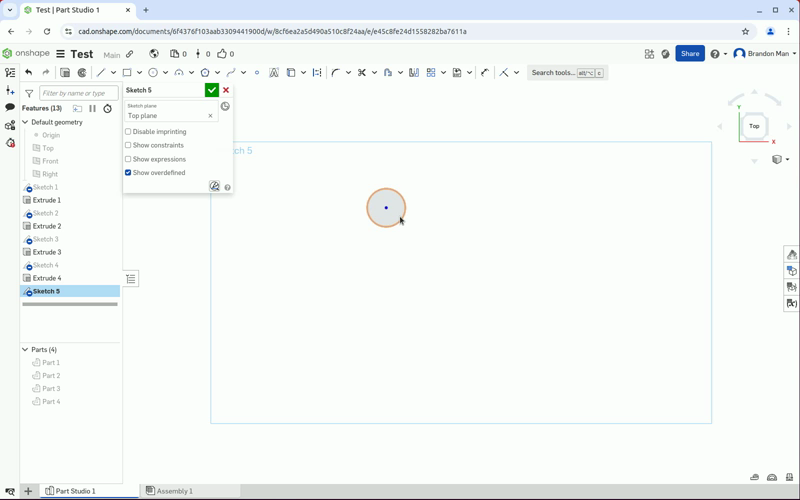
scroll(6)
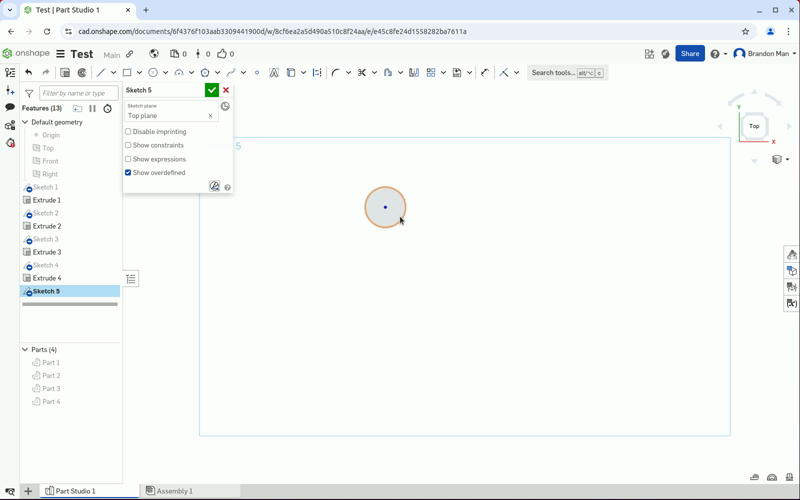
scroll(6)
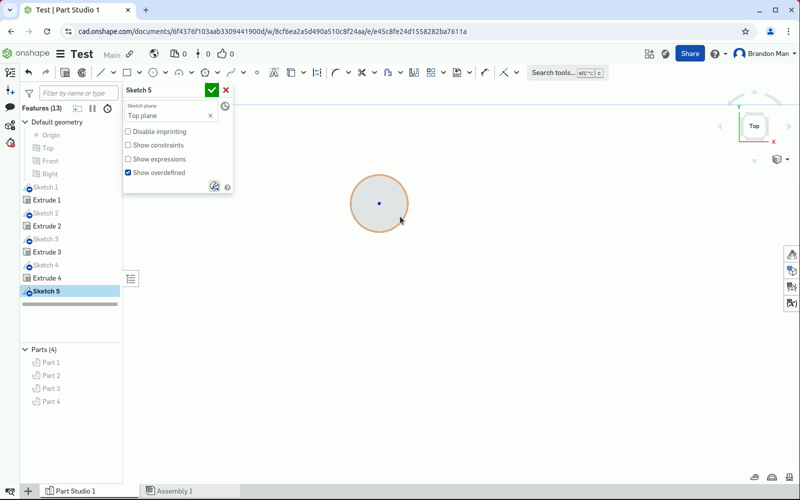
scroll(6)
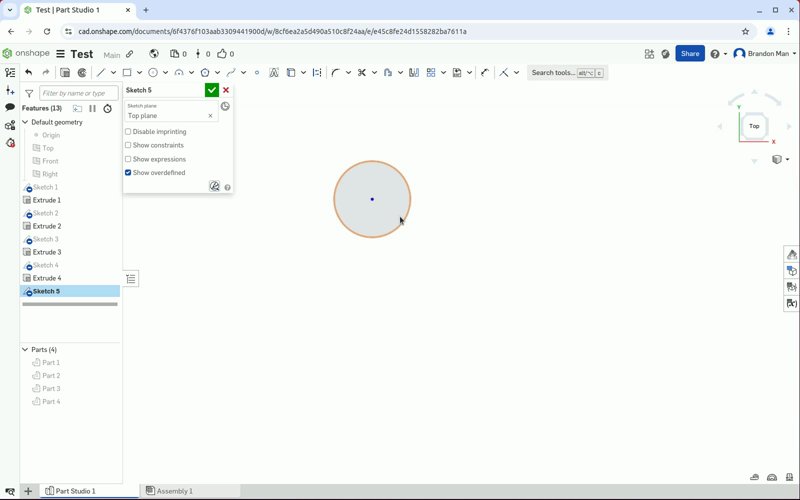
scroll(6)
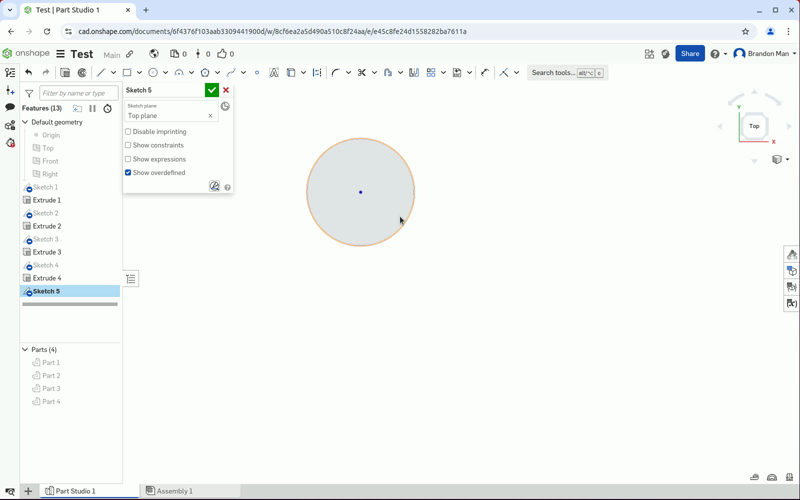
scroll(6)
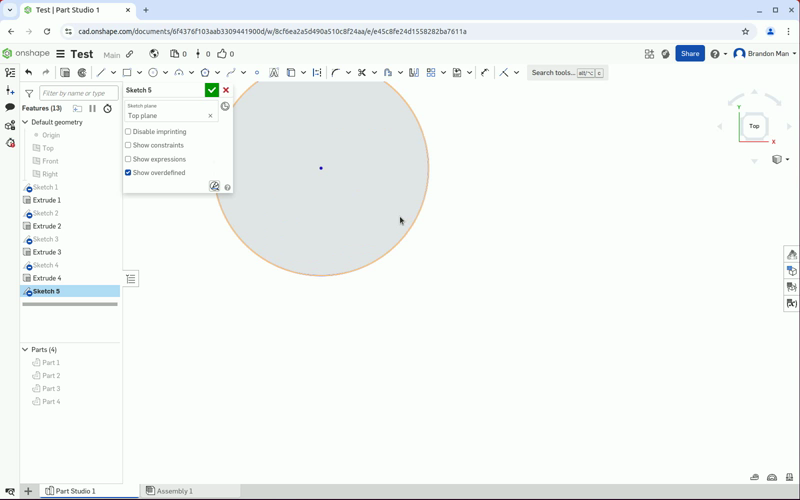
scroll(6)
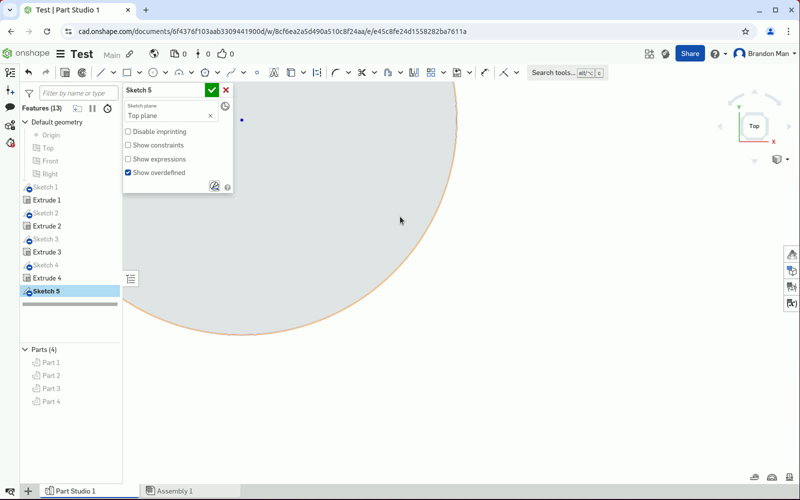
click(400, 216)
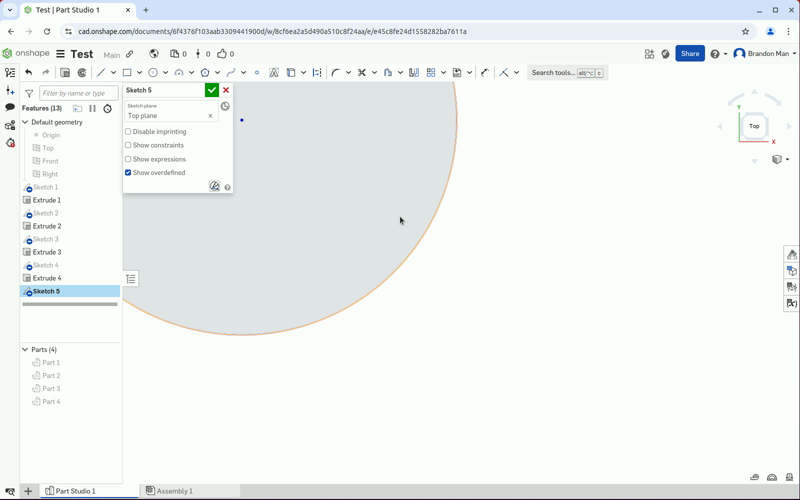
scroll(-6)
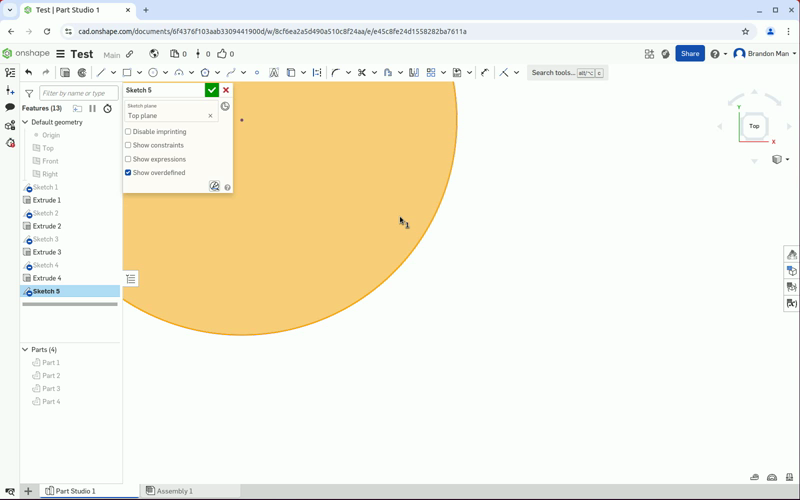
scroll(-6)
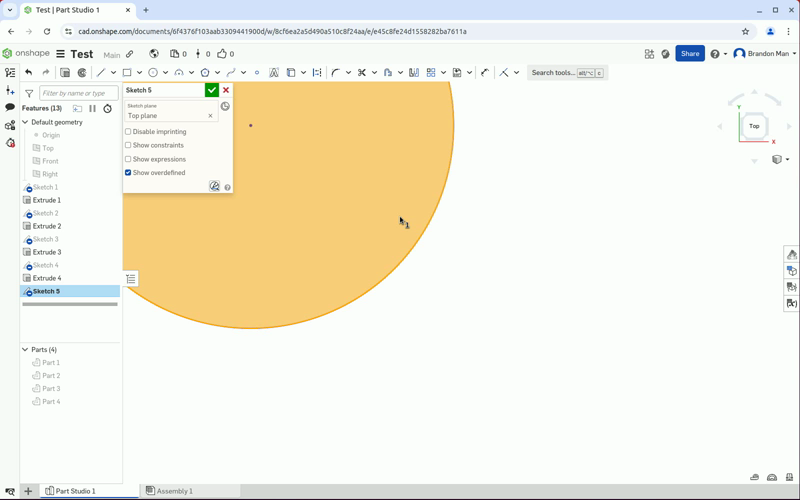
scroll(-6)
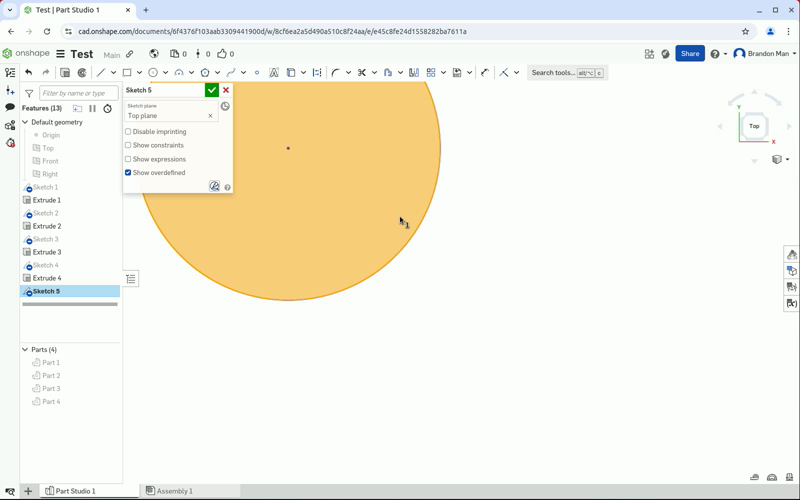
scroll(-6)
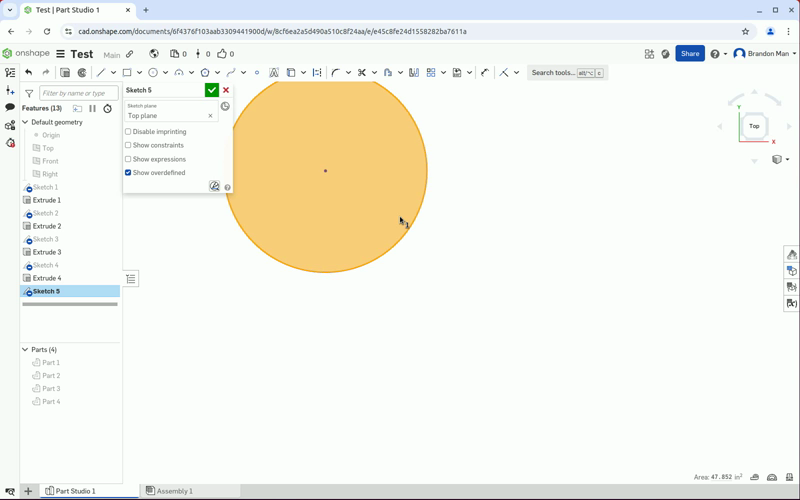
scroll(-6)
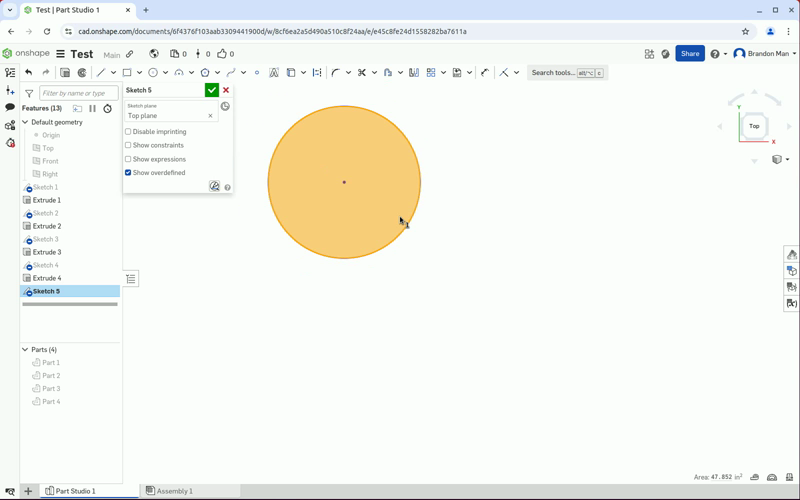
scroll(-6)
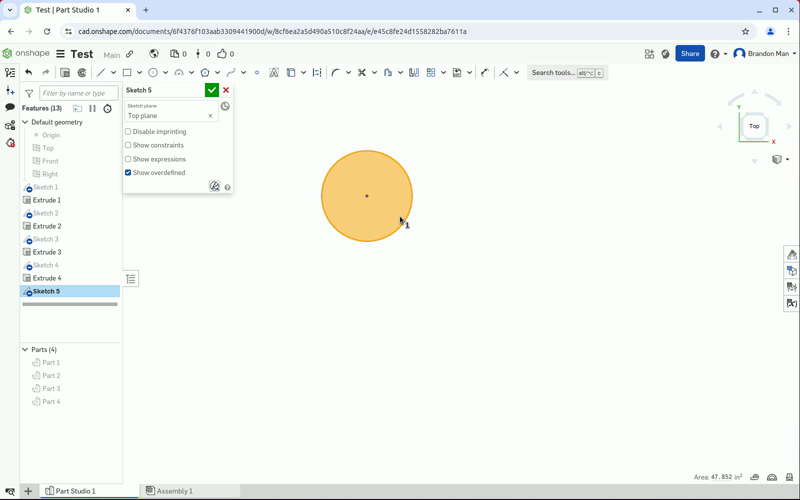
scroll(-6)
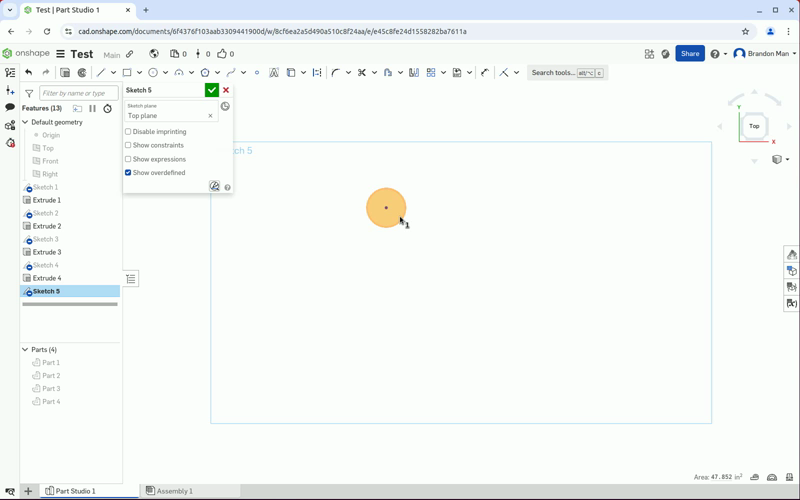
mouse_move(73, 352)
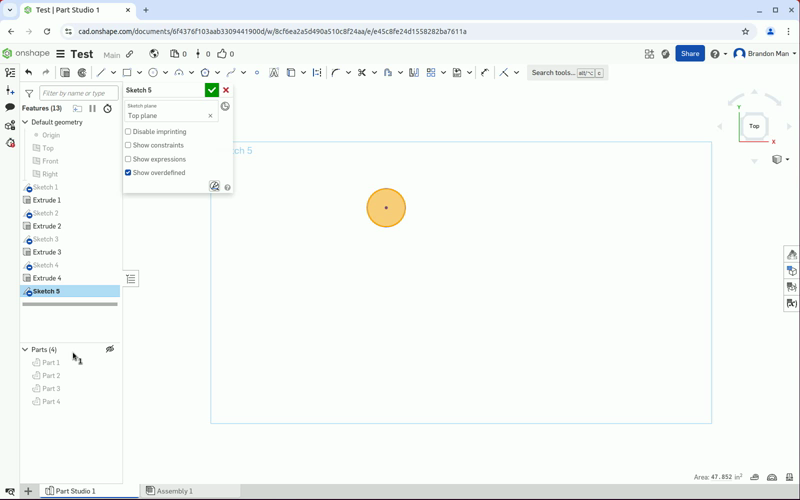
key(shift+y)
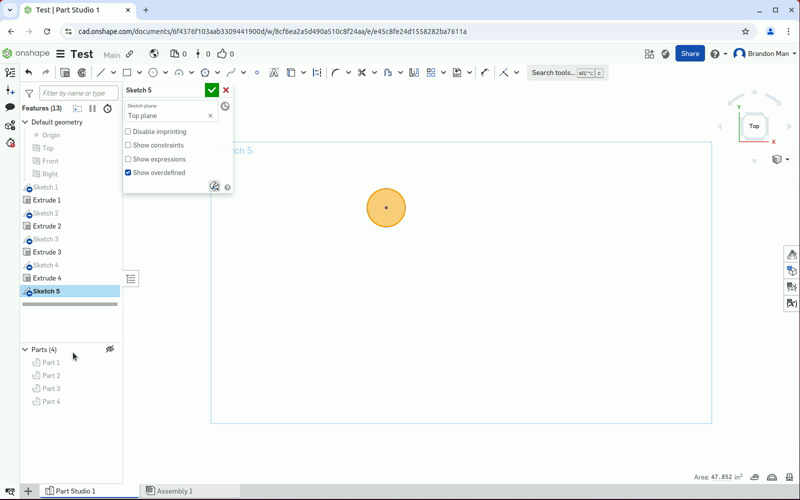
key(shift+e)
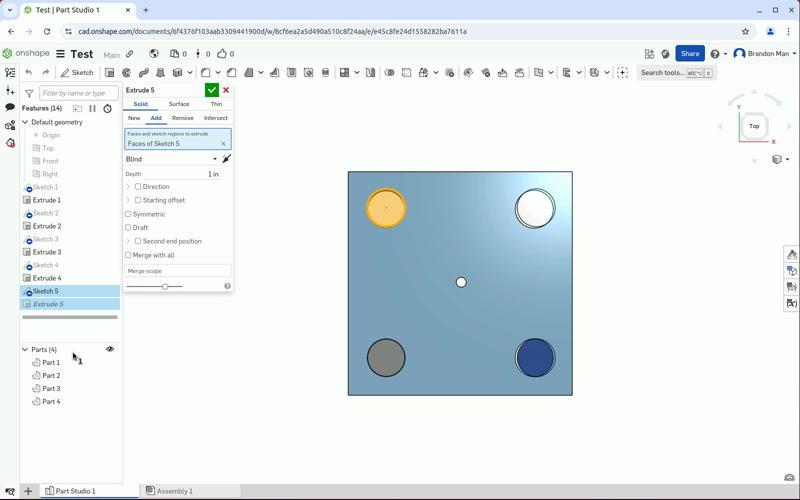
mouse_move(143, 106)
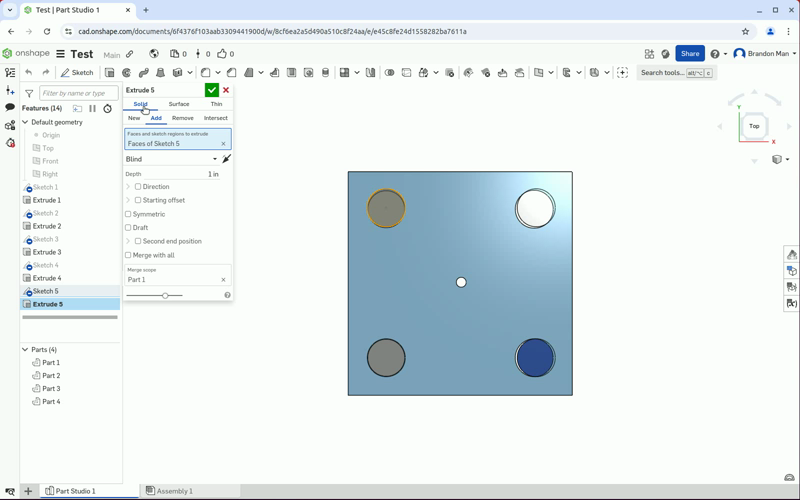
click(143, 106)
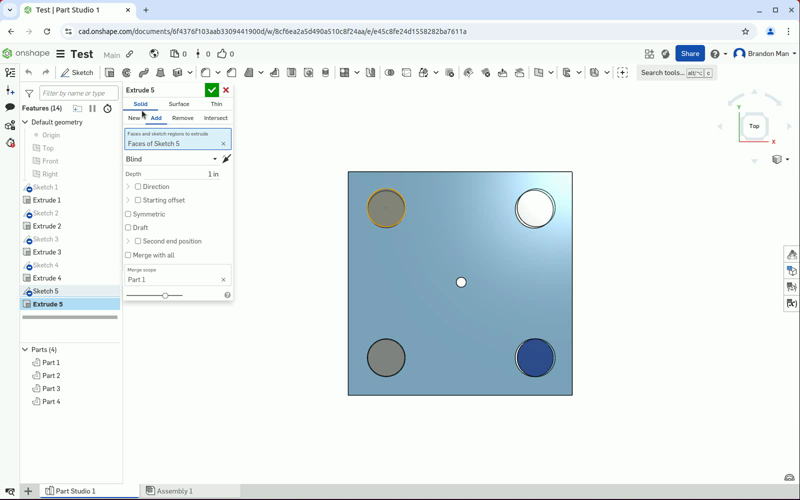
mouse_move(137, 120)
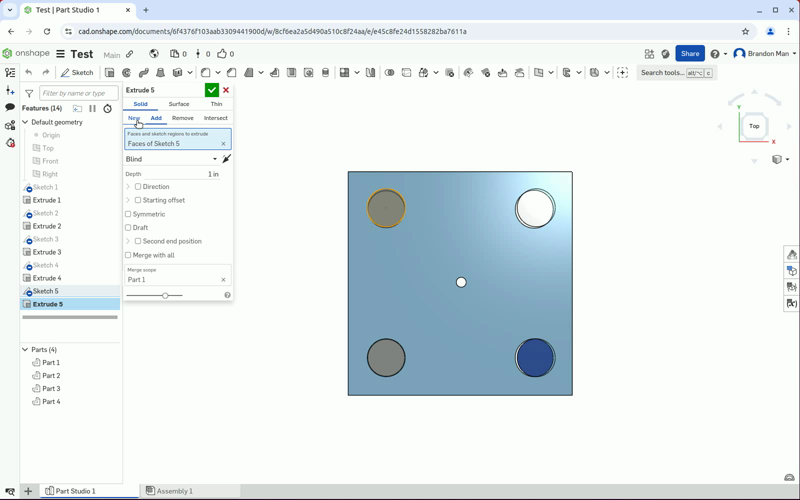
click(137, 120)
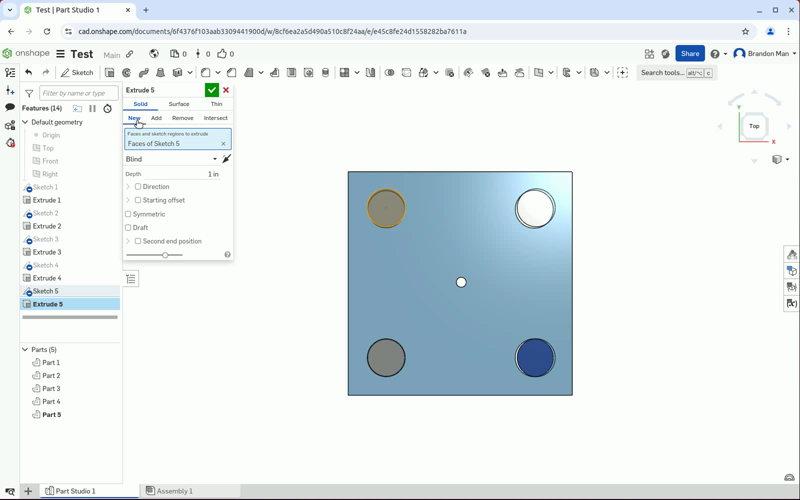
key(tab, 4)
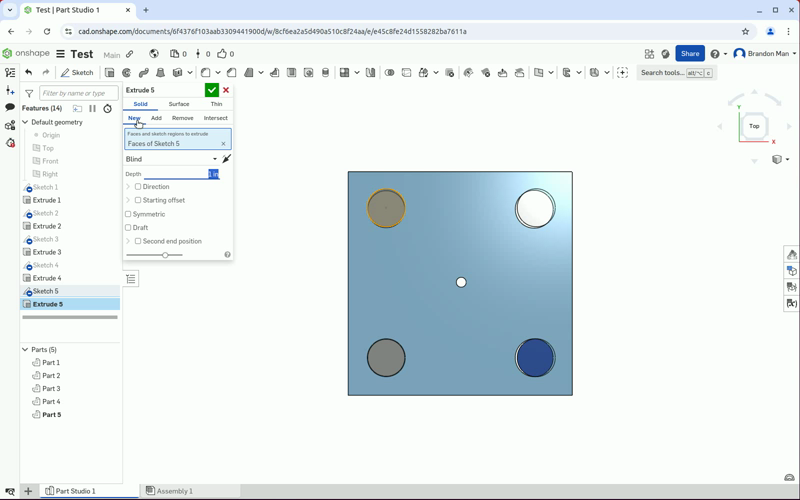
text(1.926)
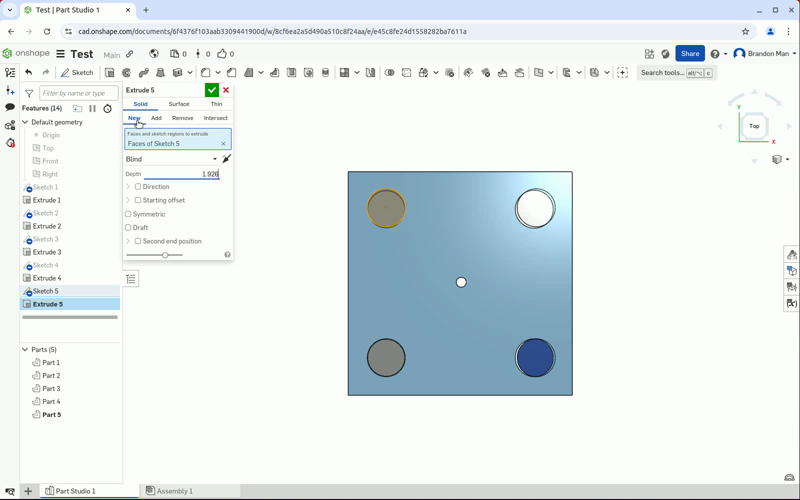
key(enter)
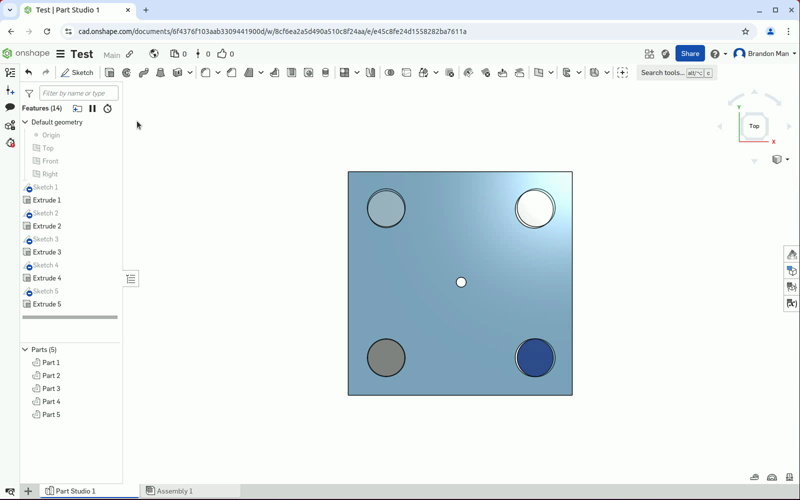
key(shift+h)
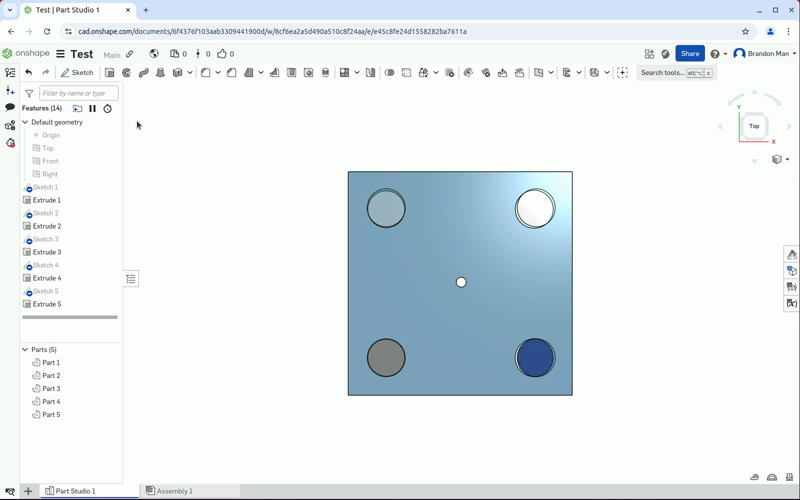
key(shift+h)
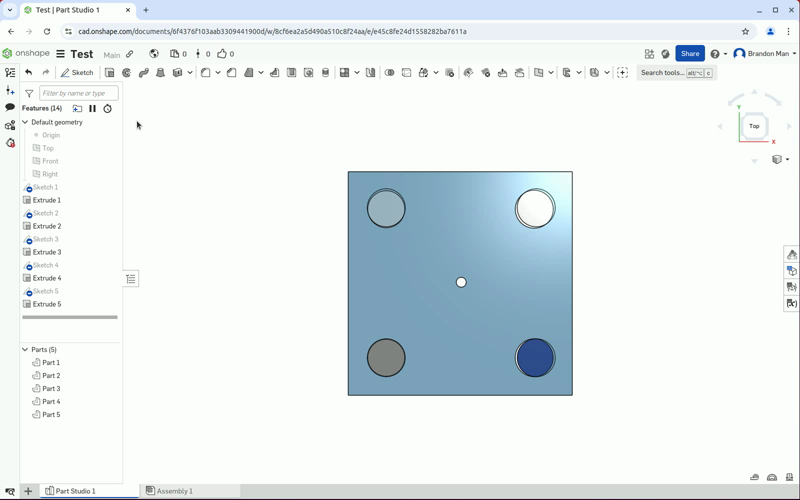
key(shift+7)
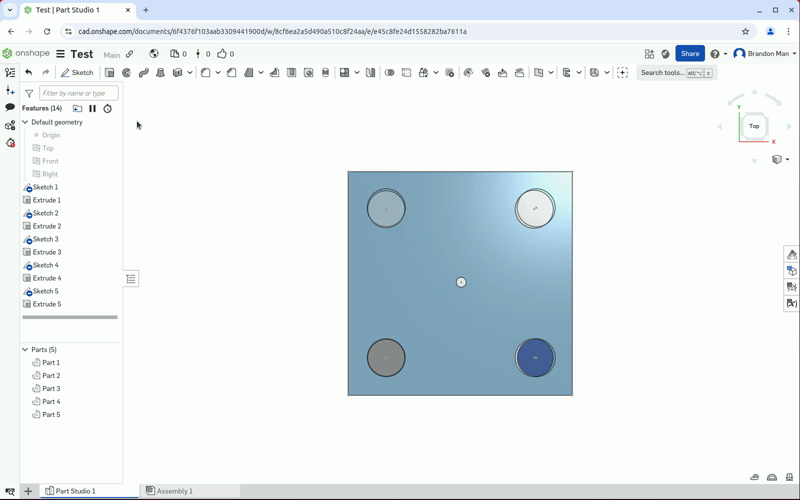
key(up, 3)
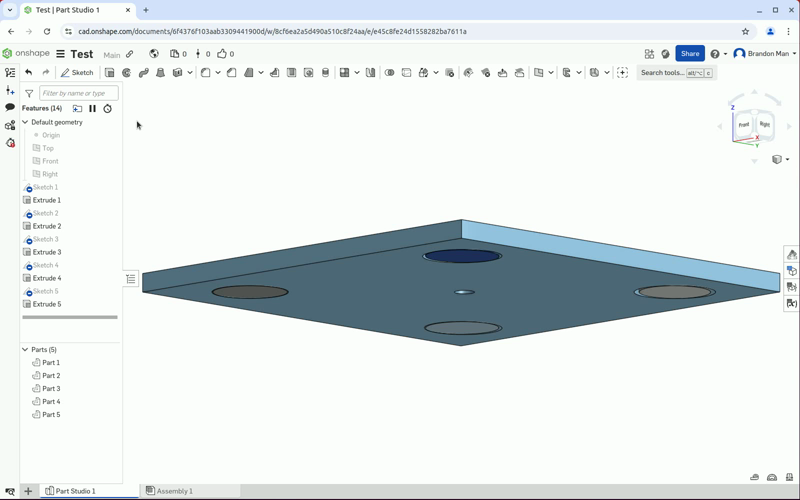
key(left, 3)
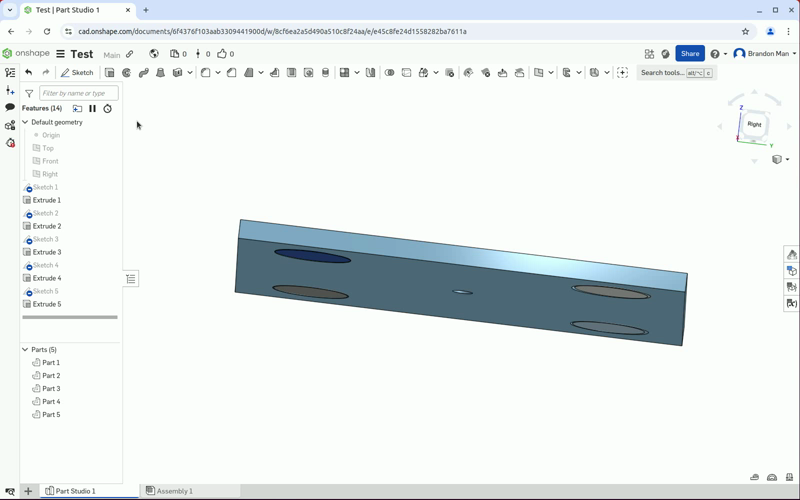
key(right, 3)
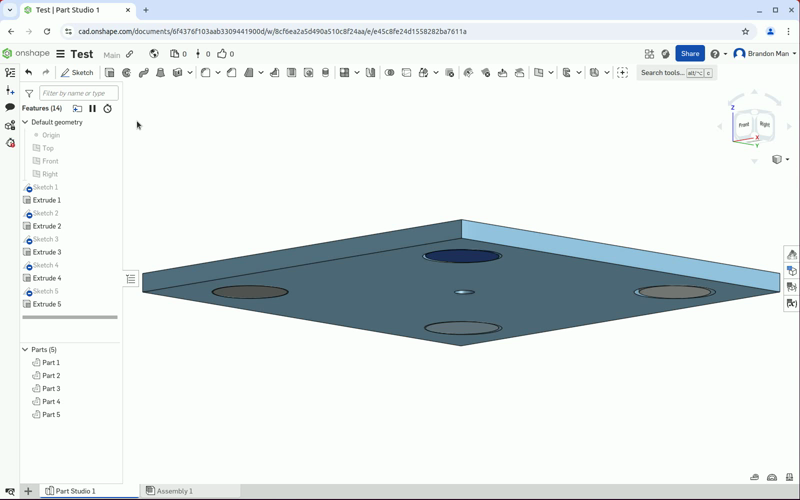
key(down, 3)
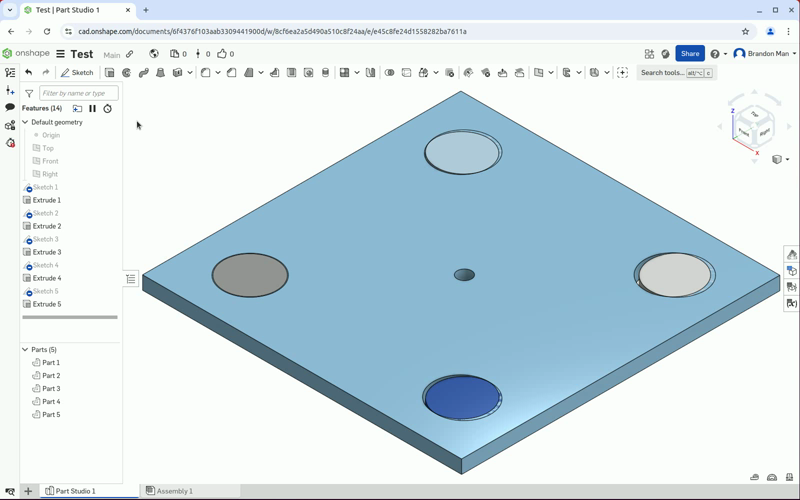
mouse_move(73, 189)
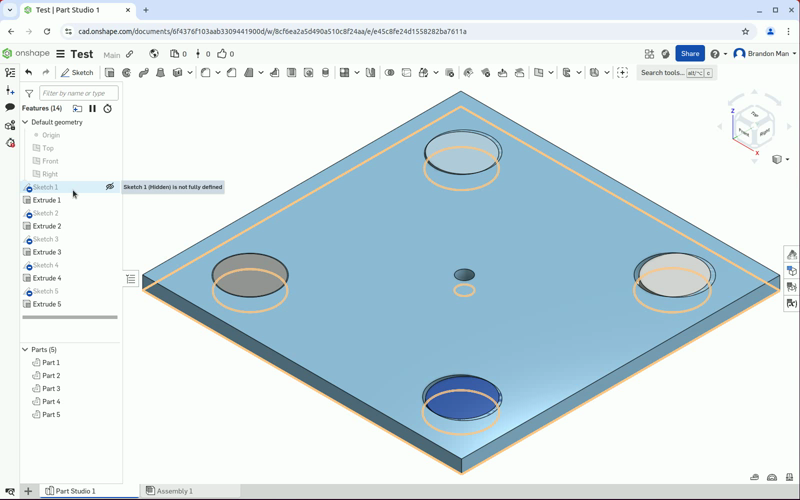
click(73, 189)